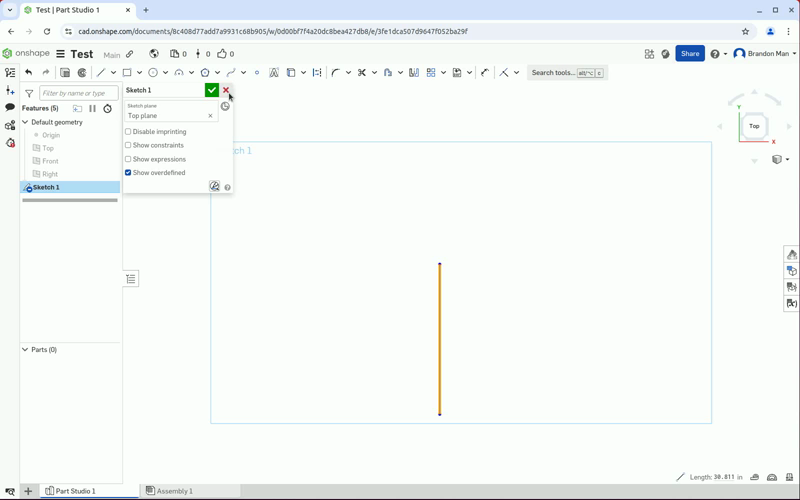
key(shift+h)
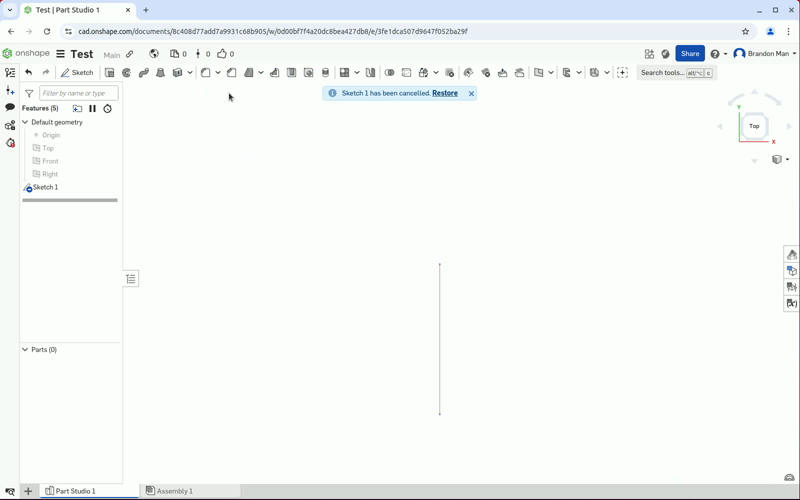
key(shift+s)
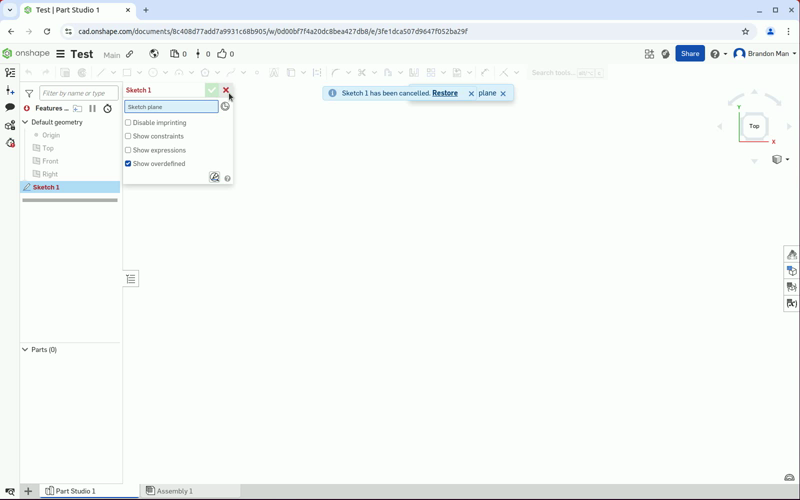
mouse_move(73, 150)
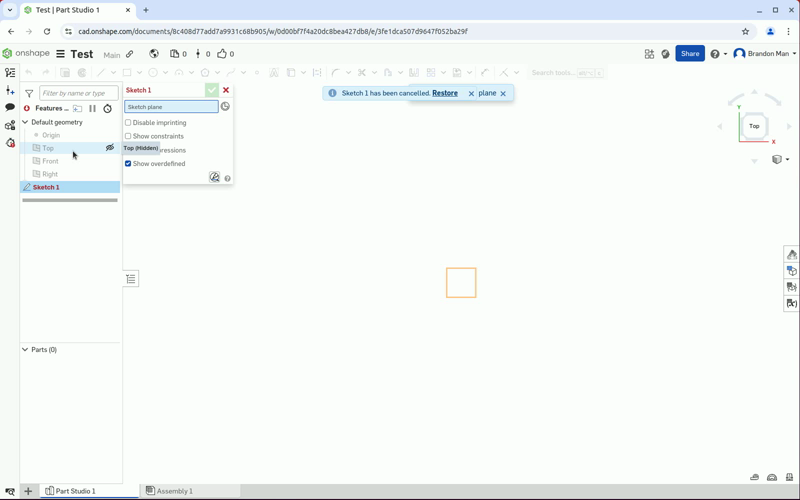
click(73, 150)
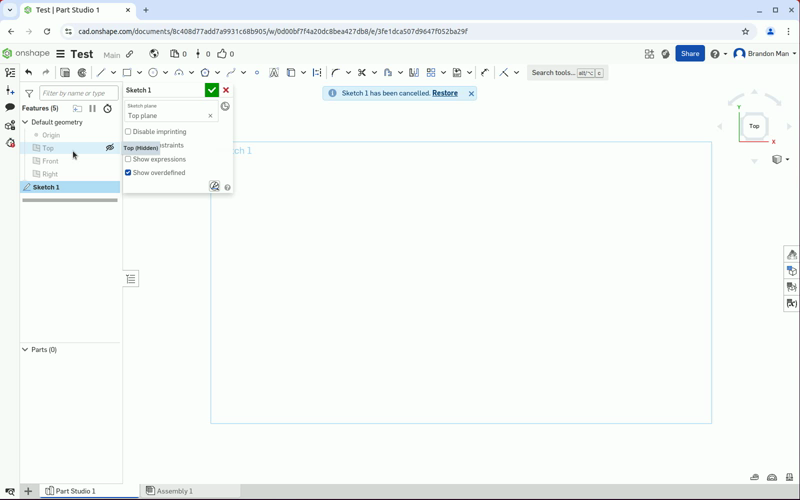
mouse_move(73, 352)
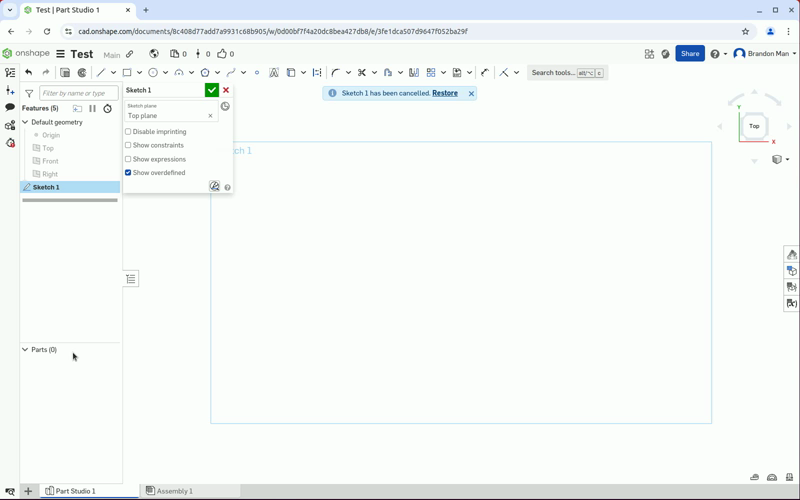
key(y)
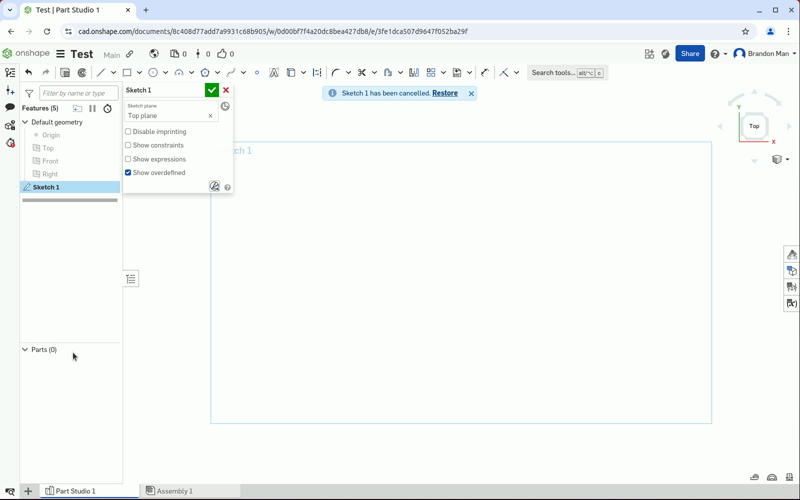
key(l)
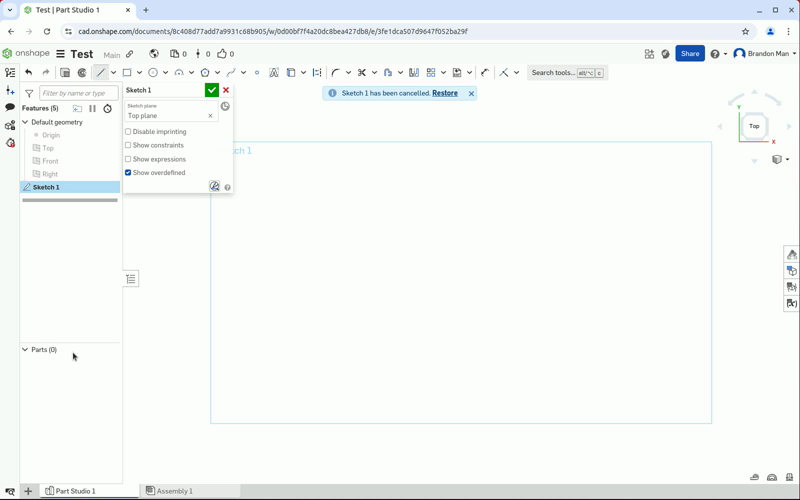
key_down(shift)
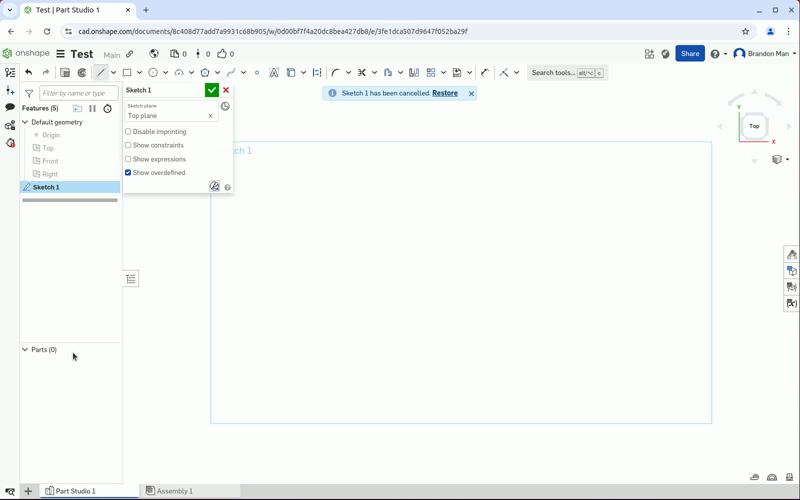
mouse_move(358, 361)
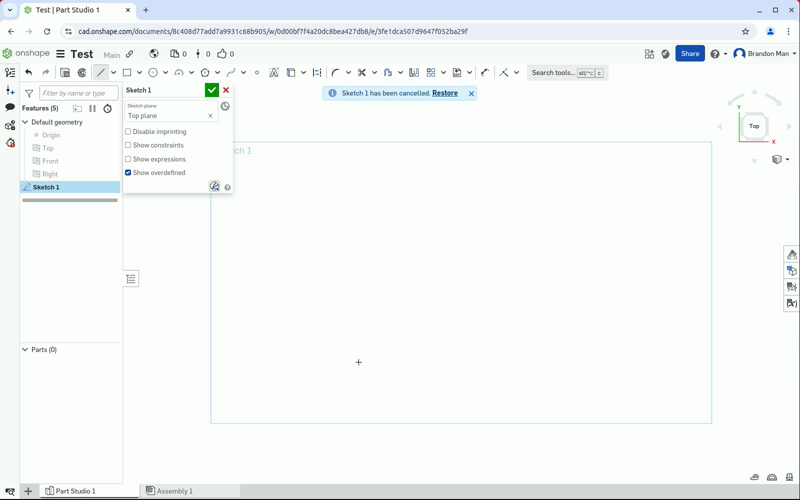
click(358, 361)
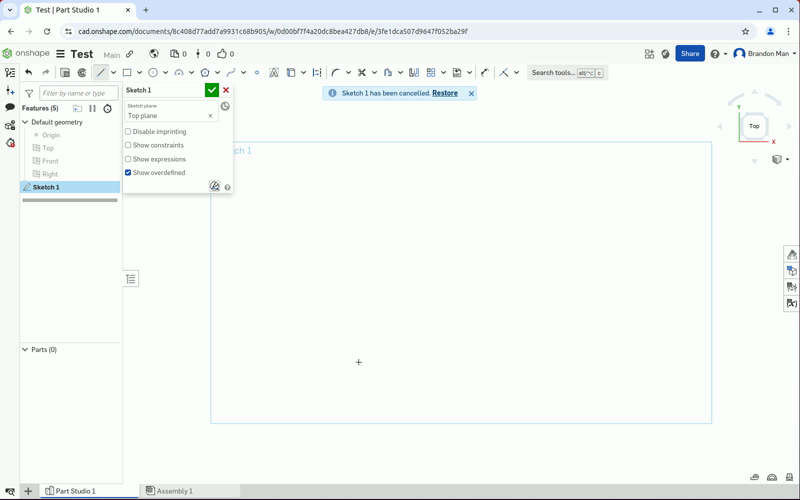
key_up(shift)
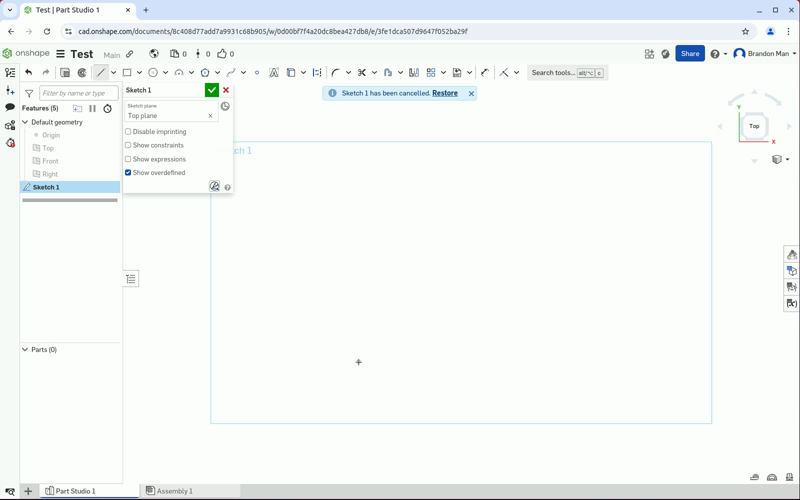
key_down(shift)
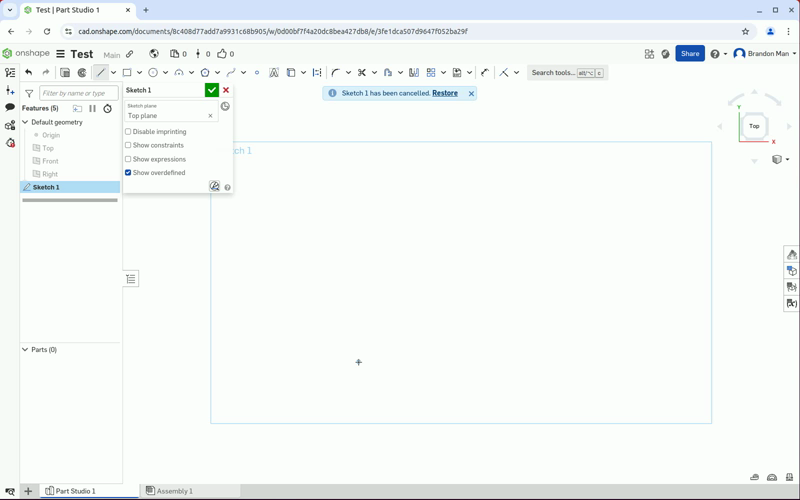
mouse_move(562, 361)
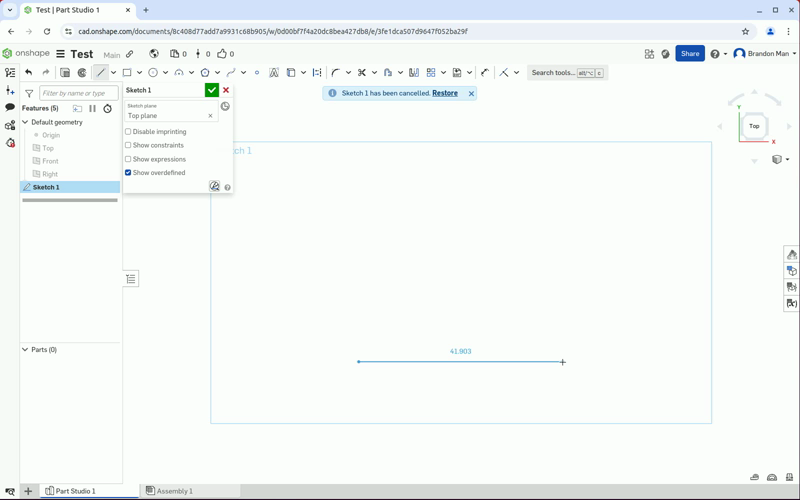
click(562, 361)
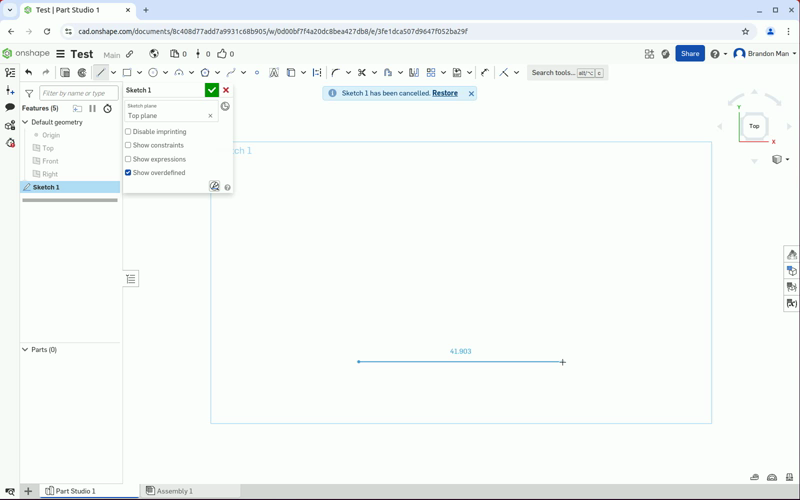
key_up(shift)
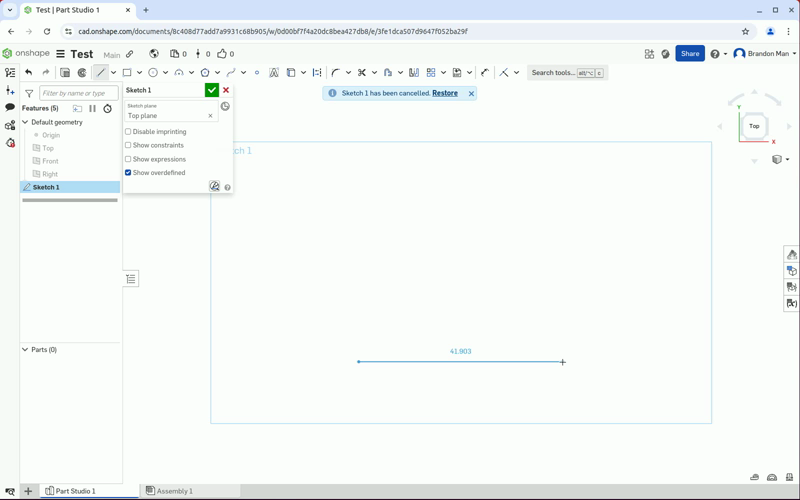
key_down(shift)
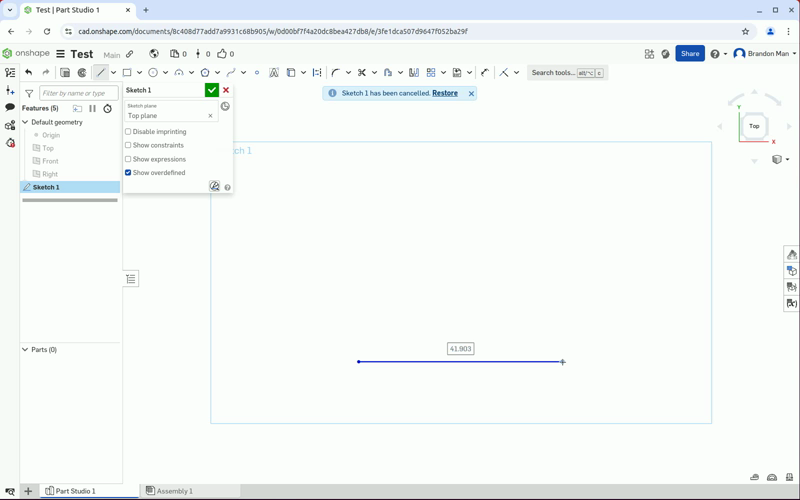
mouse_move(562, 204)
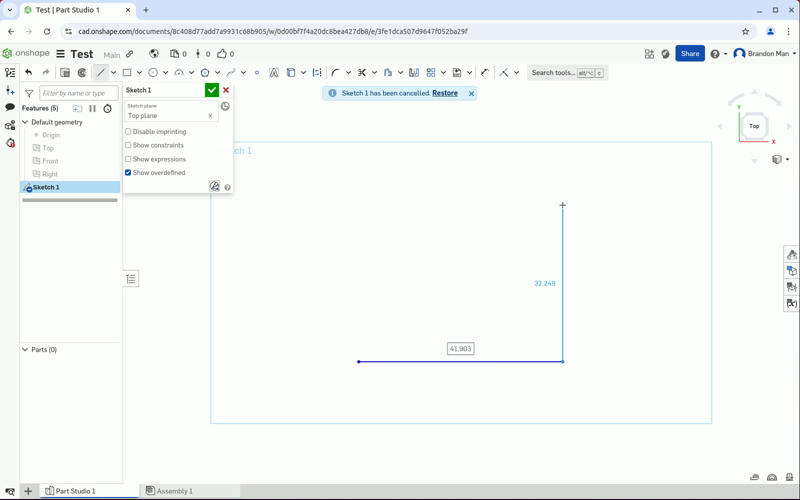
click(562, 204)
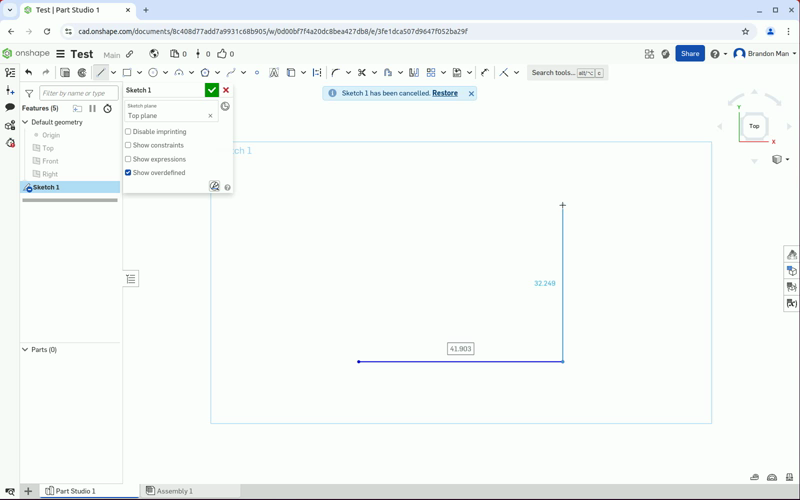
key_up(shift)
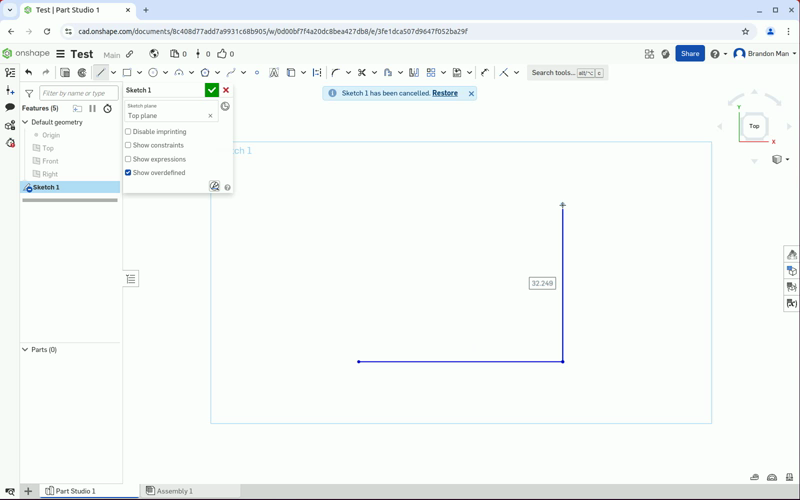
key_down(shift)
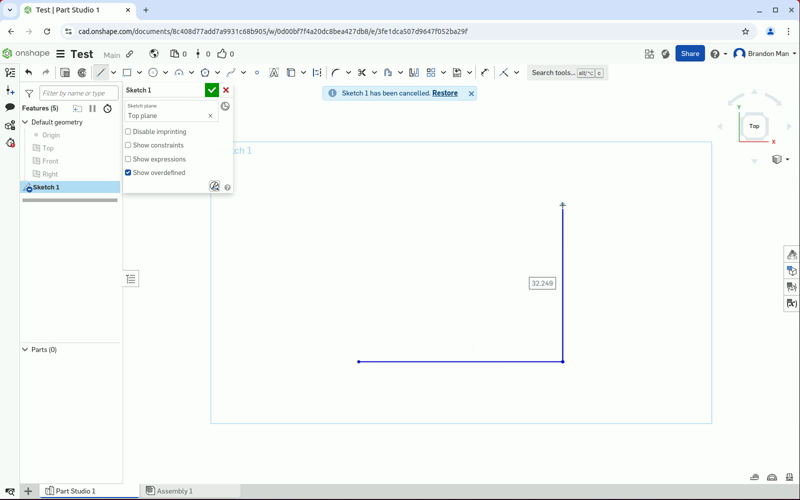
mouse_move(358, 204)
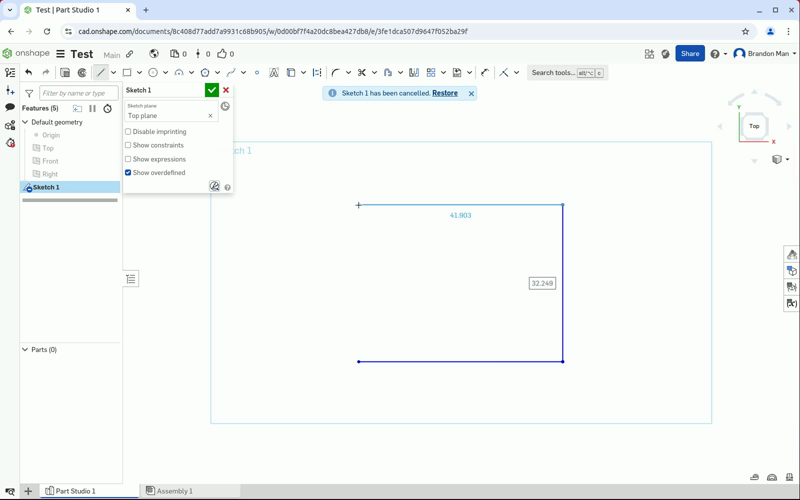
click(358, 204)
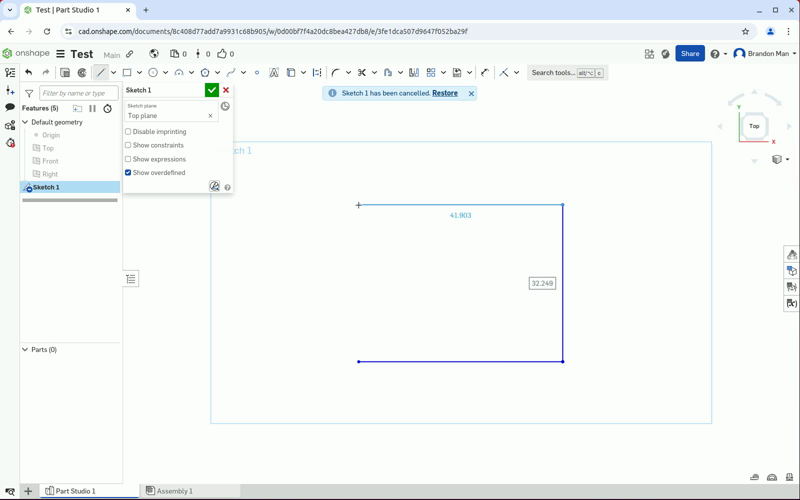
key_up(shift)
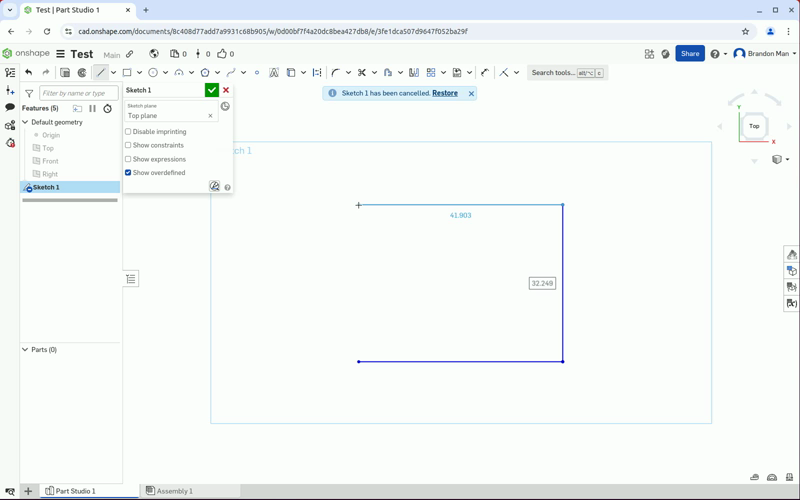
key_down(shift)
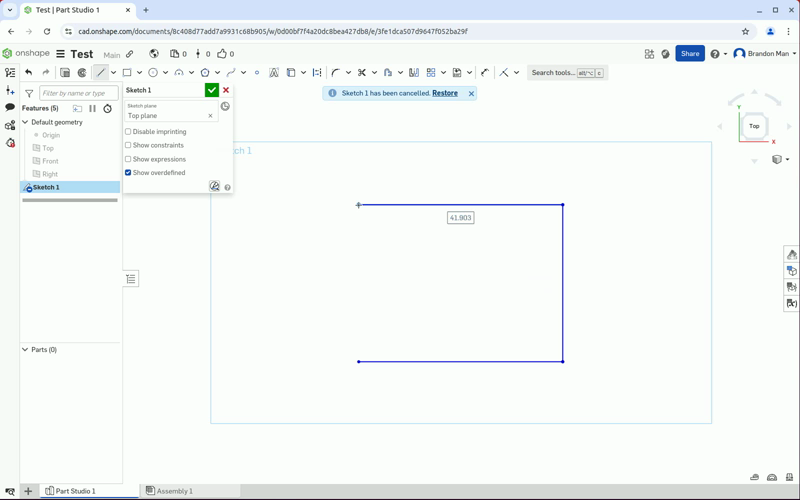
mouse_move(358, 361)
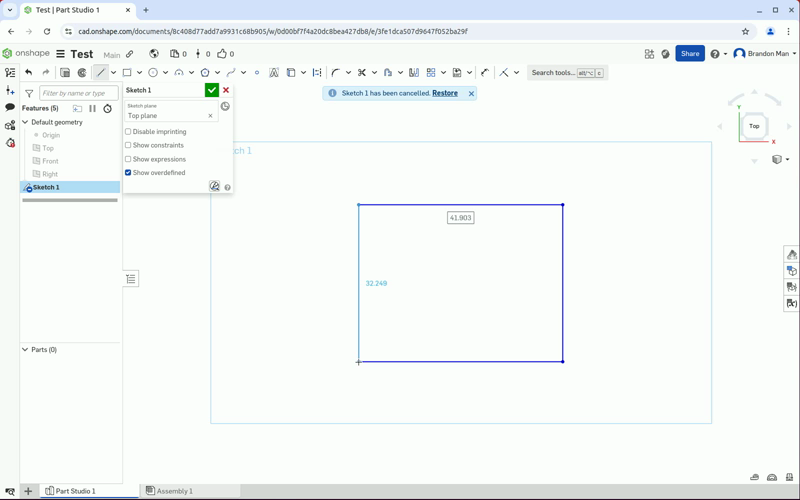
key_up(shift)
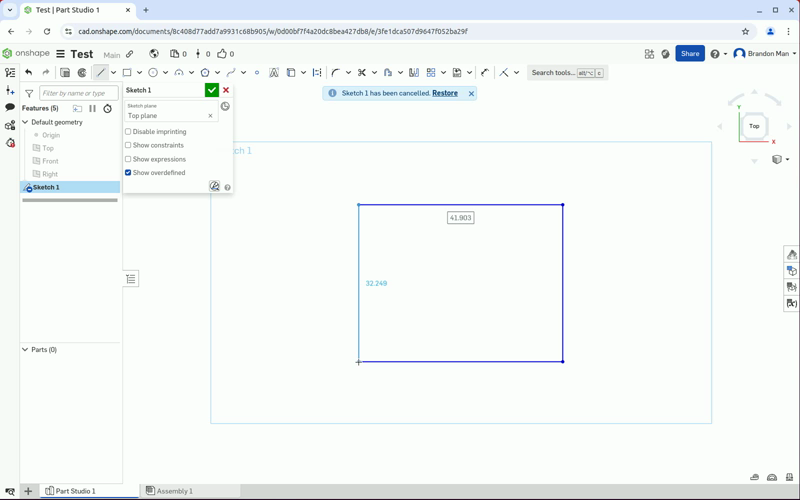
click(358, 361)
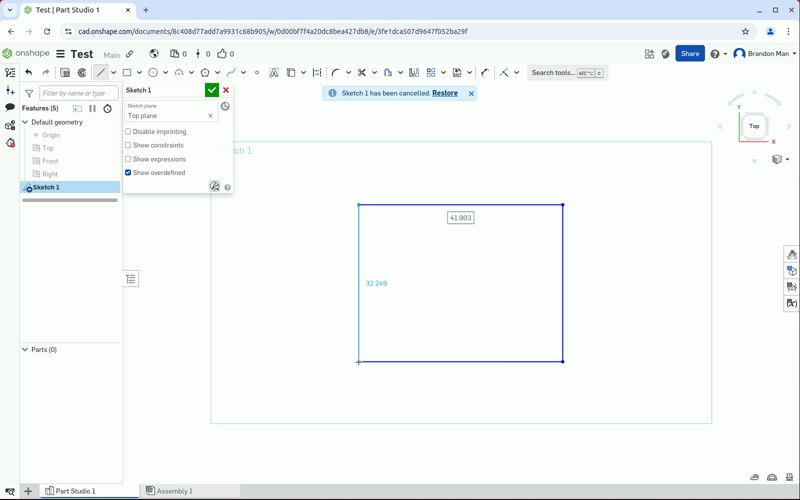
key(esc)
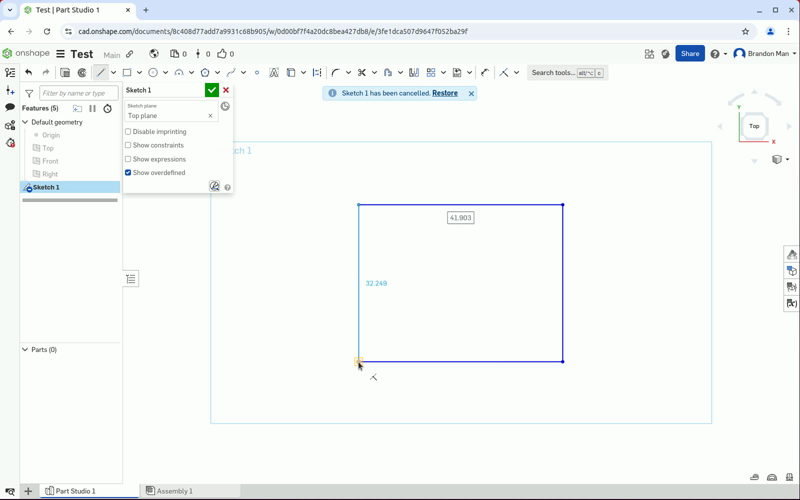
mouse_move(527, 232)
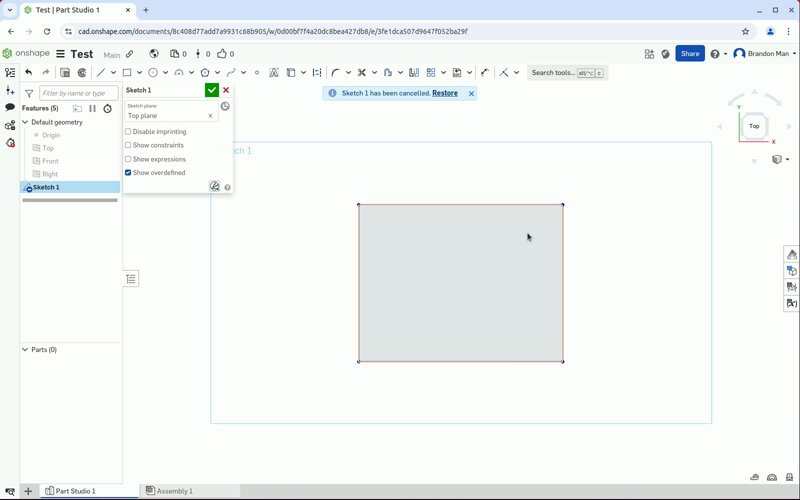
click(527, 232)
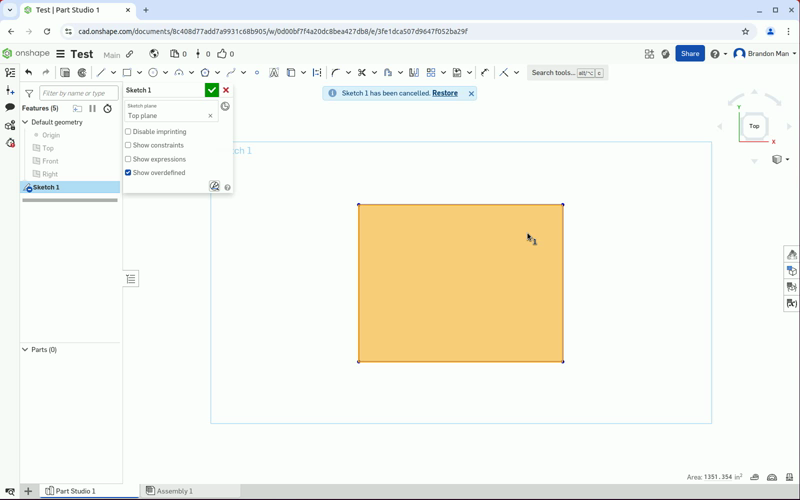
mouse_move(73, 352)
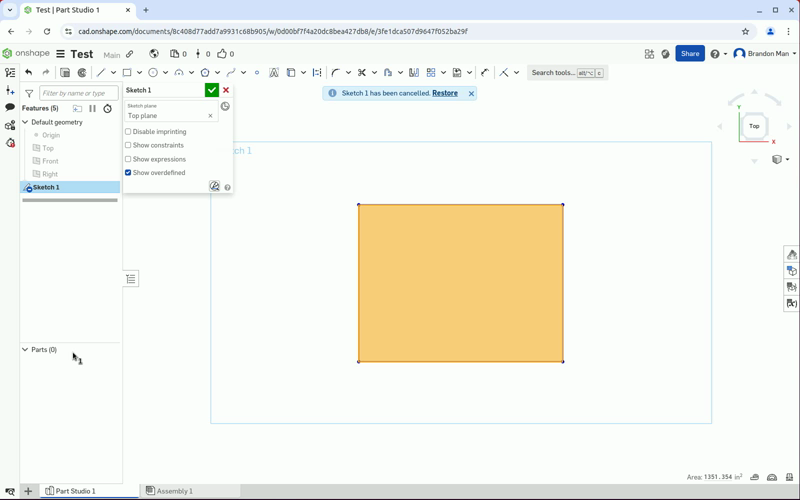
key(shift+y)
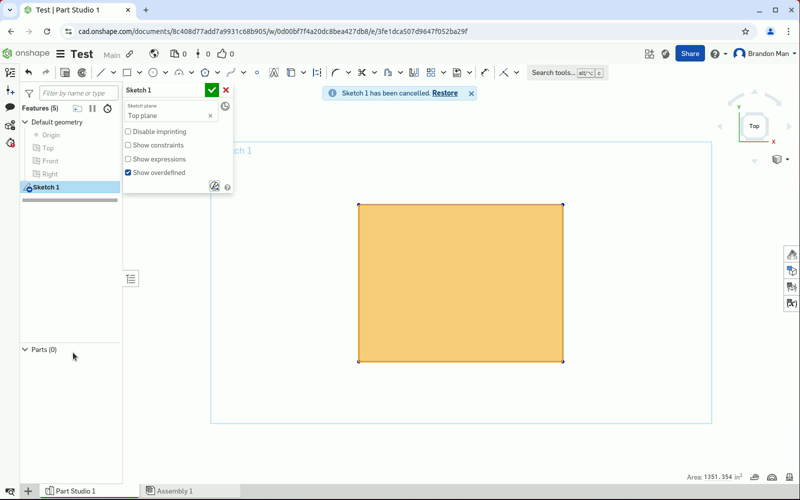
key(shift+e)
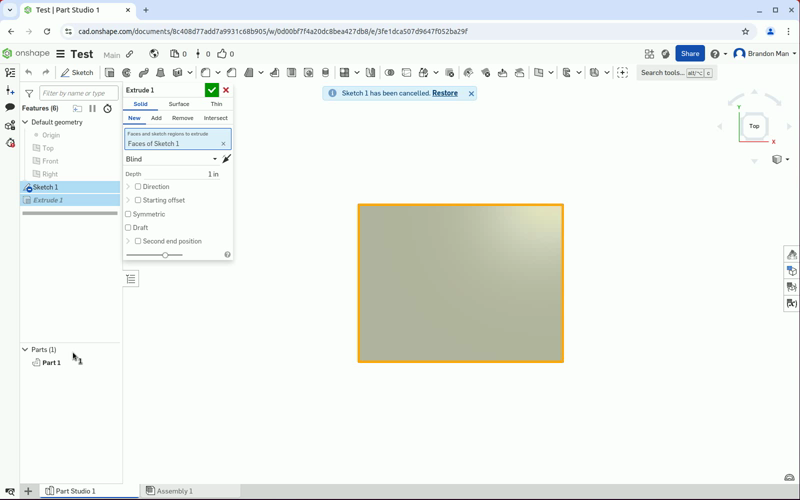
mouse_move(143, 106)
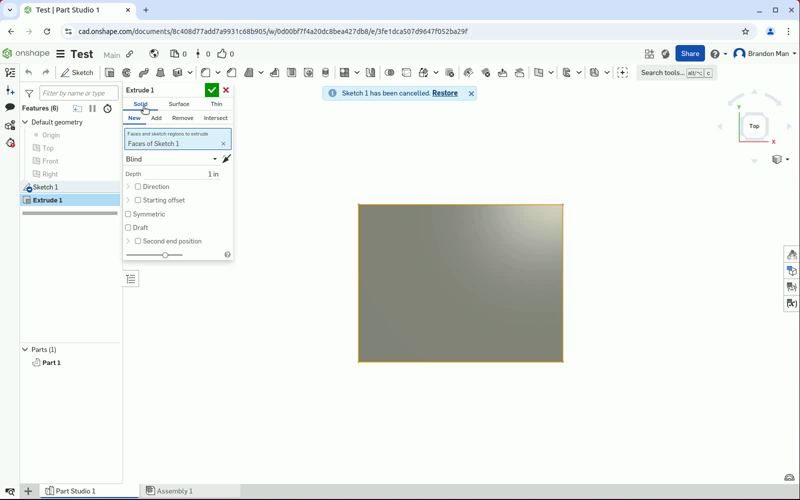
click(143, 106)
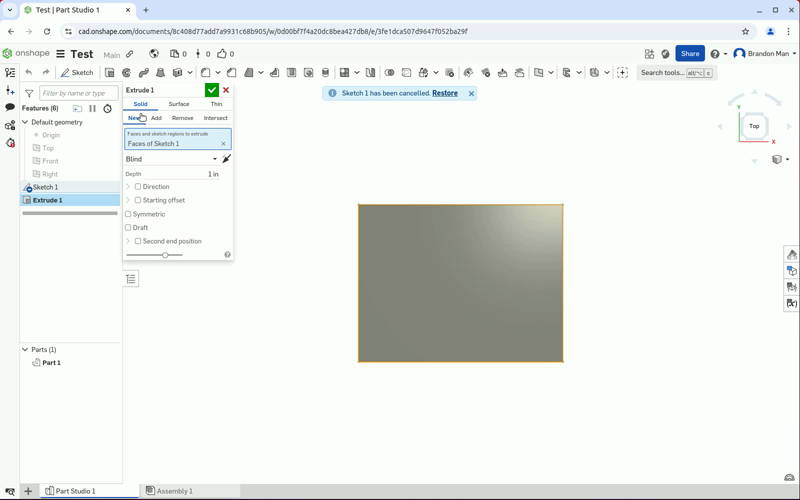
mouse_move(137, 120)
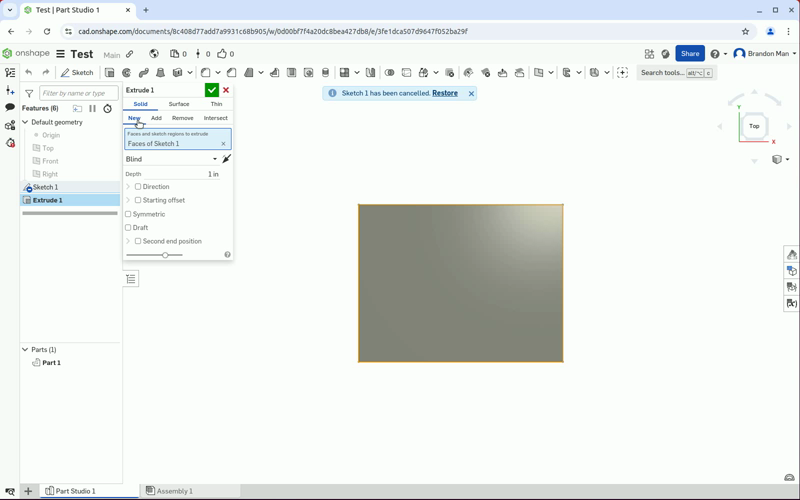
click(137, 120)
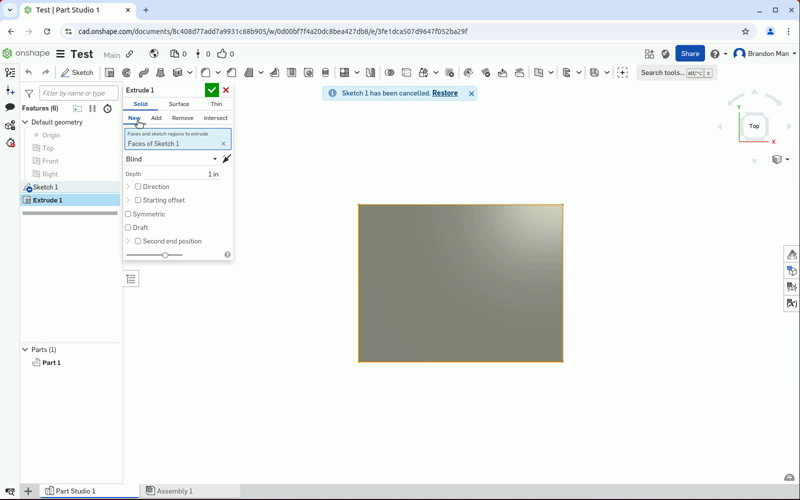
key(tab, 4)
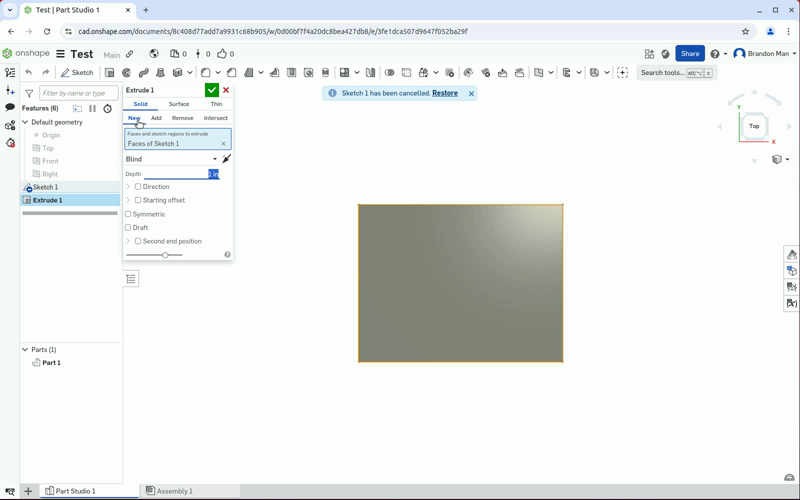
text(1.926)
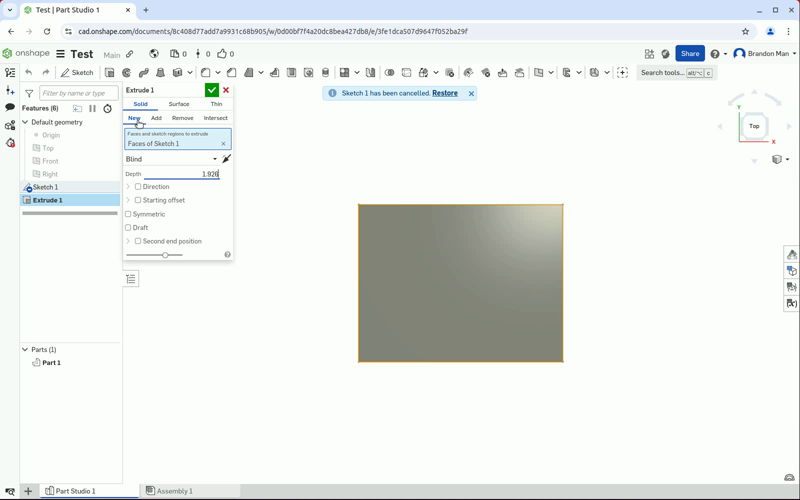
key(enter)
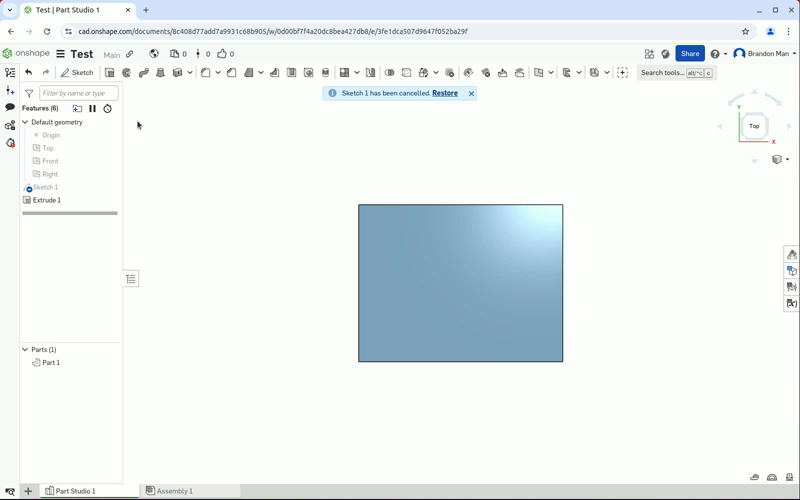
key(shift+h)
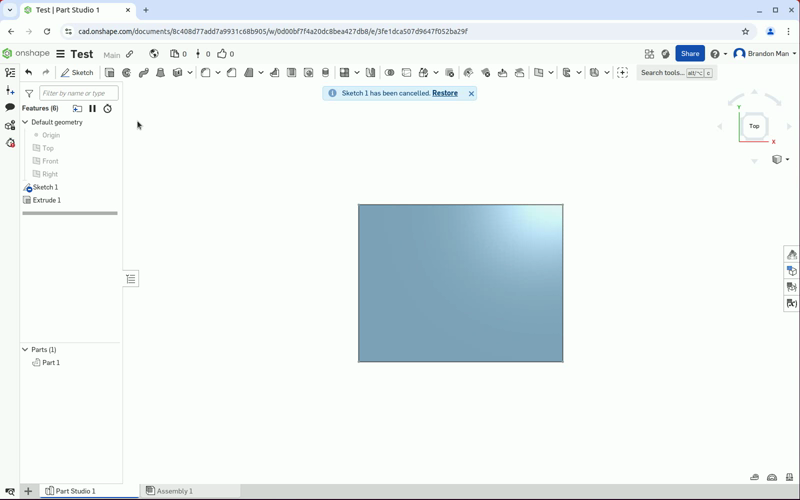
key(shift+h)
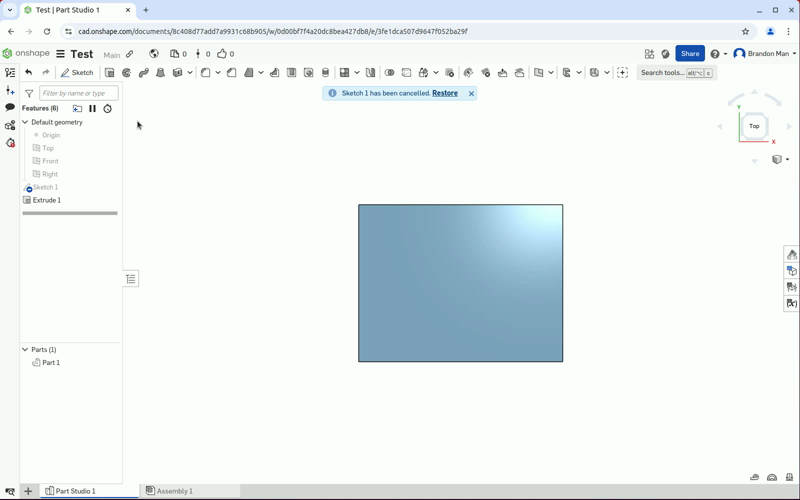
mouse_move(73, 189)
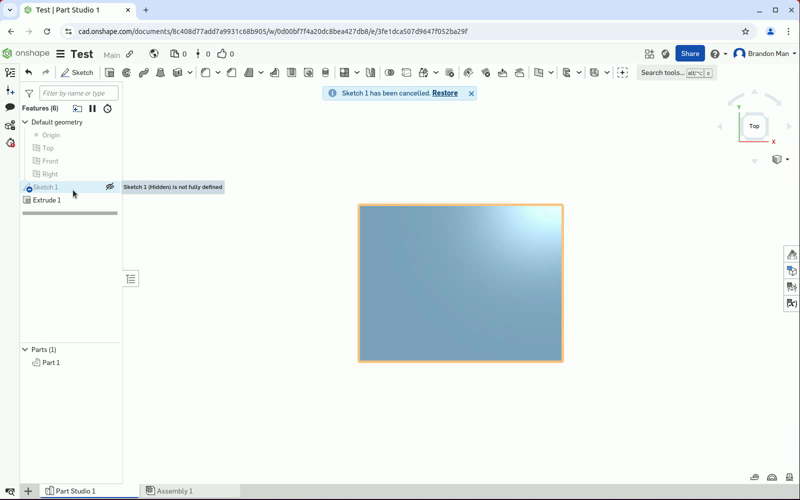
click(73, 189)
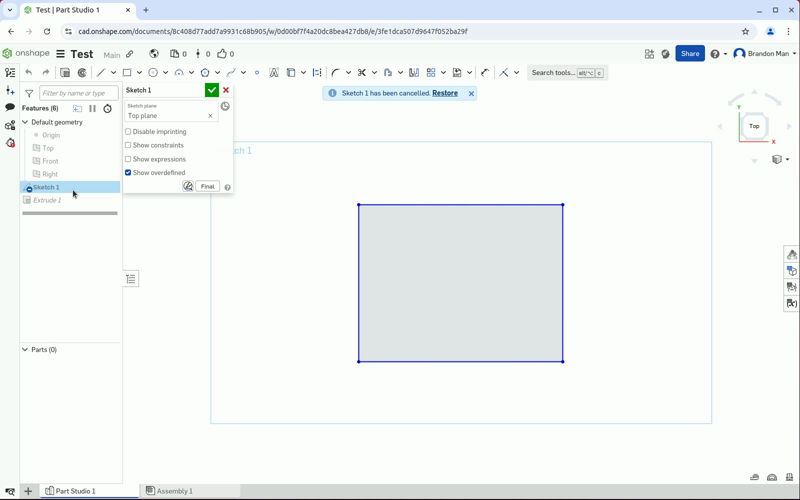
mouse_move(229, 92)
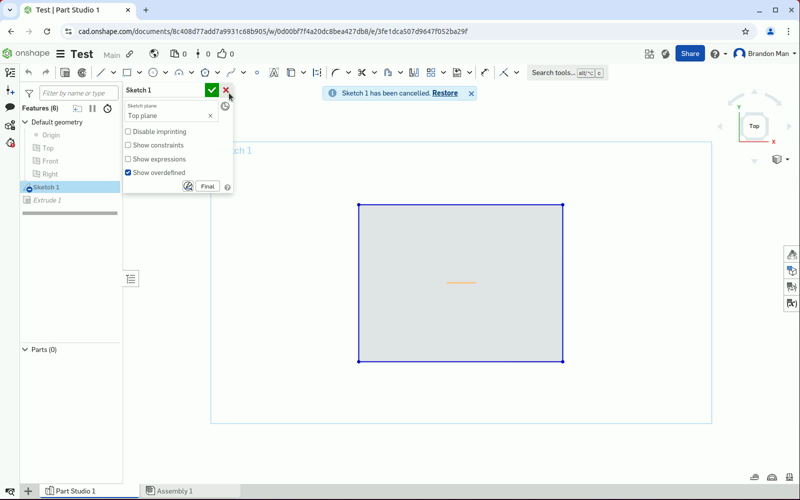
click(229, 92)
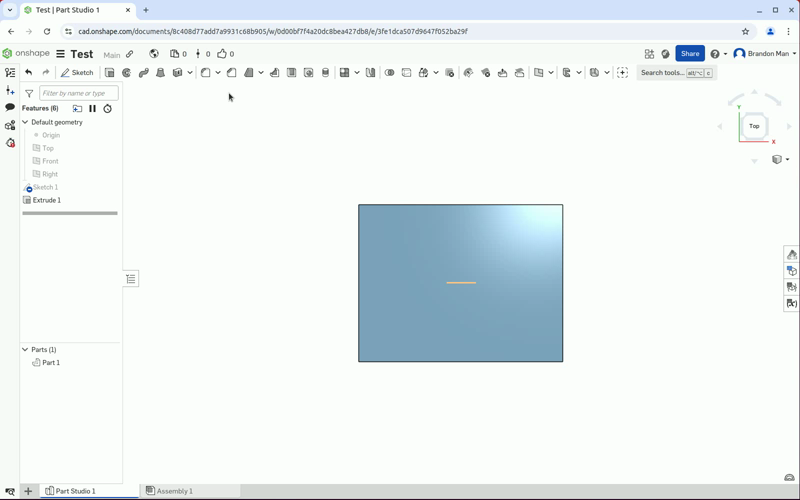
mouse_move(541, 75)
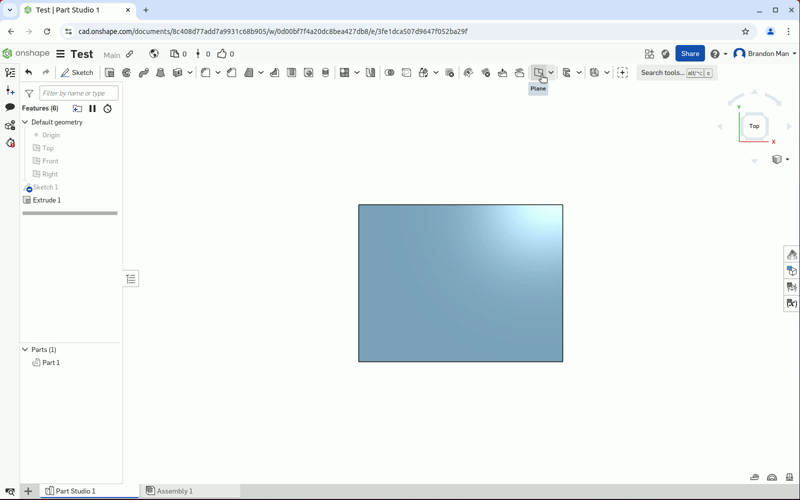
click(541, 75)
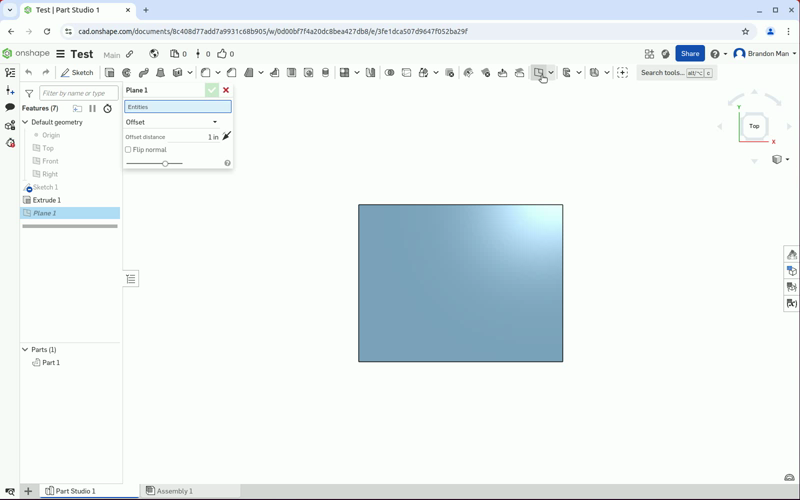
mouse_move(73, 150)
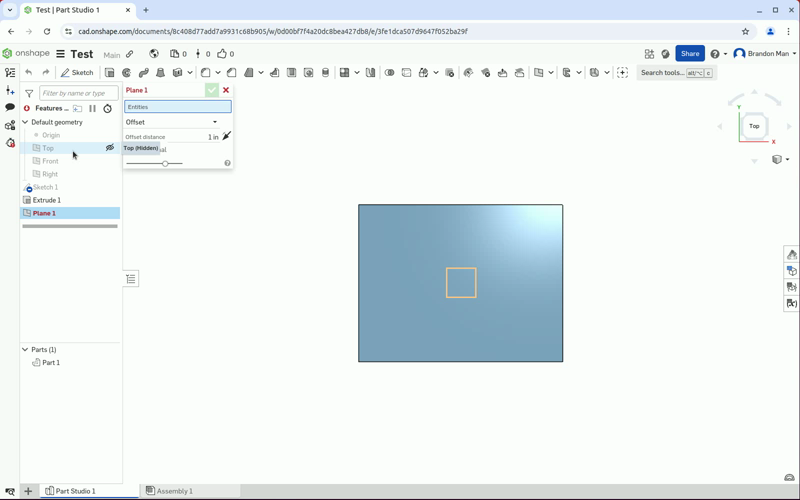
click(73, 150)
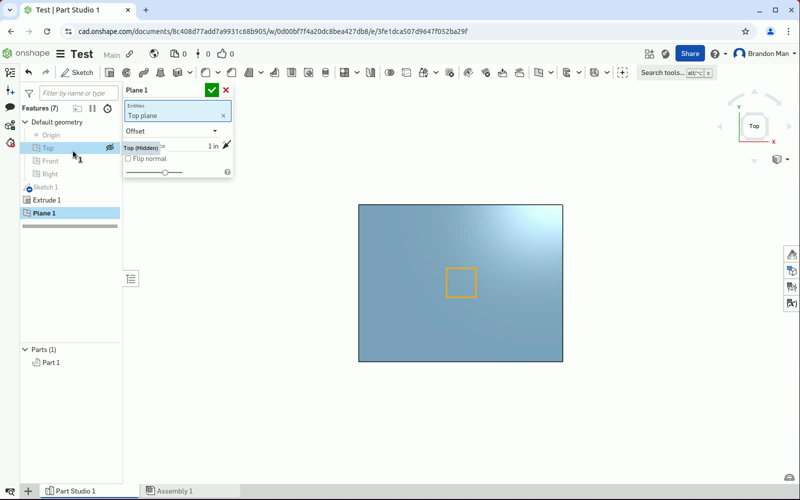
key(tab, 2)
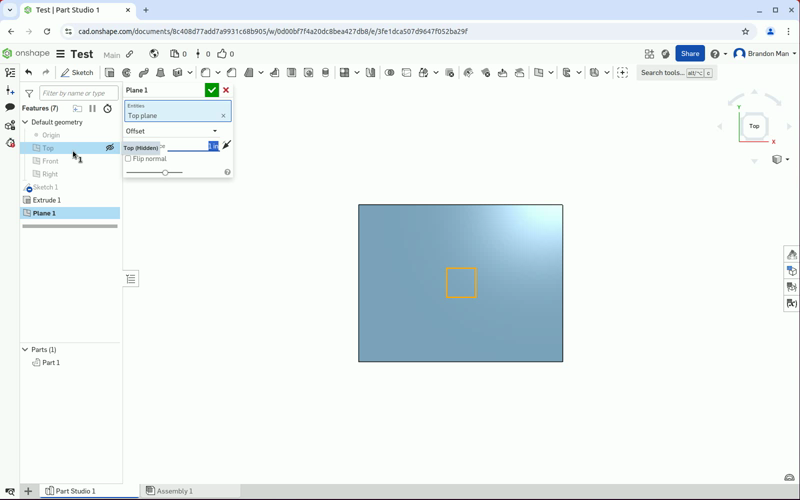
text(1.91)
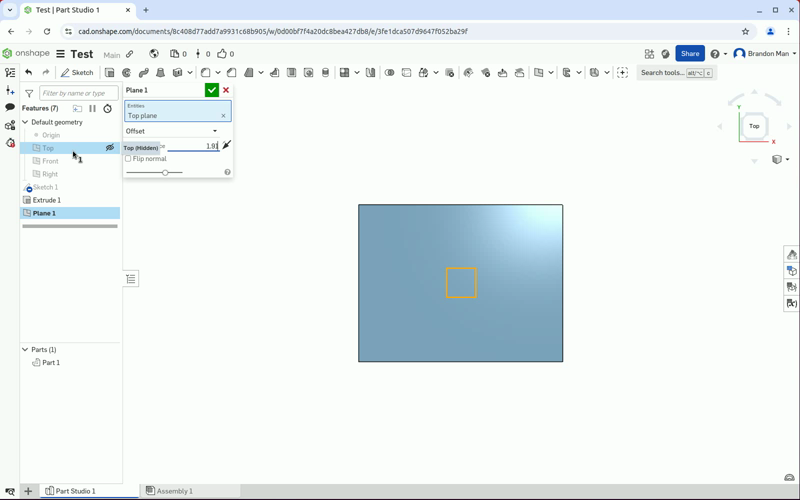
key(enter, 2)
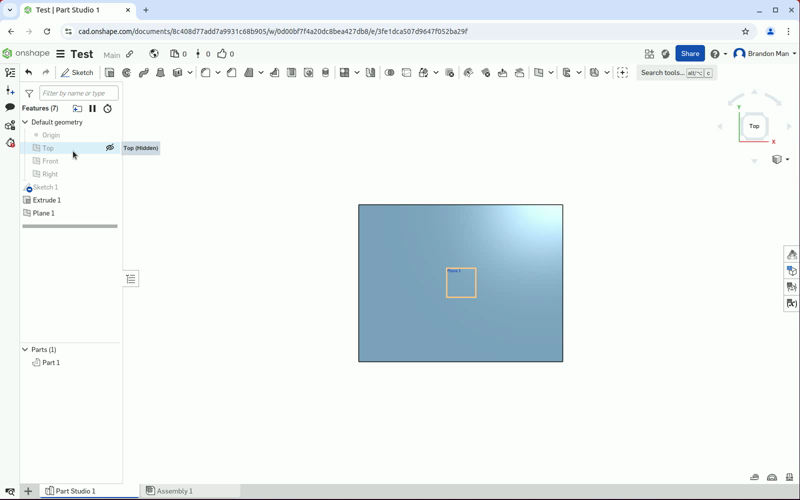
key(shift+s)
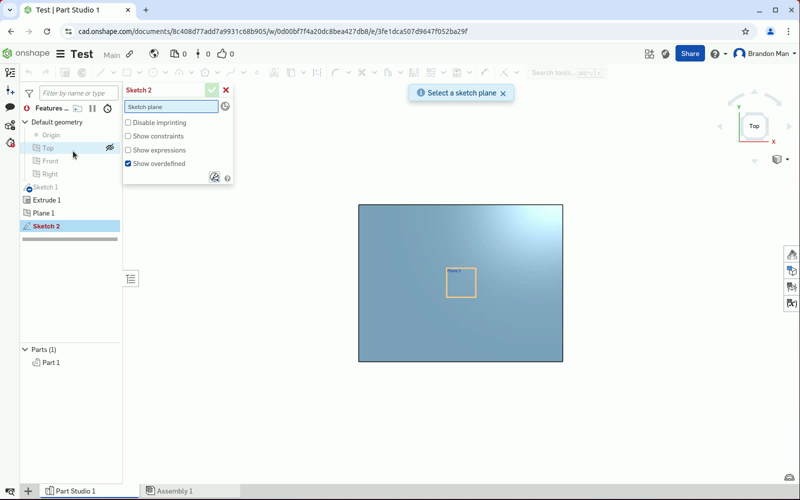
mouse_move(73, 215)
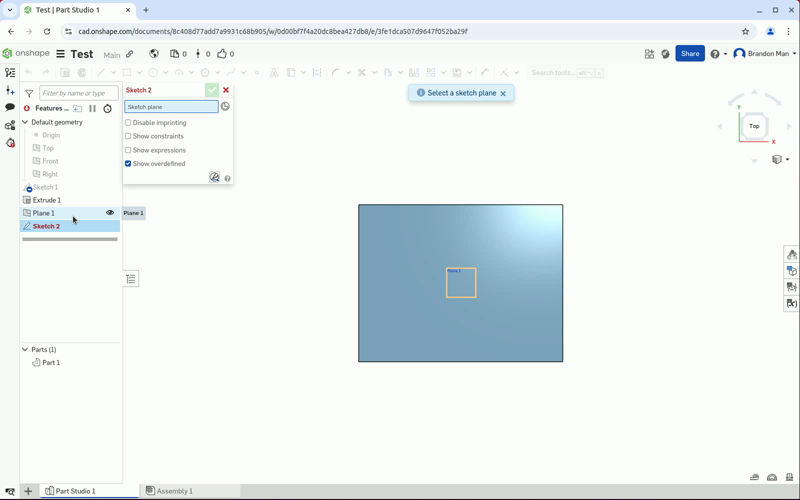
click(73, 215)
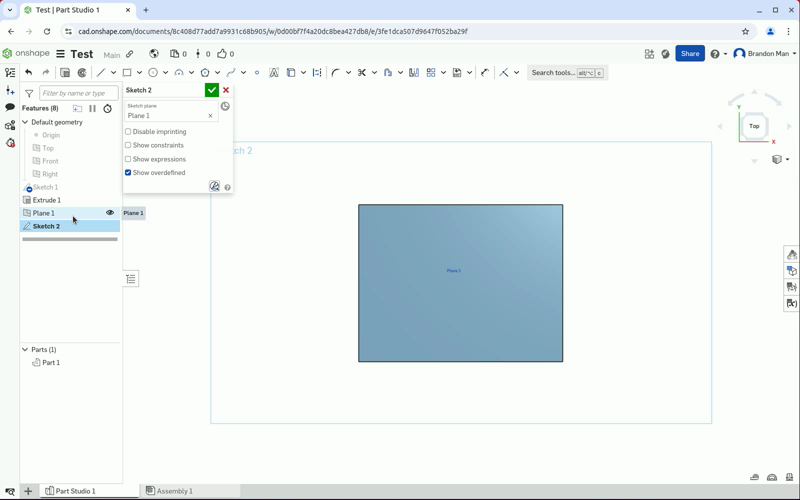
mouse_move(73, 352)
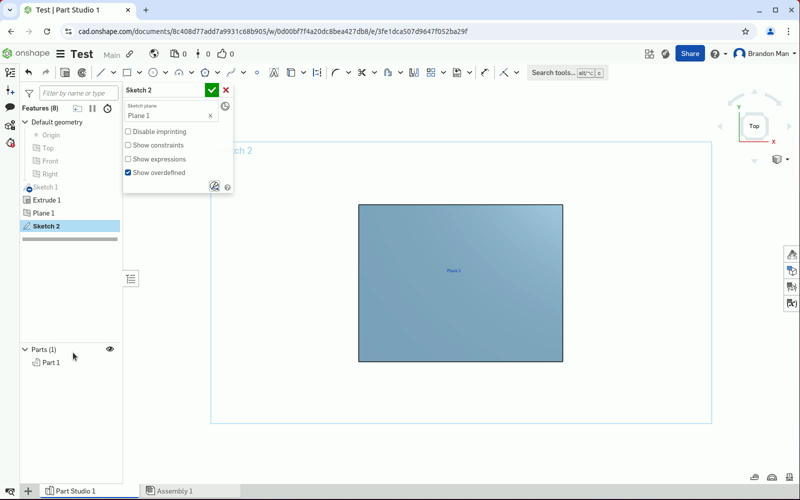
key(y)
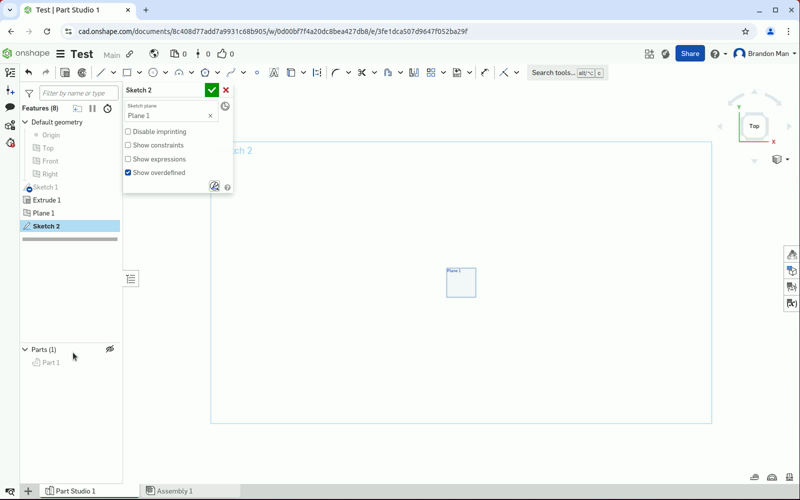
key(l)
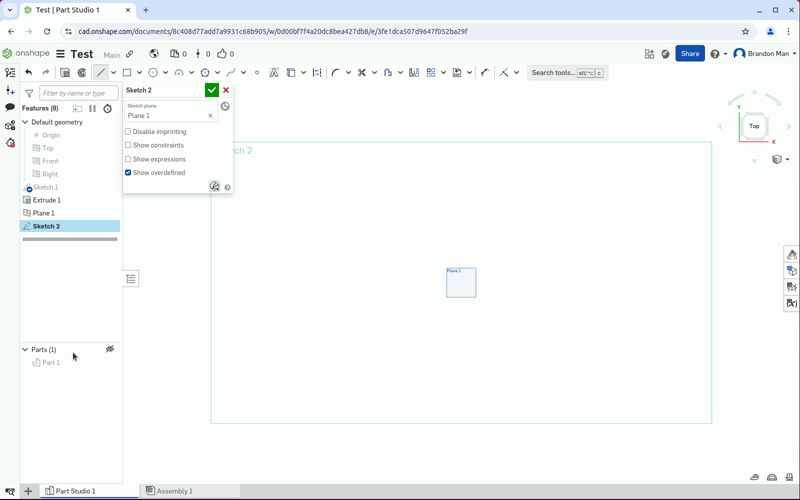
key_down(shift)
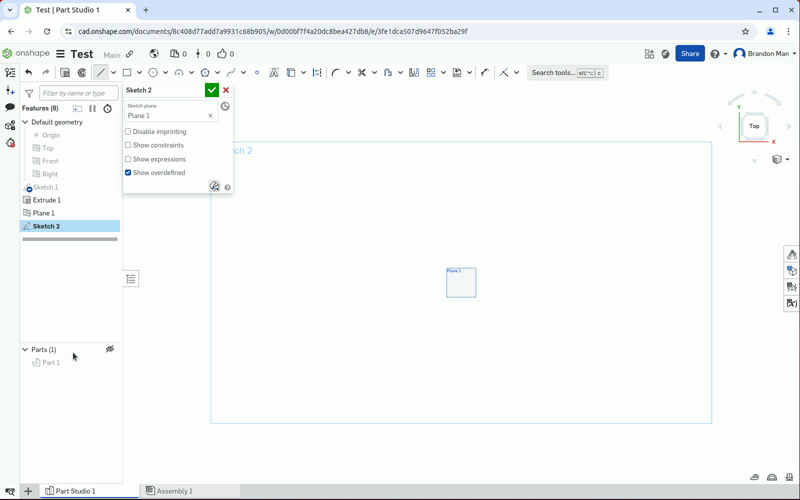
mouse_move(348, 312)
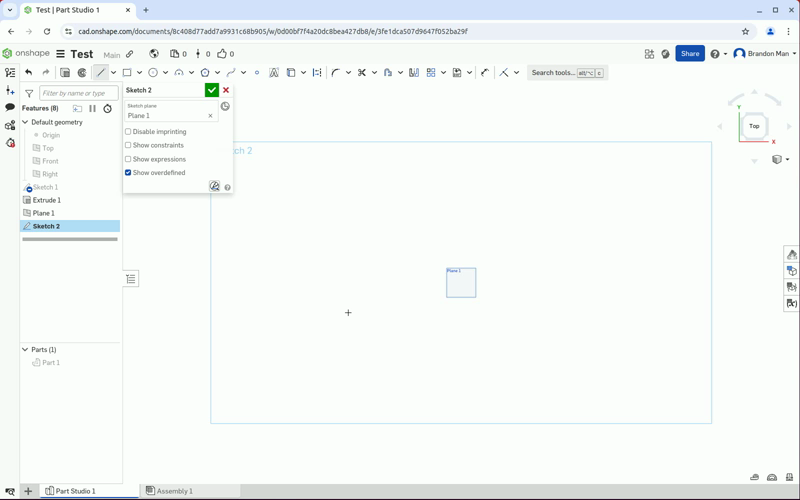
click(348, 312)
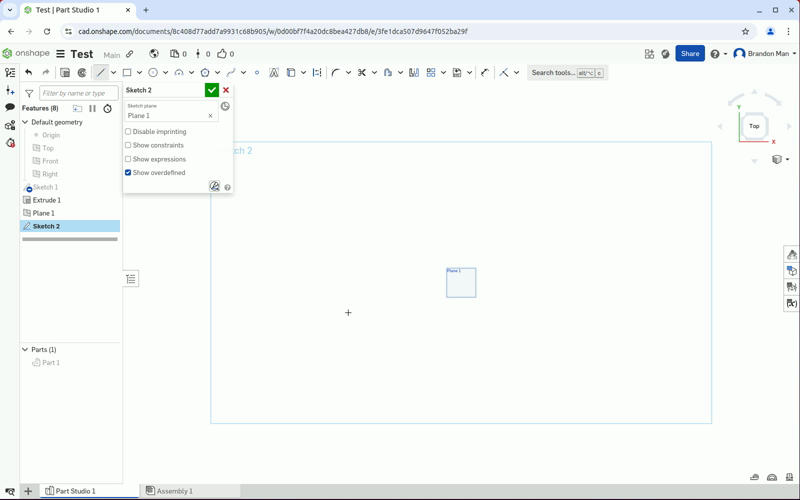
key_up(shift)
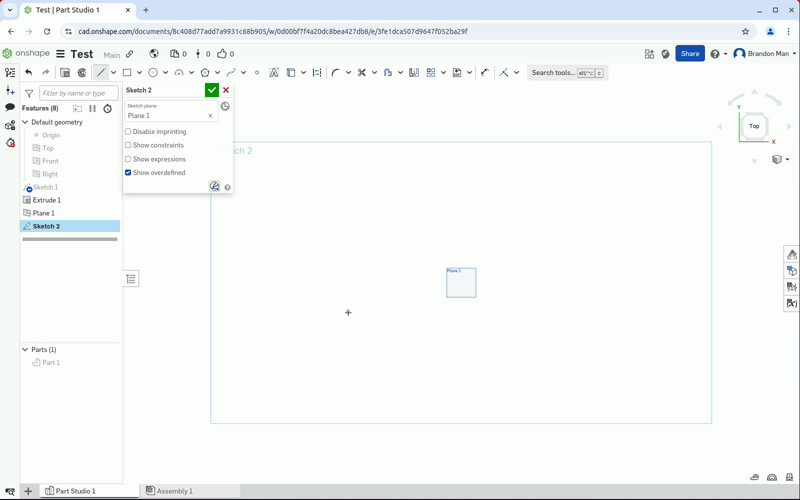
key_down(shift)
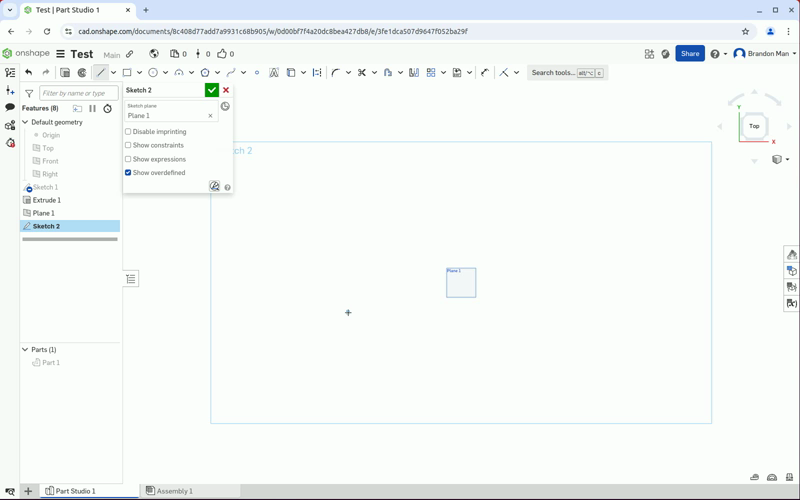
mouse_move(378, 312)
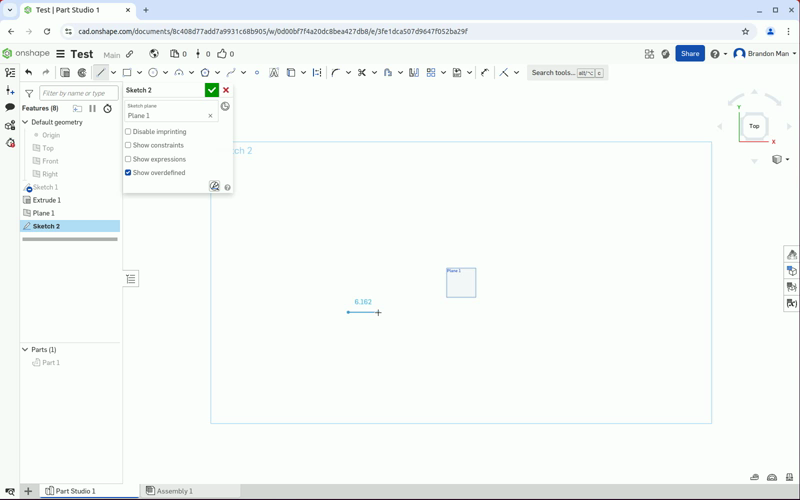
mouse_move(358, 312)
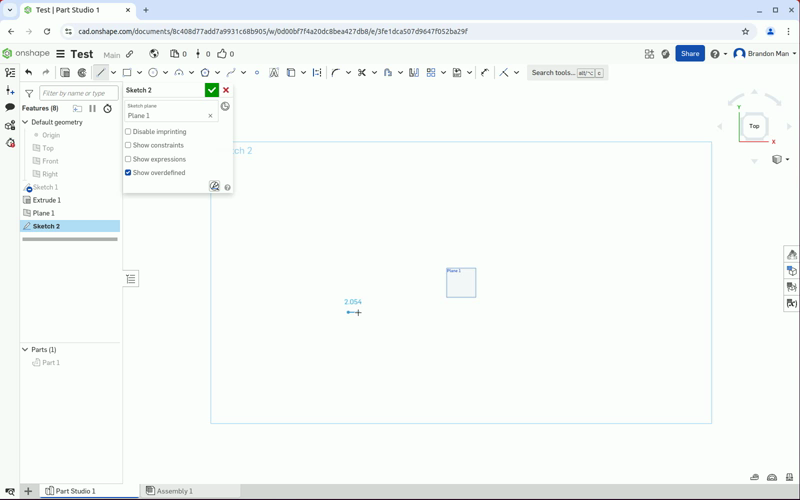
click(358, 312)
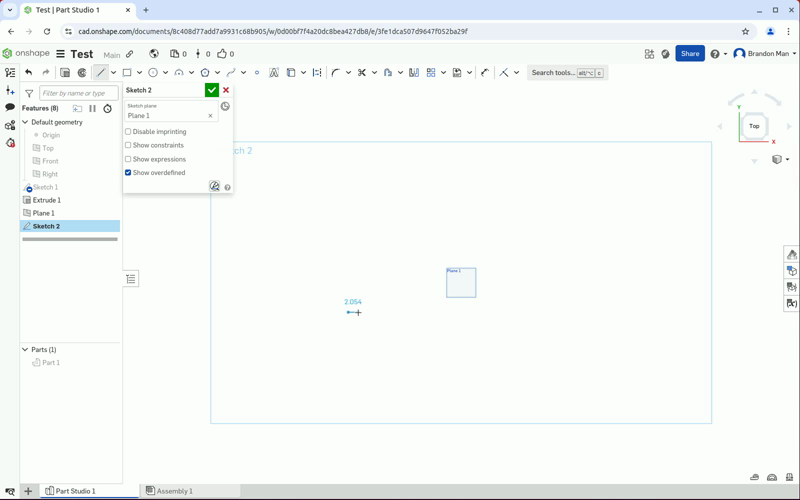
key_up(shift)
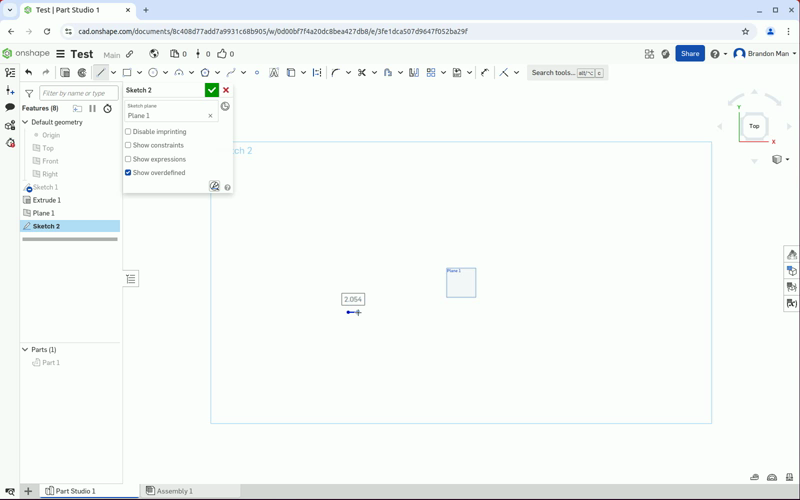
key_down(shift)
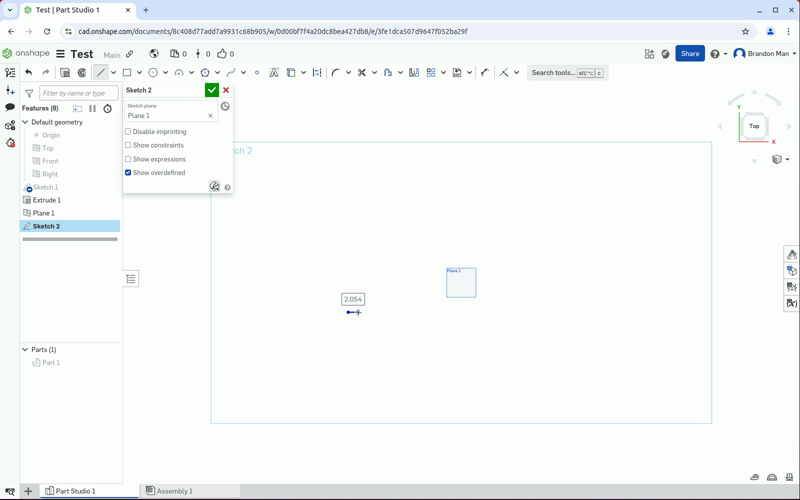
mouse_move(388, 312)
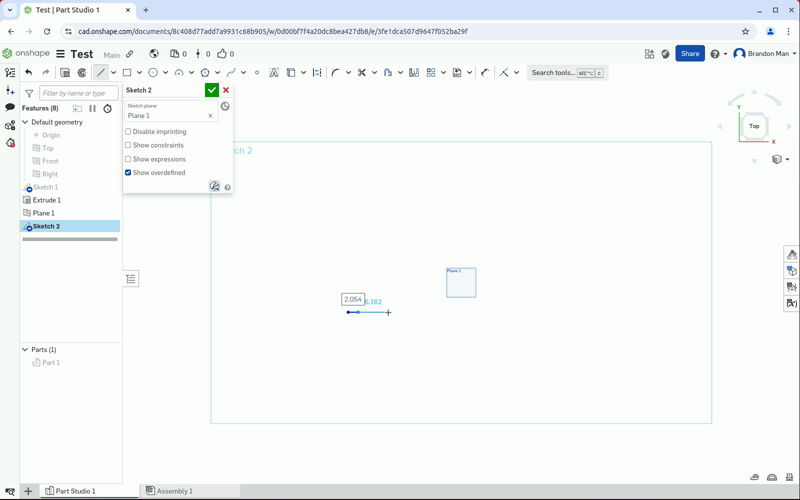
mouse_move(358, 252)
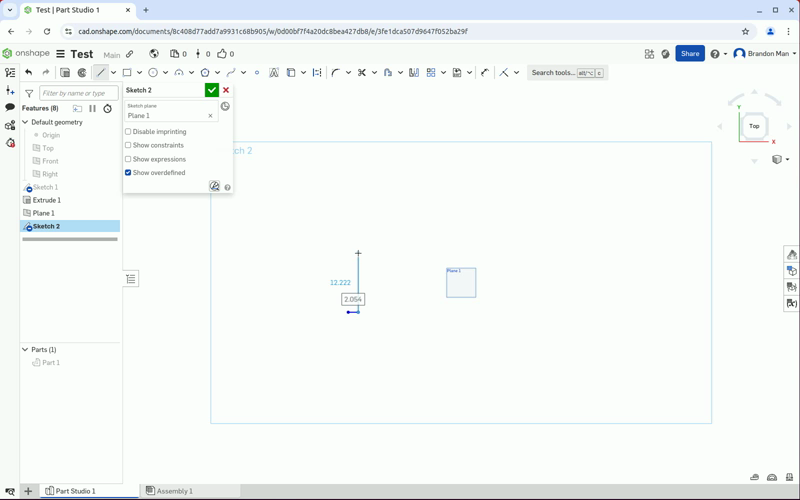
click(358, 252)
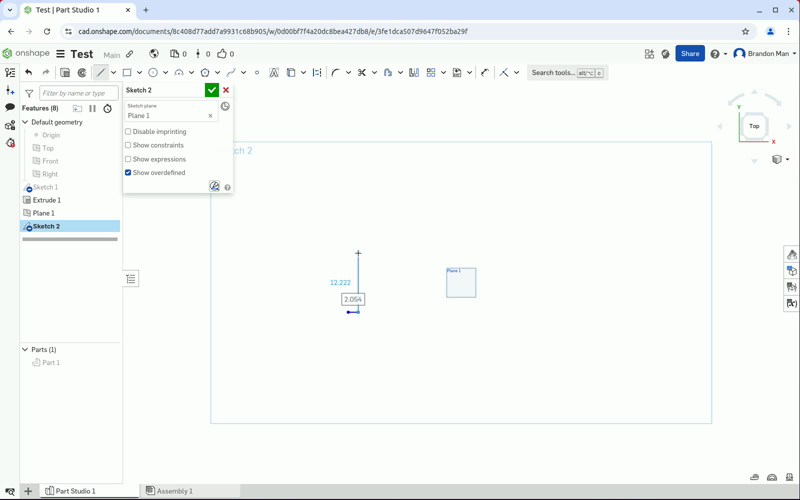
key_up(shift)
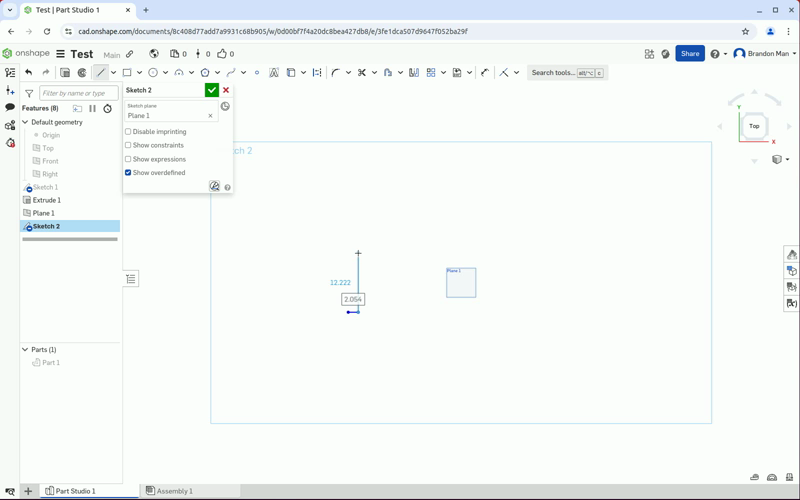
key_down(shift)
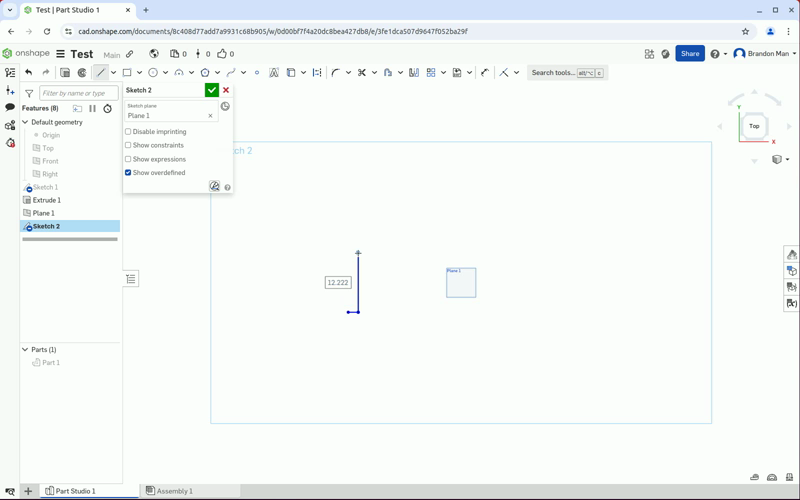
mouse_move(388, 252)
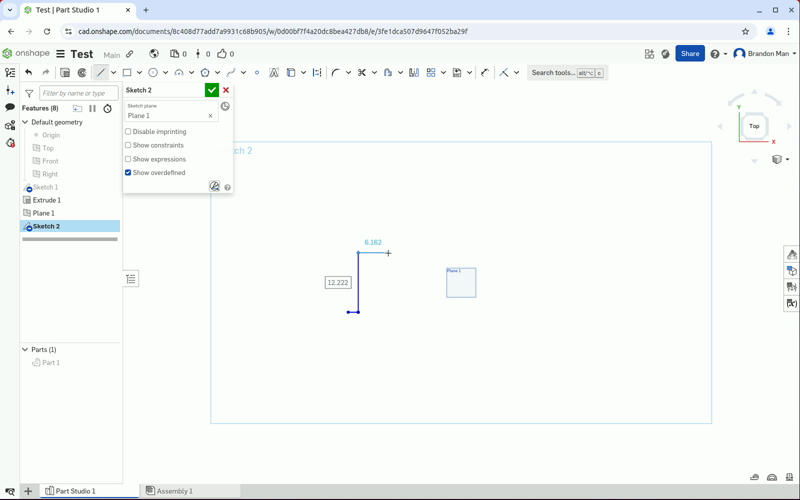
mouse_move(348, 252)
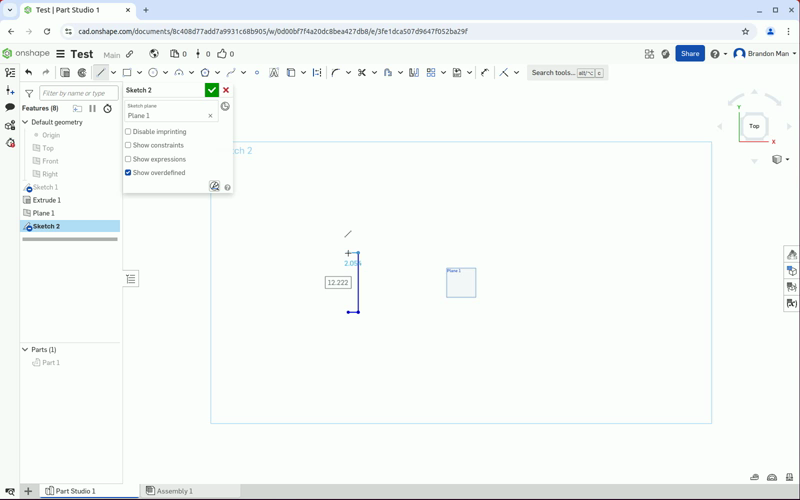
click(348, 252)
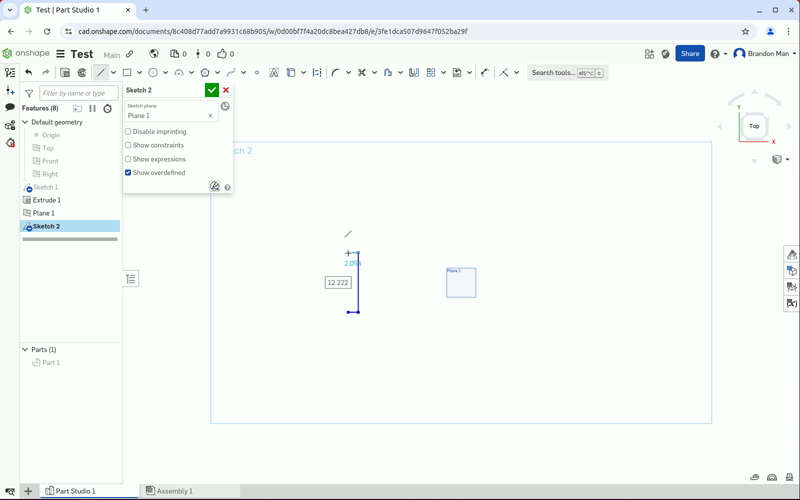
key_up(shift)
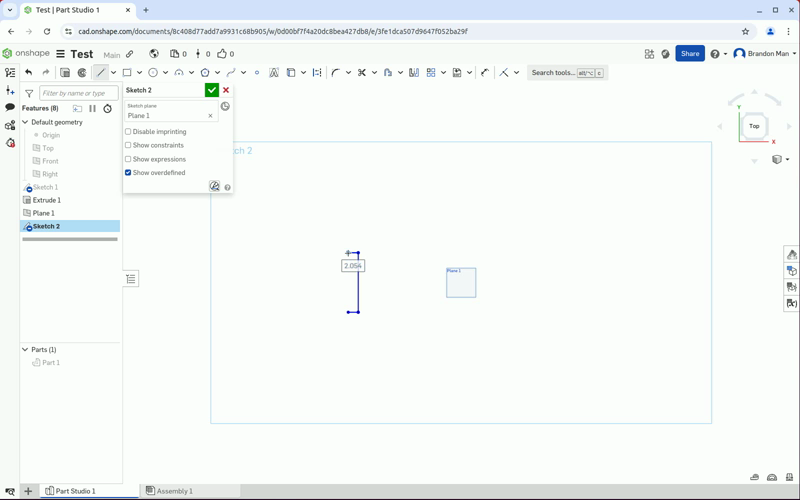
mouse_move(378, 252)
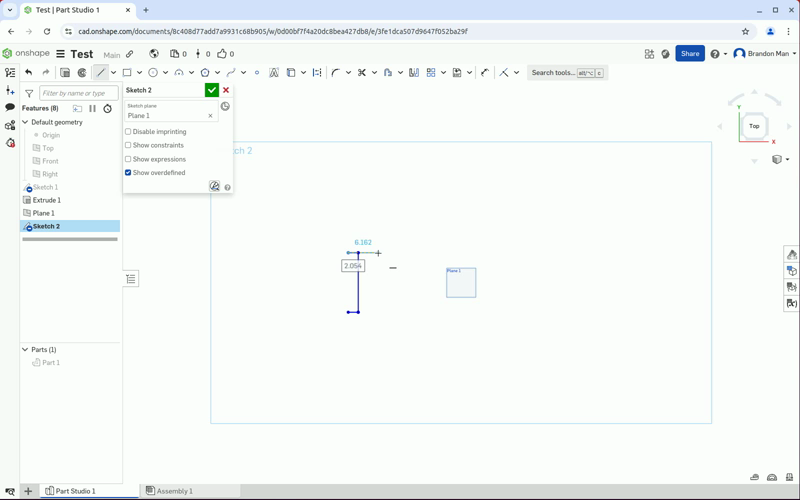
key_down(shift)
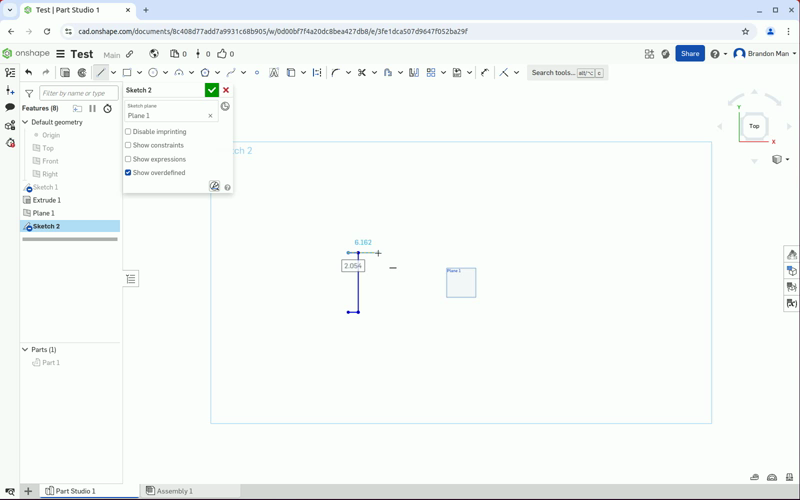
mouse_move(348, 312)
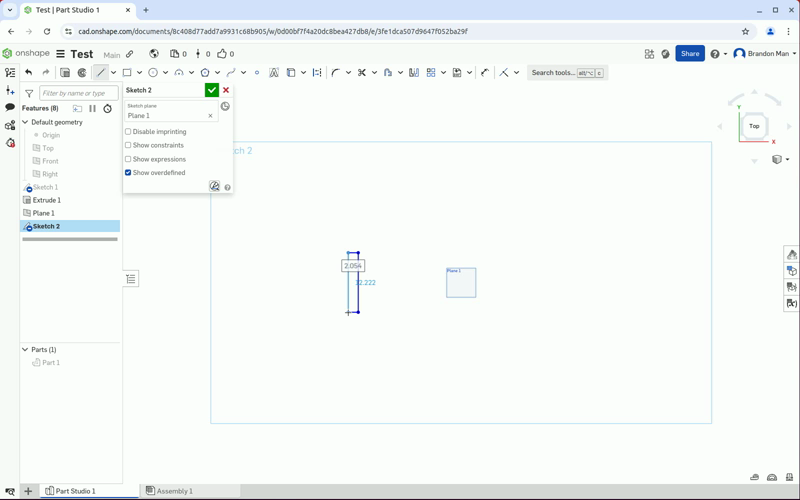
key_up(shift)
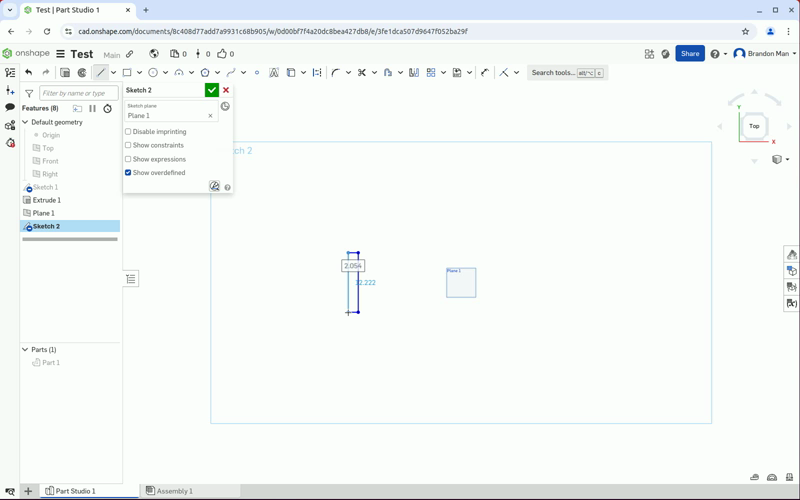
click(348, 312)
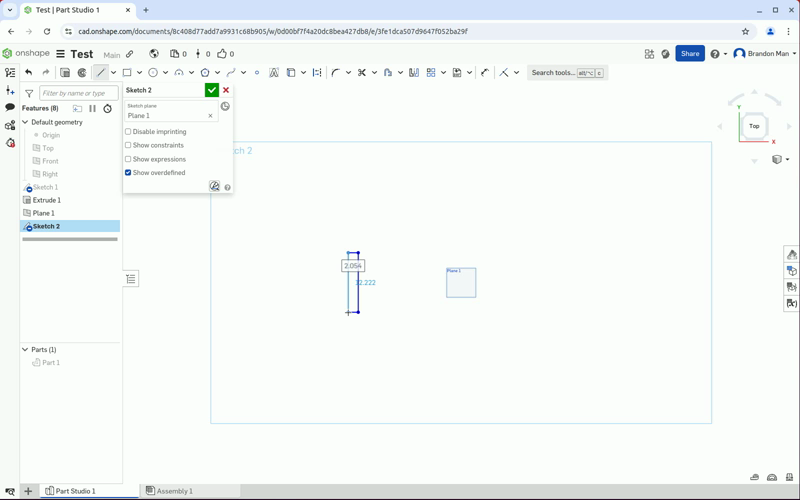
key(esc)
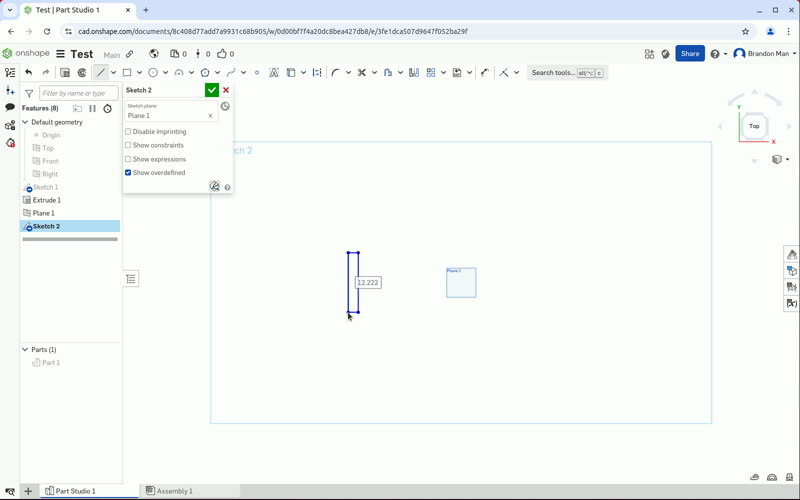
mouse_move(353, 298)
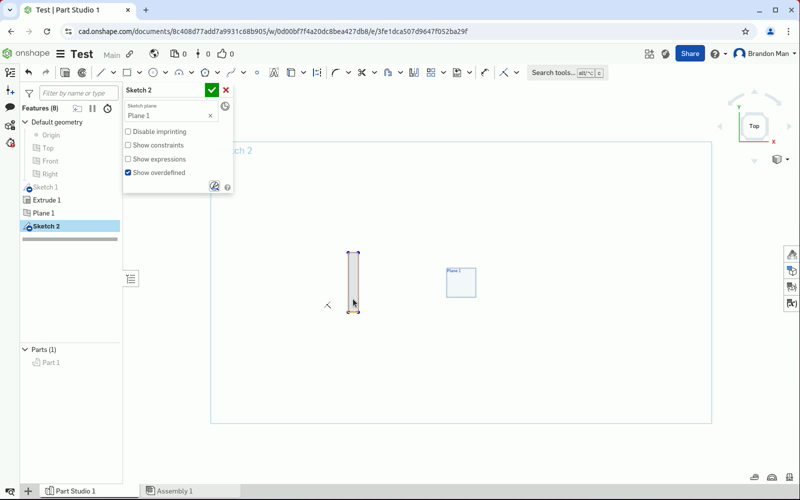
scroll(6)
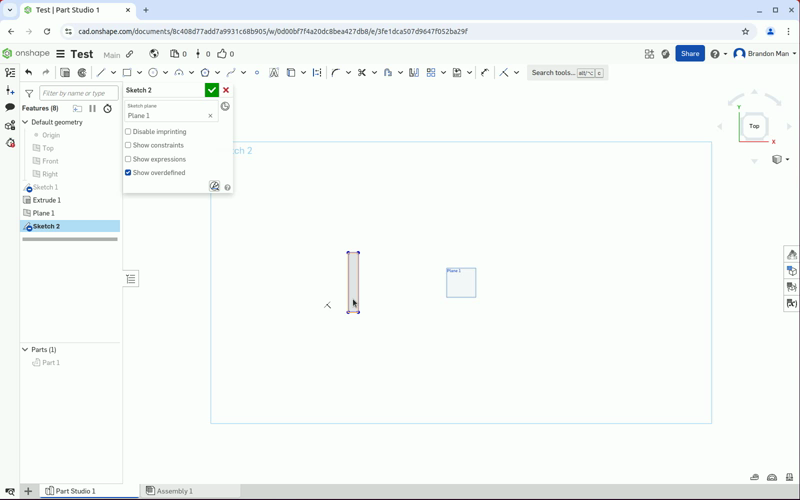
scroll(6)
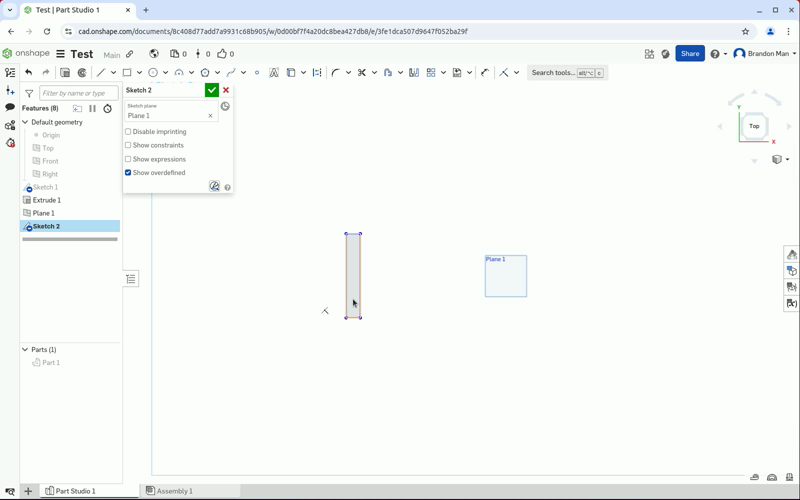
scroll(6)
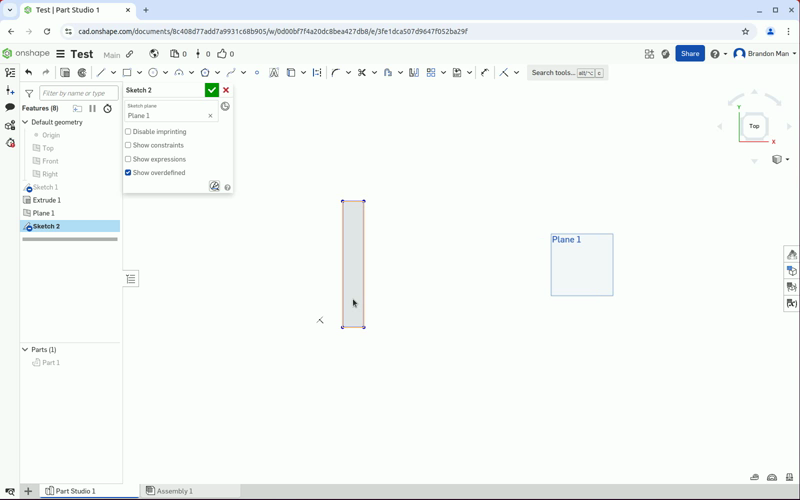
scroll(6)
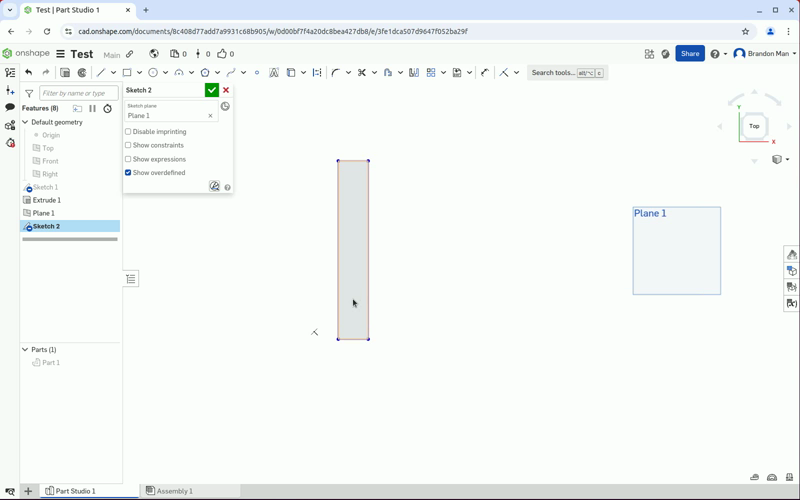
scroll(6)
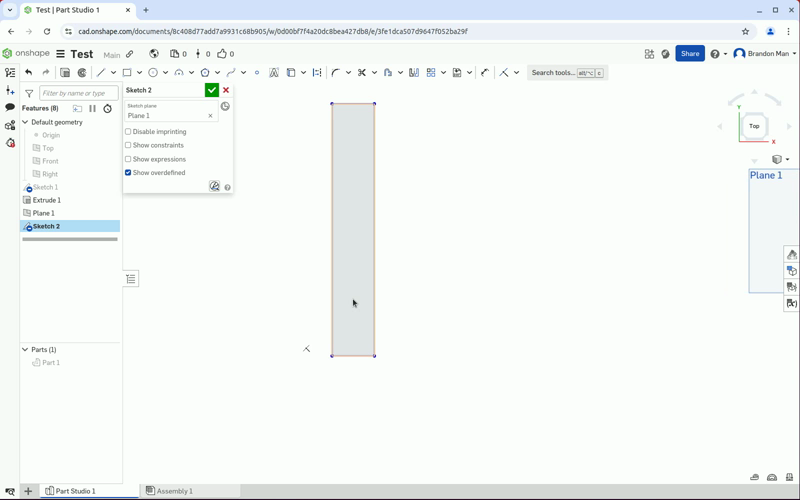
scroll(6)
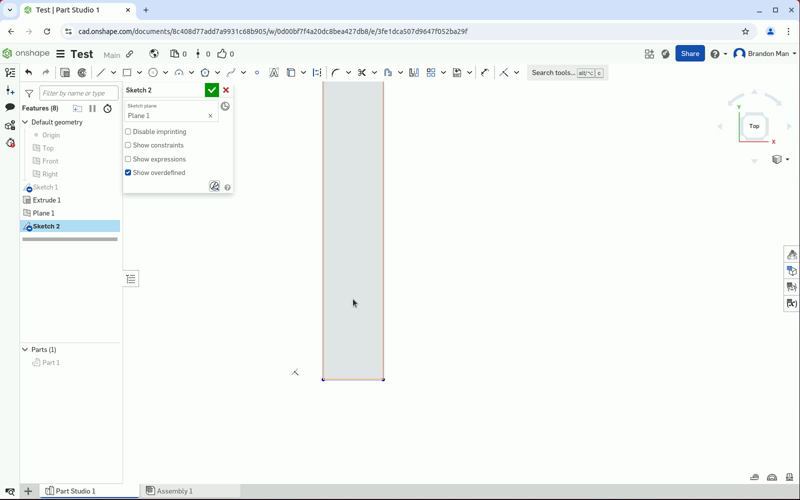
scroll(6)
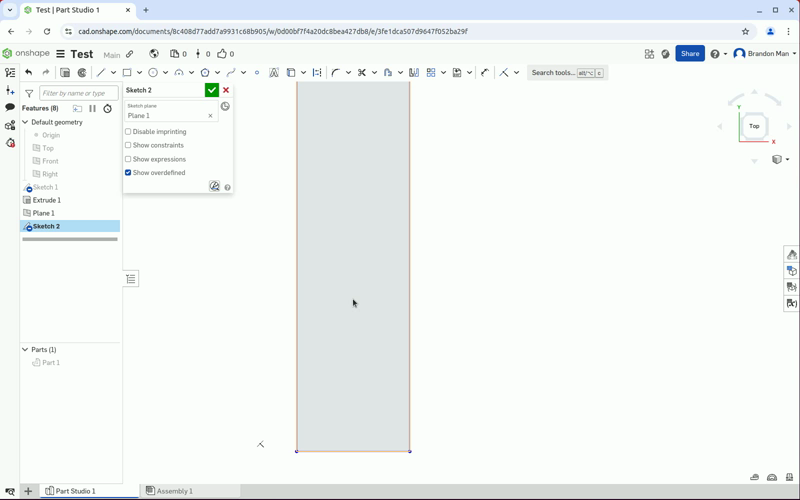
click(353, 298)
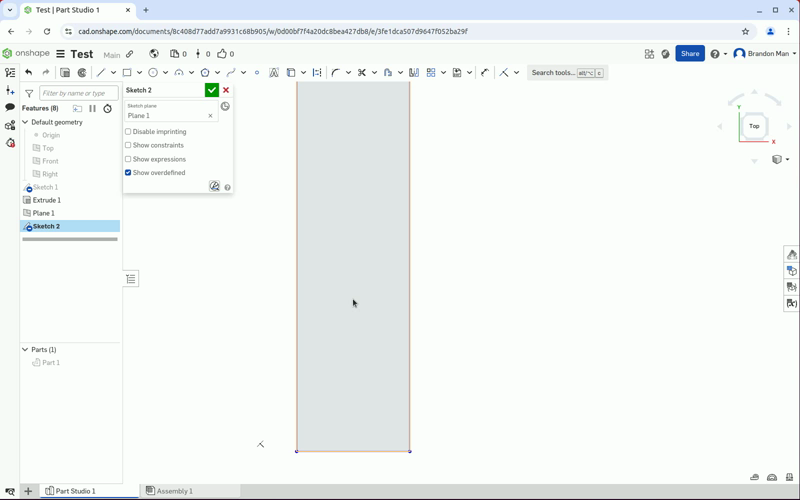
scroll(-6)
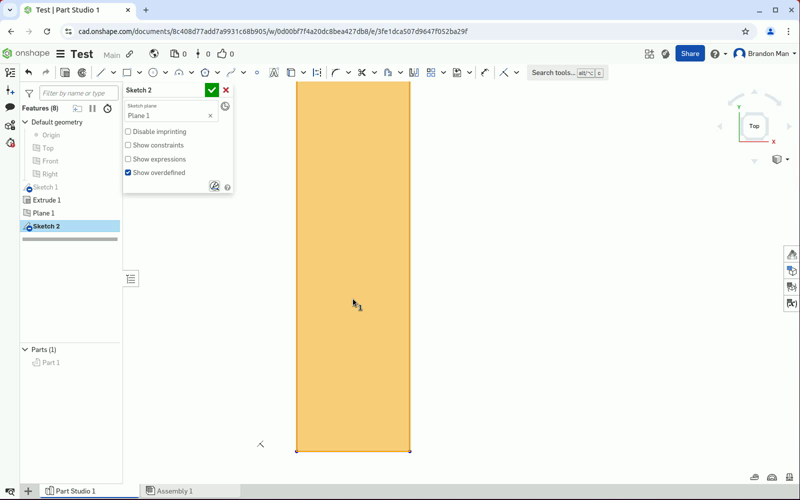
scroll(-6)
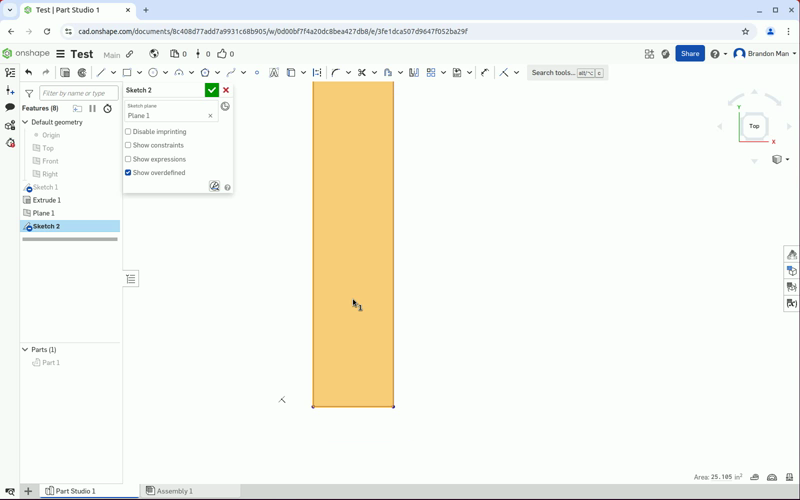
scroll(-6)
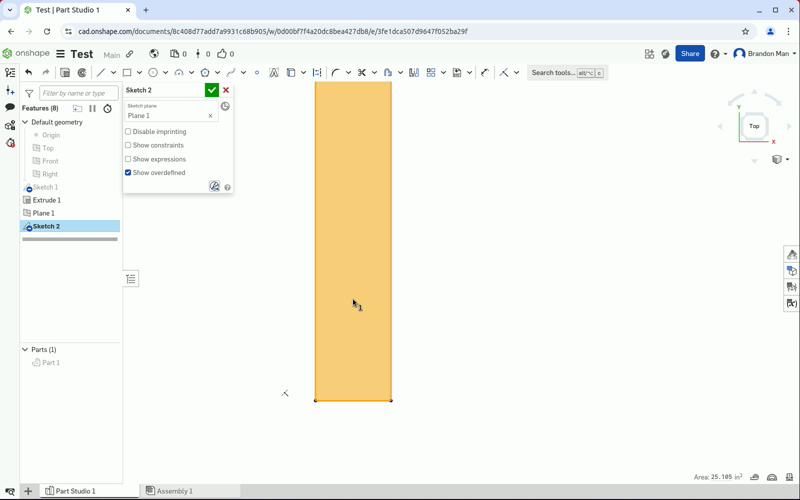
scroll(-6)
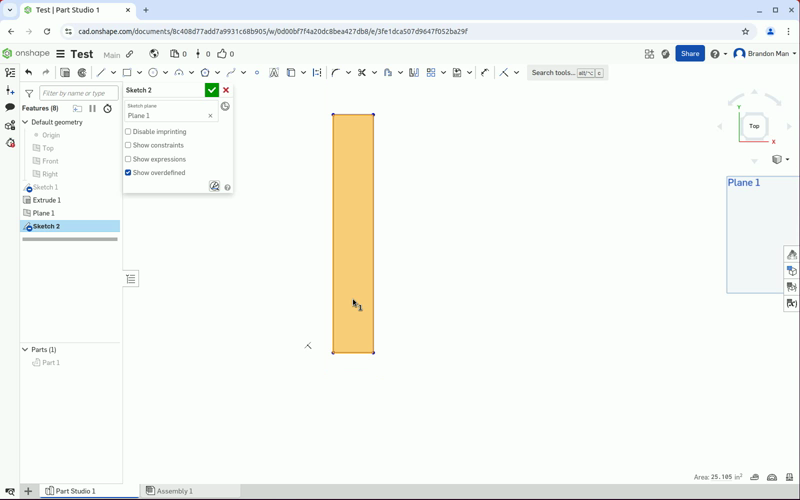
scroll(-6)
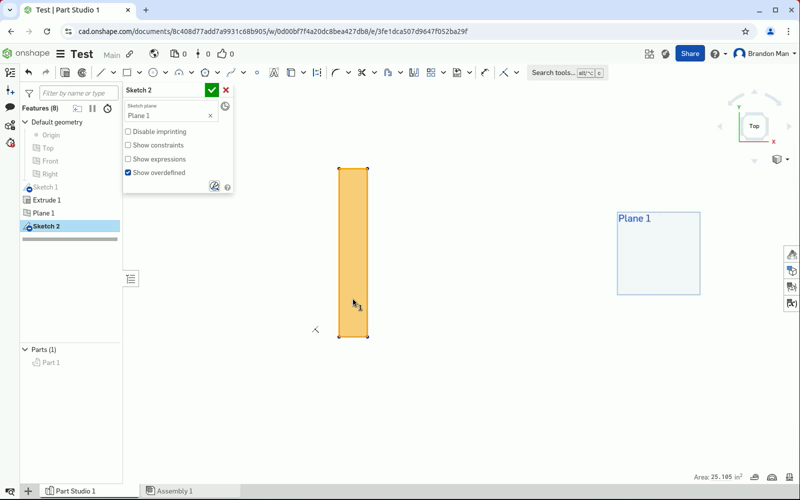
scroll(-6)
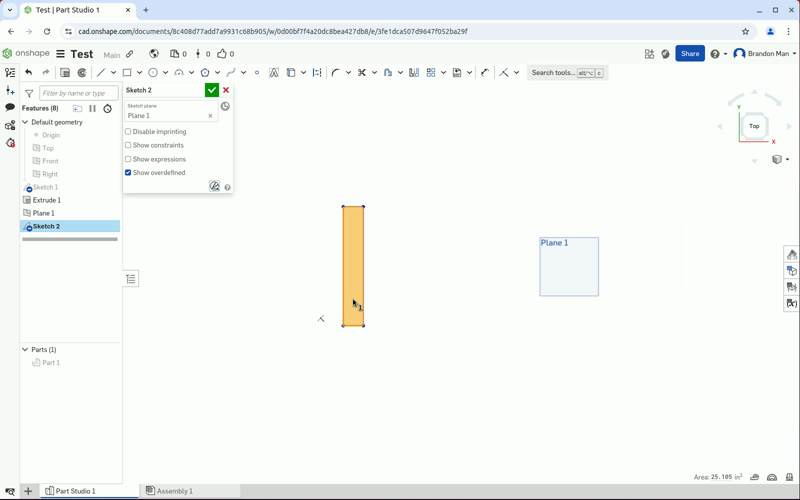
scroll(-6)
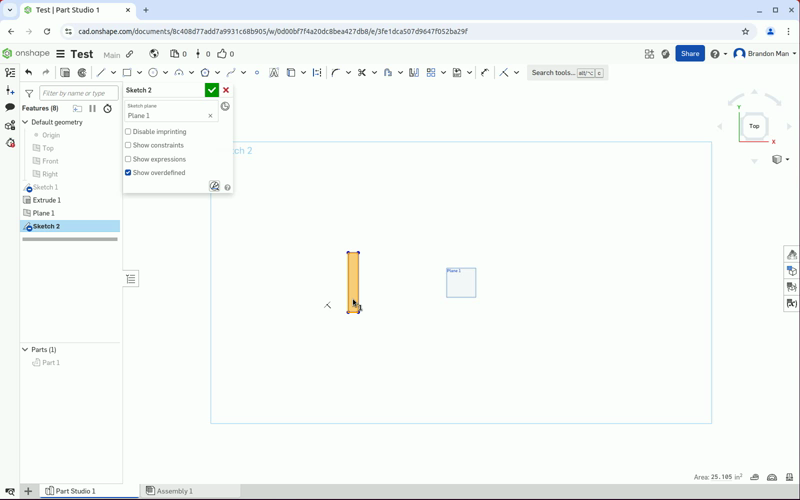
mouse_move(73, 352)
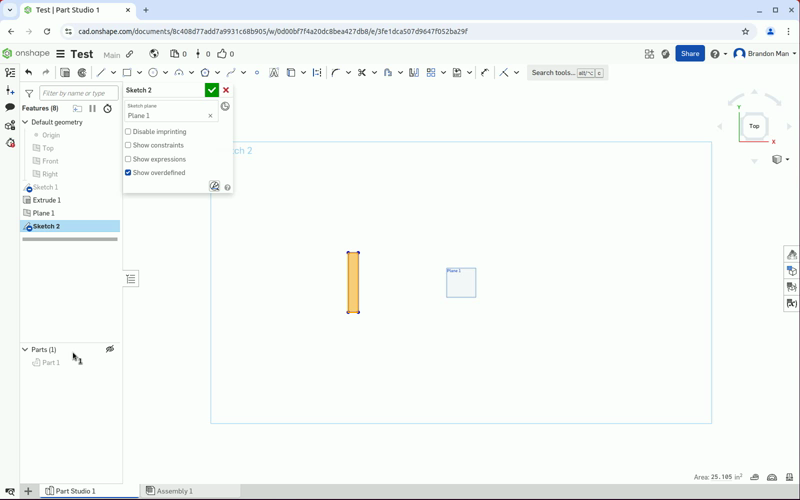
key(shift+y)
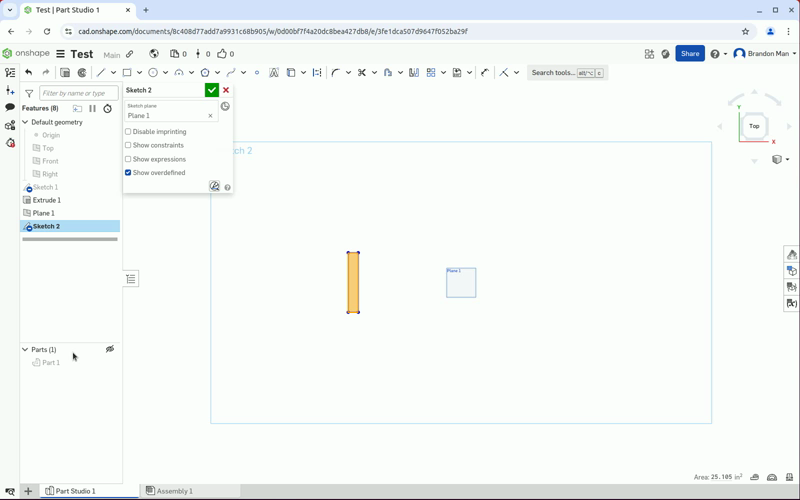
key(shift+e)
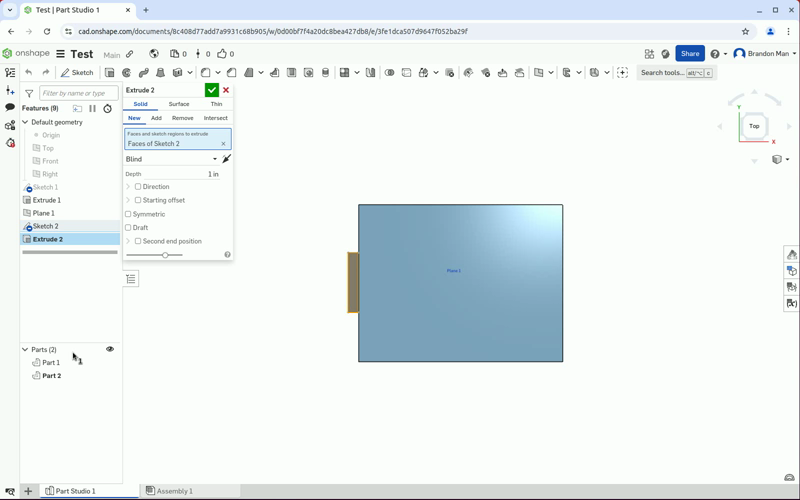
mouse_move(143, 106)
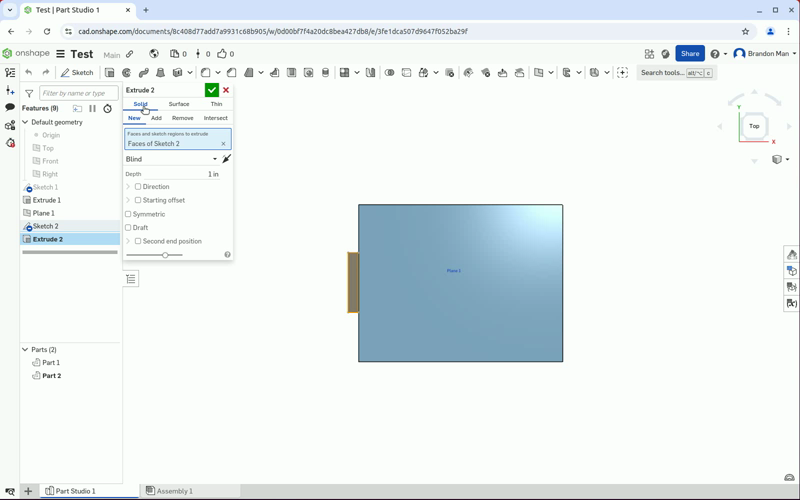
click(143, 106)
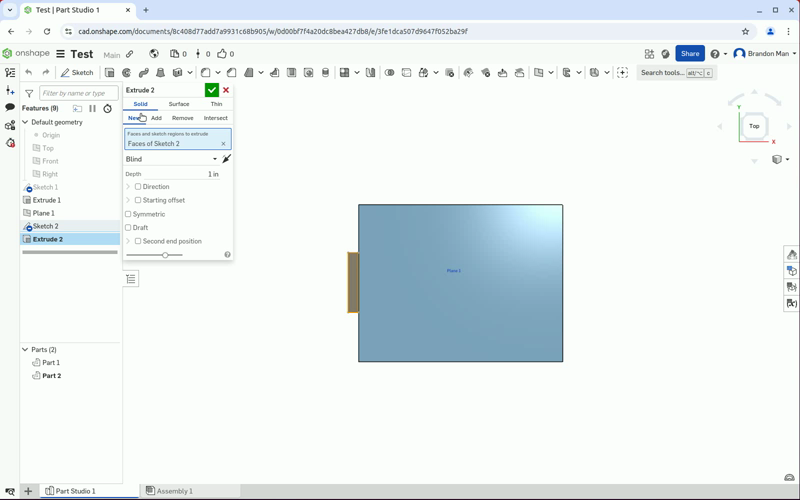
mouse_move(137, 120)
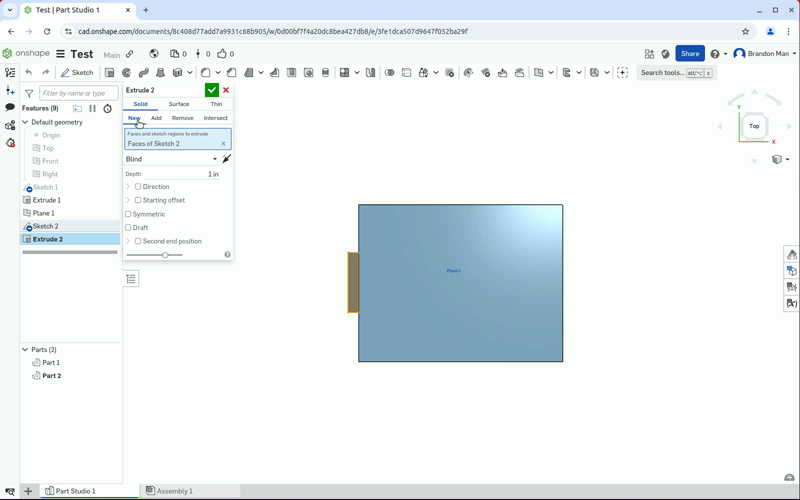
click(137, 120)
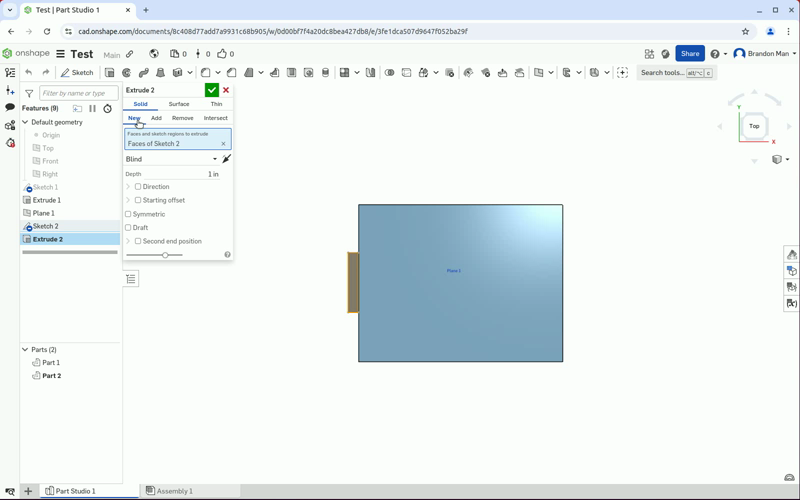
key(tab, 4)
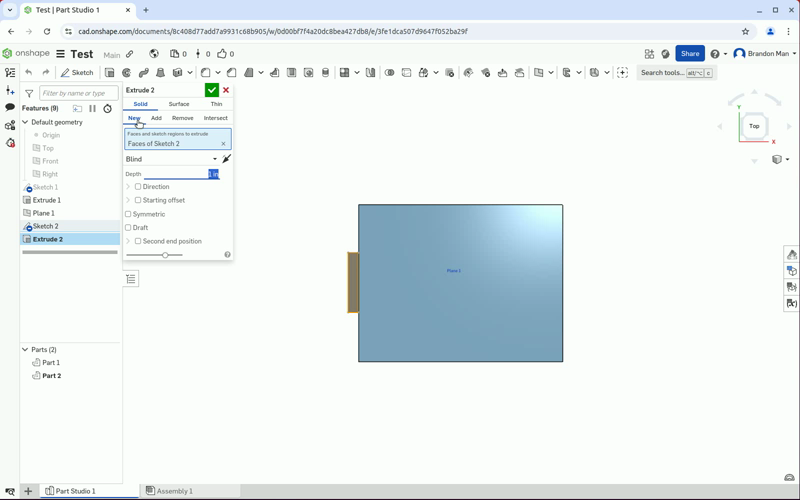
text(-1.926)
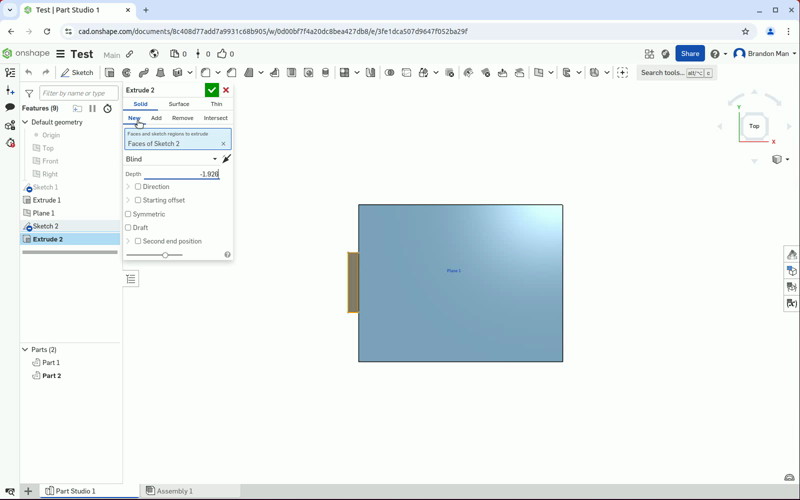
key(enter)
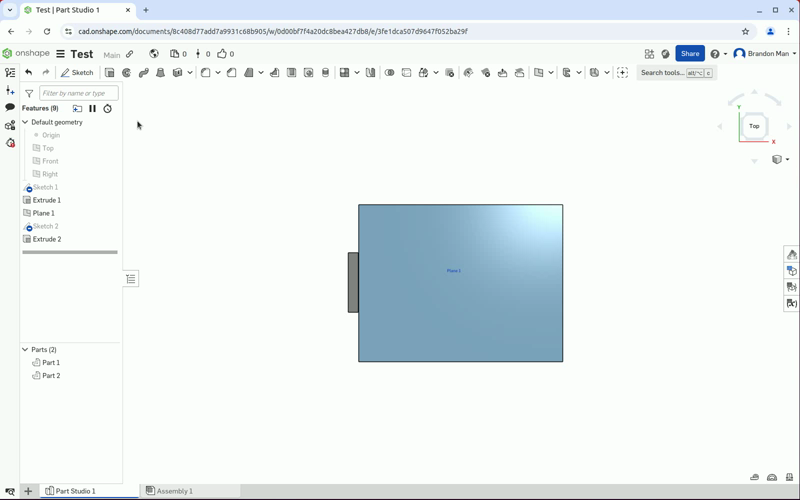
key(shift+h)
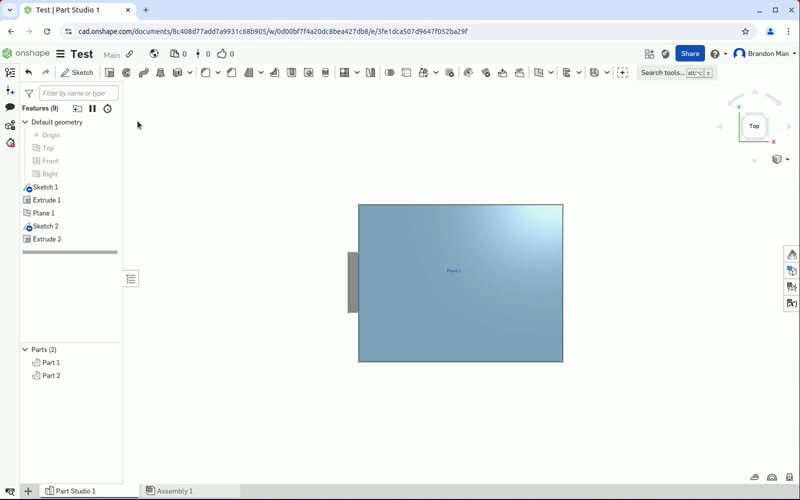
key(shift+h)
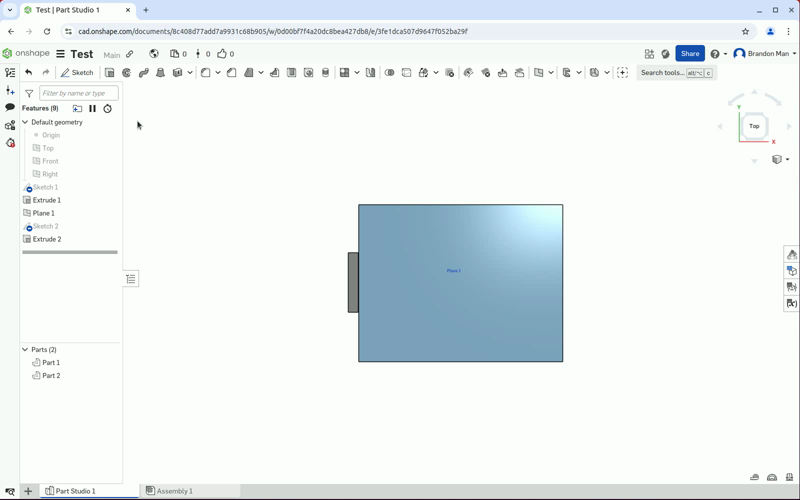
mouse_move(73, 189)
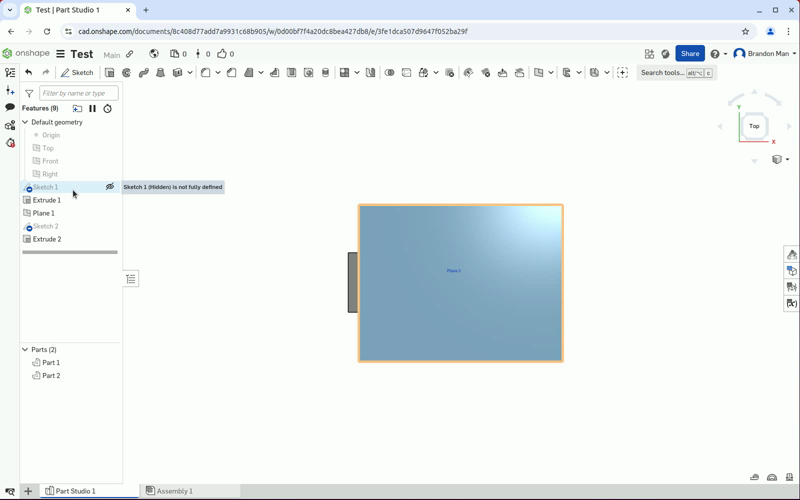
click(73, 189)
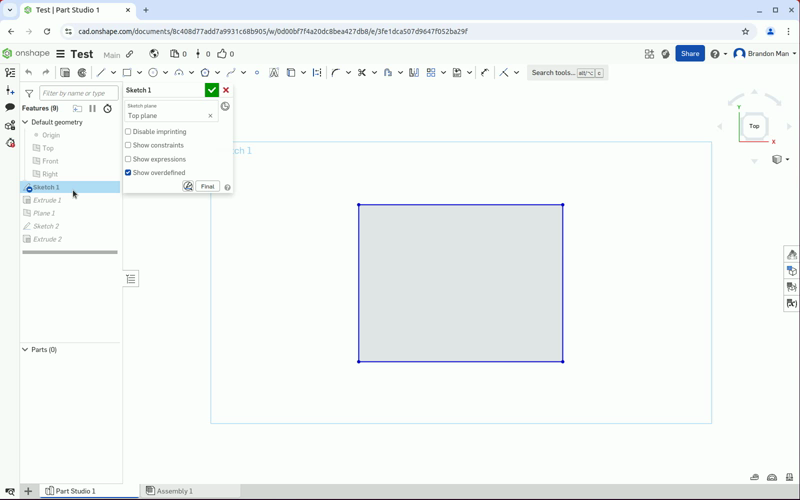
mouse_move(229, 92)
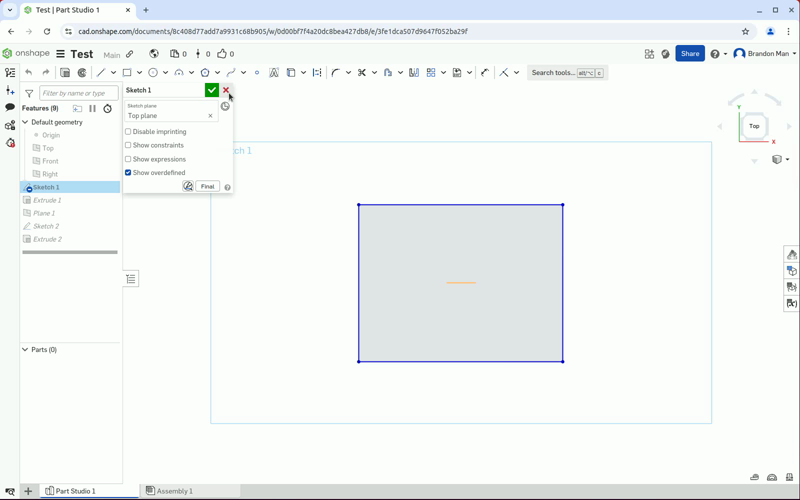
click(229, 92)
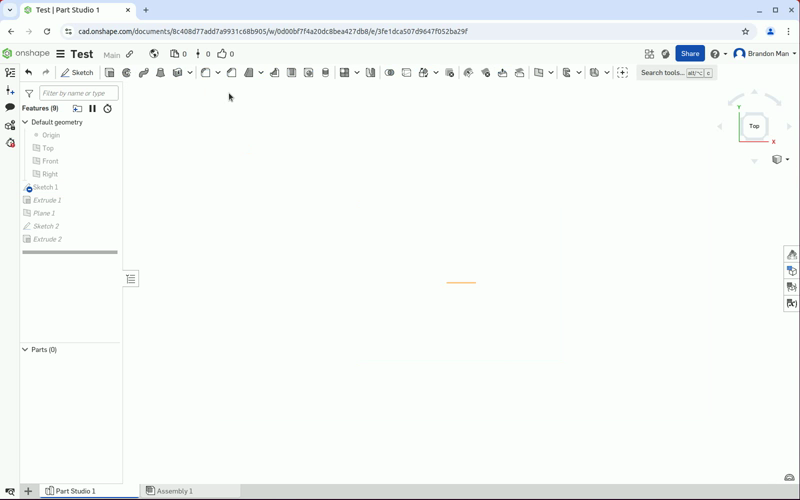
key(shift+s)
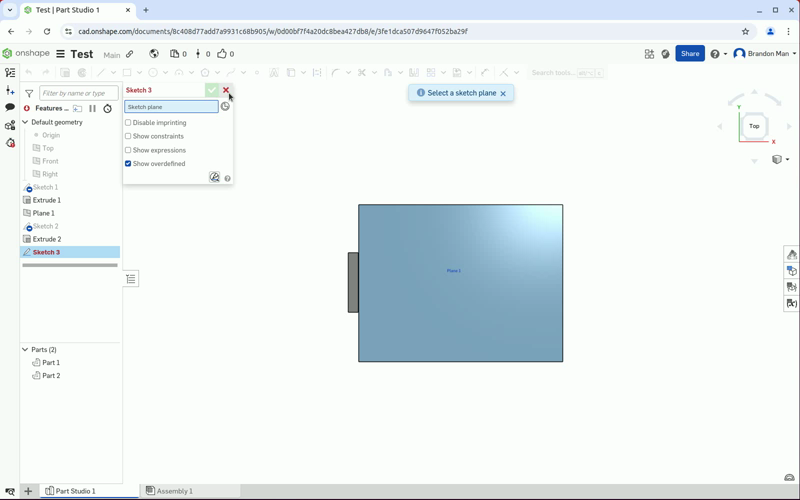
mouse_move(73, 215)
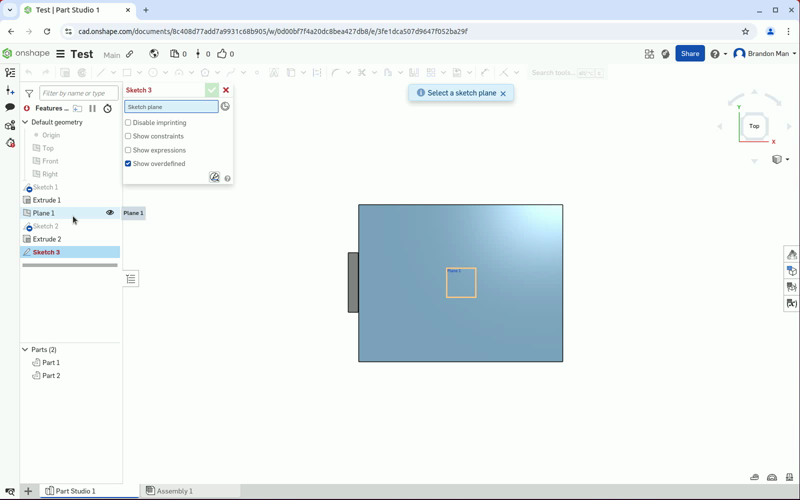
click(73, 215)
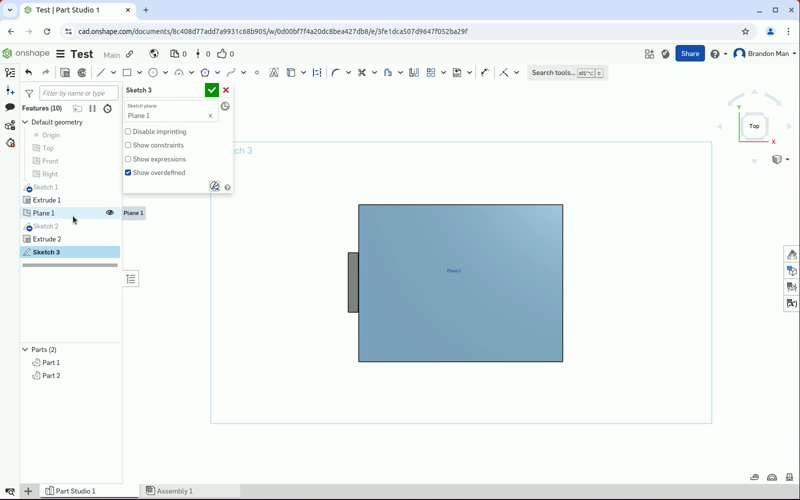
mouse_move(73, 352)
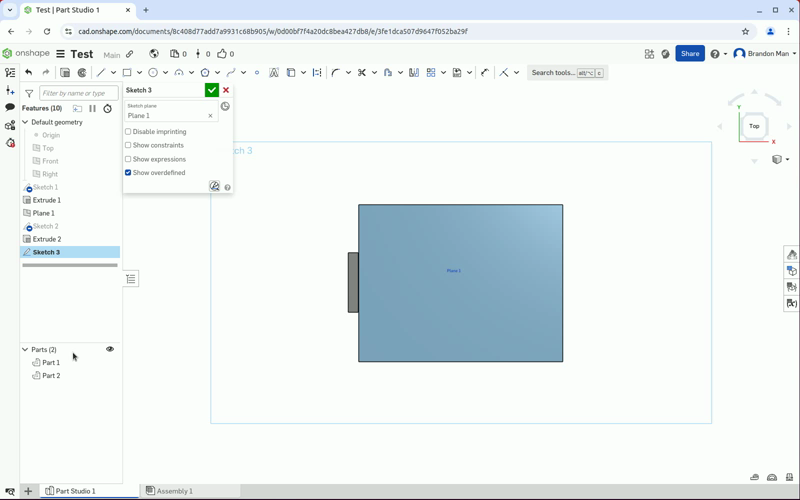
key(y)
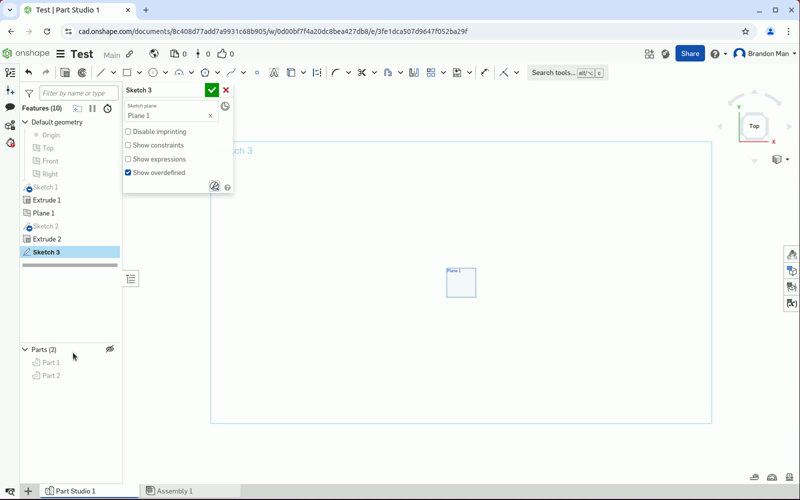
key(l)
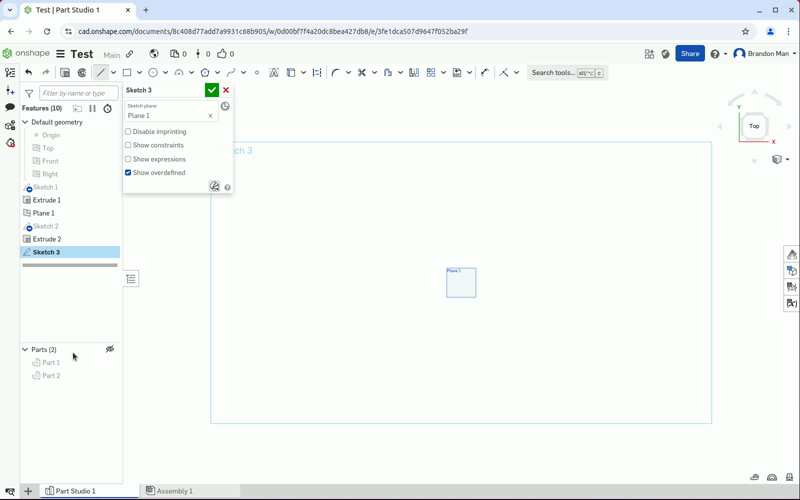
key_down(shift)
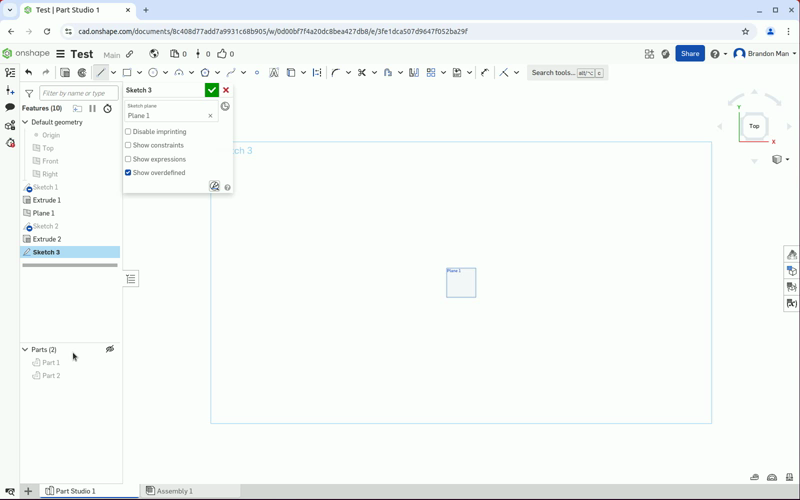
mouse_move(562, 312)
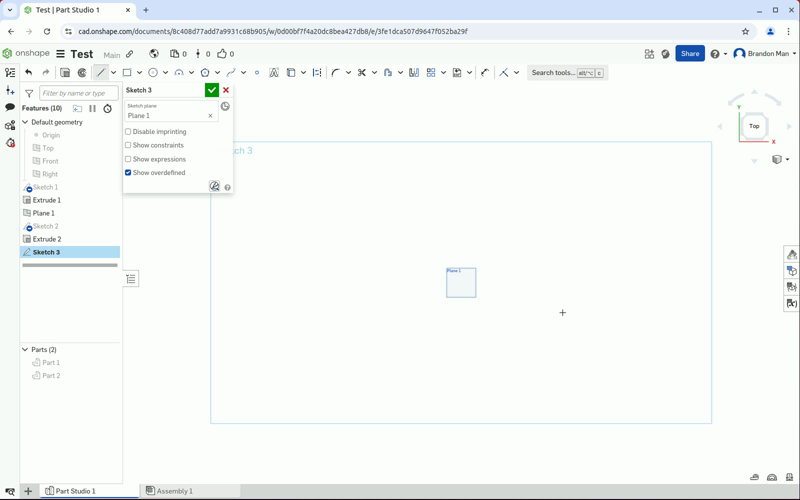
click(562, 312)
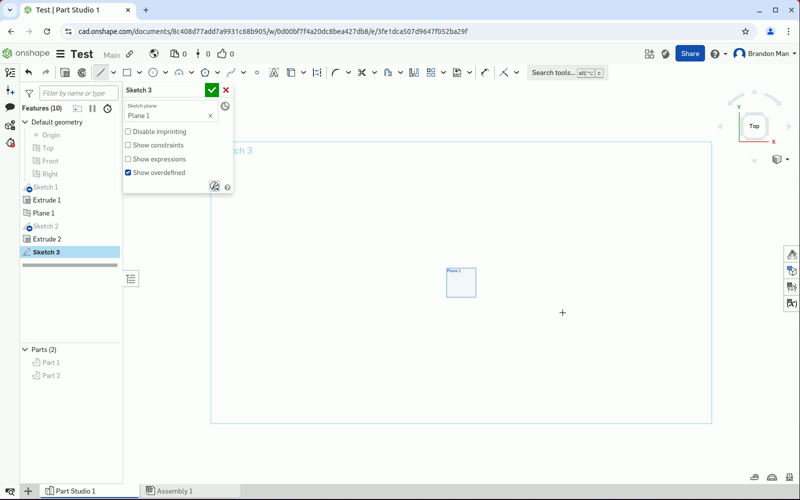
key_up(shift)
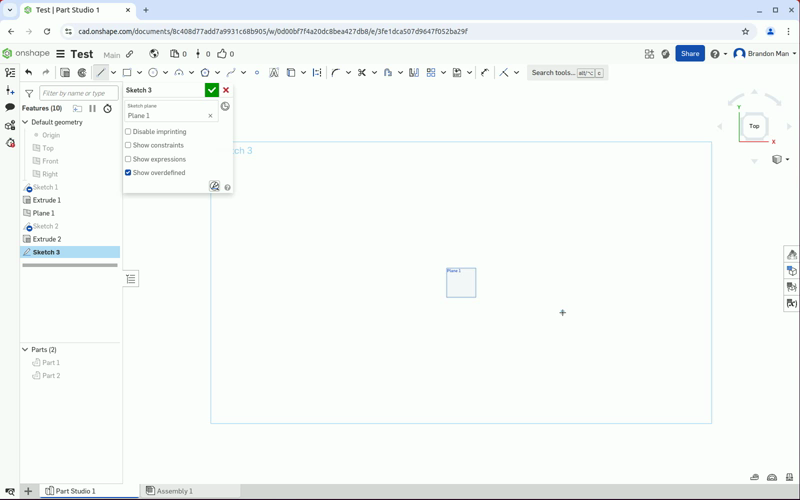
key_down(shift)
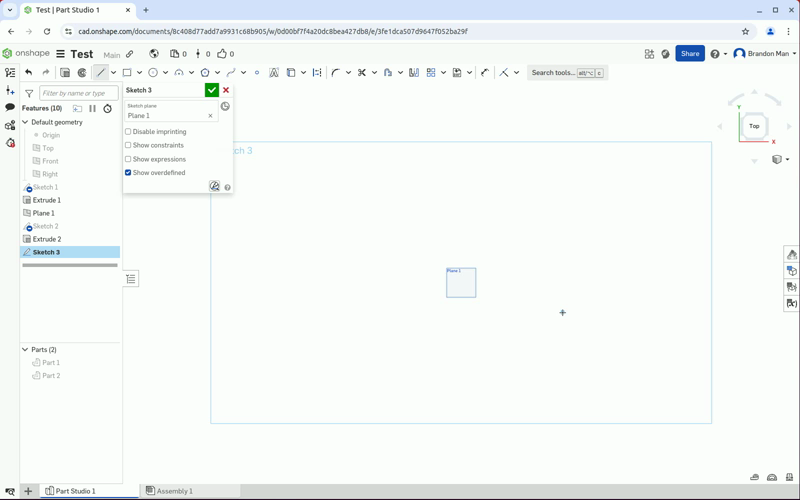
mouse_move(589, 312)
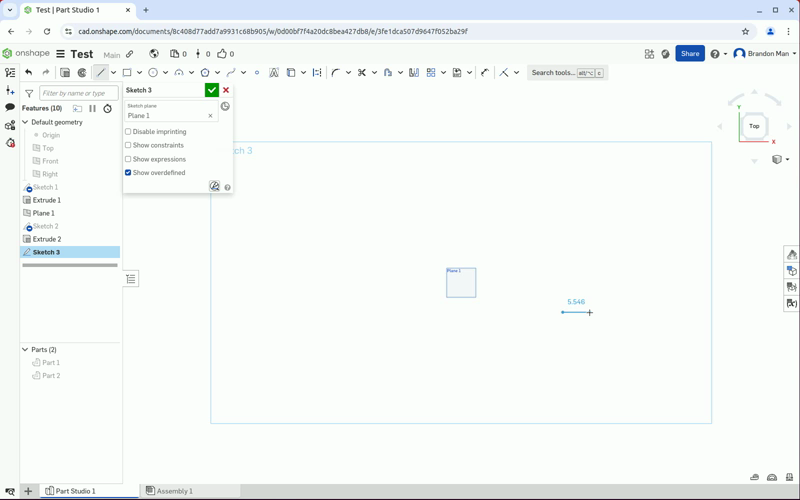
mouse_move(572, 312)
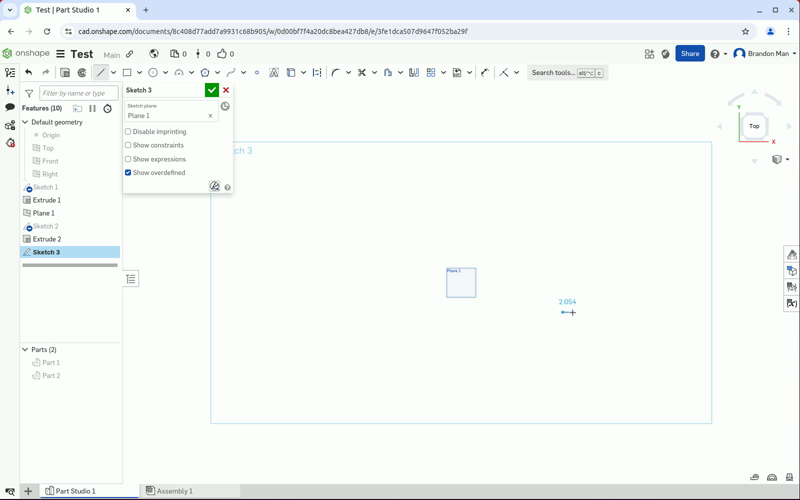
click(572, 312)
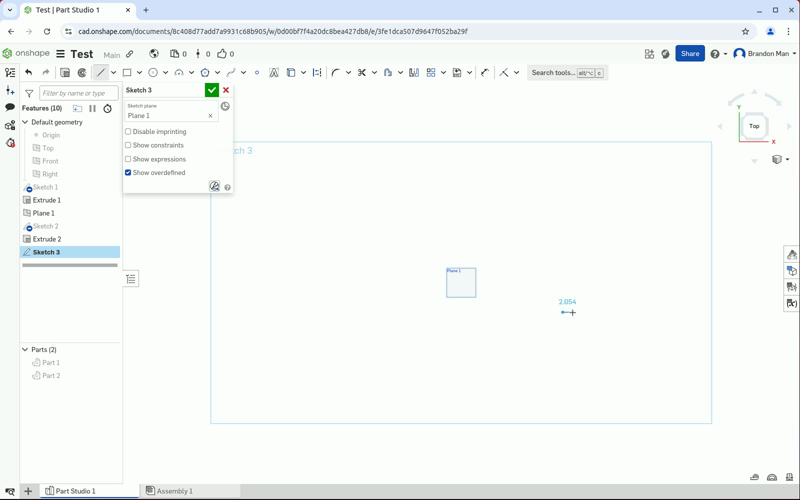
key_up(shift)
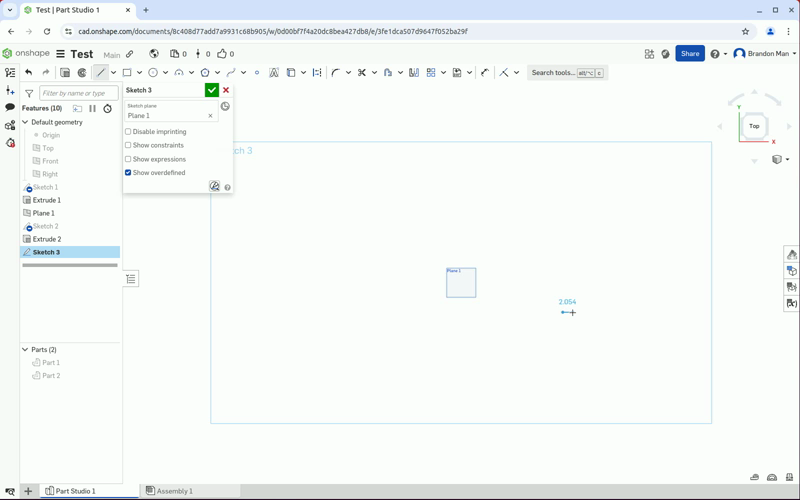
key_down(shift)
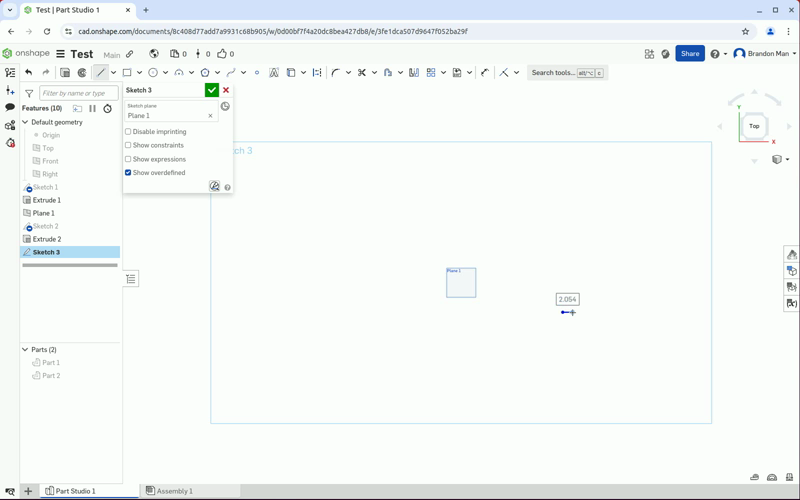
mouse_move(589, 312)
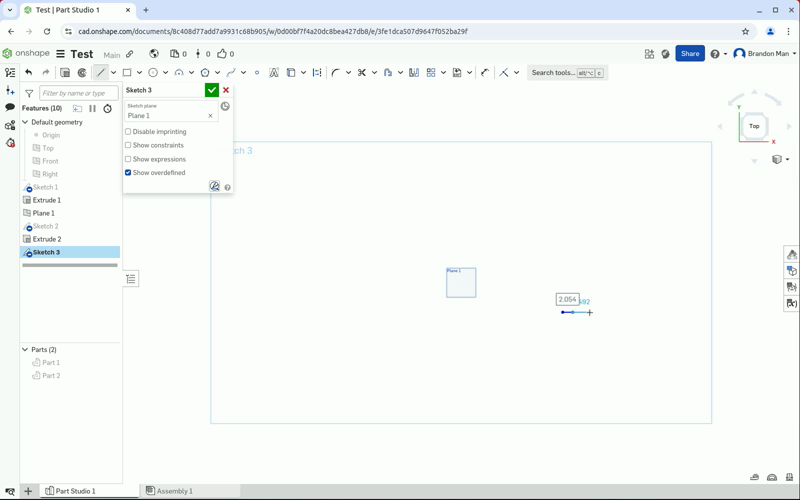
mouse_move(572, 252)
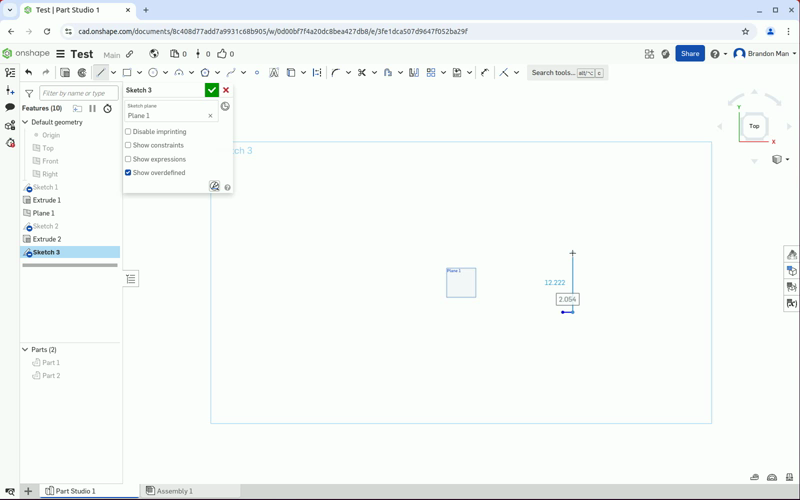
click(572, 252)
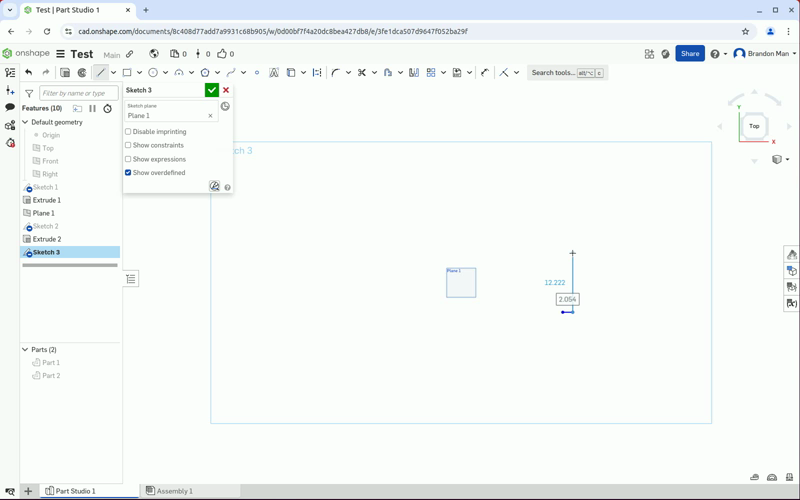
key_up(shift)
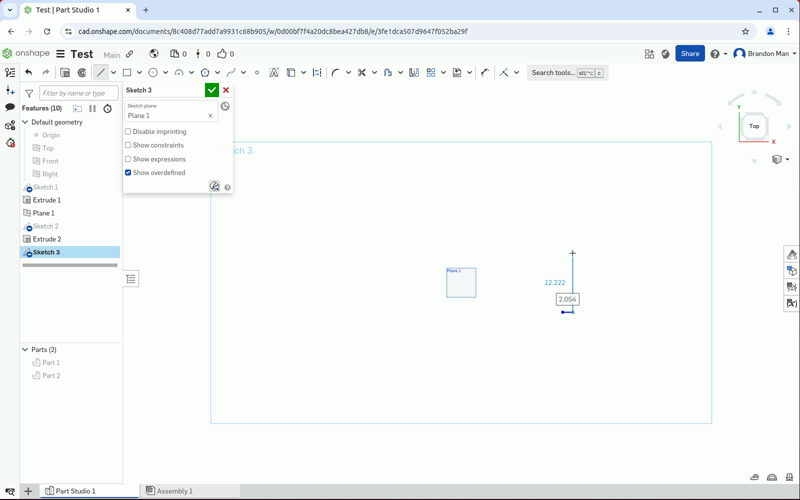
key_down(shift)
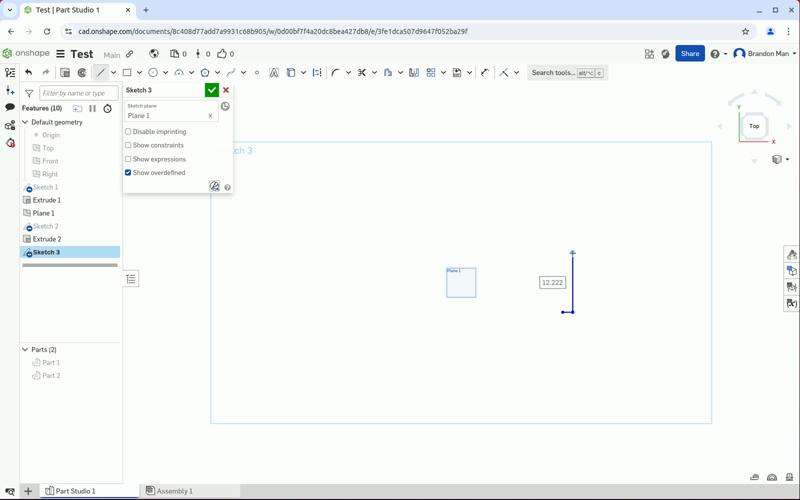
mouse_move(589, 252)
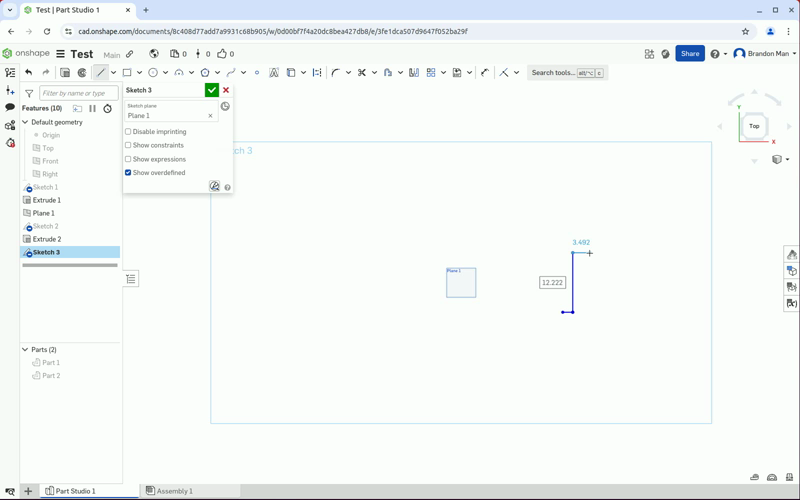
mouse_move(562, 252)
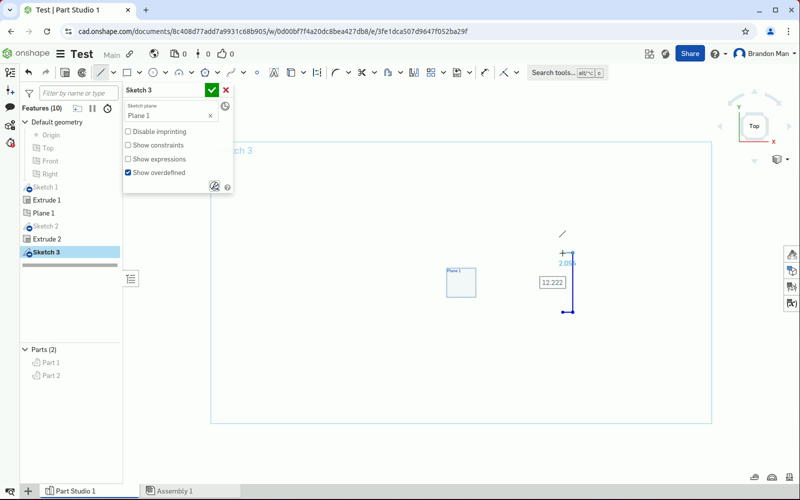
click(562, 252)
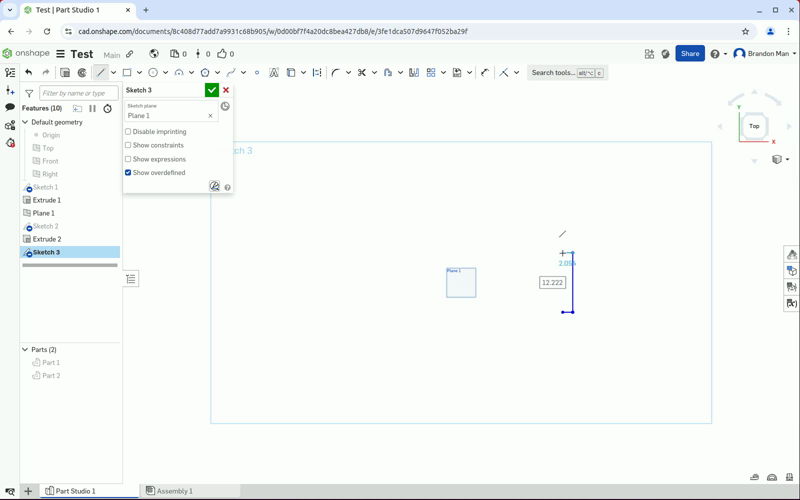
key_up(shift)
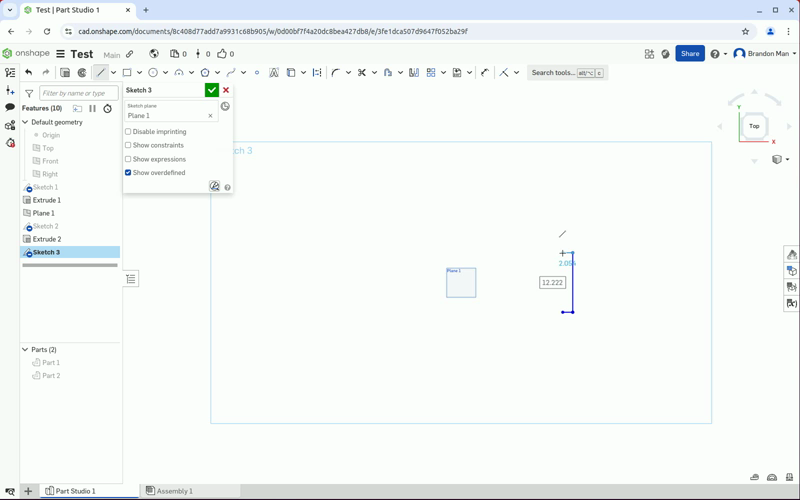
mouse_move(589, 252)
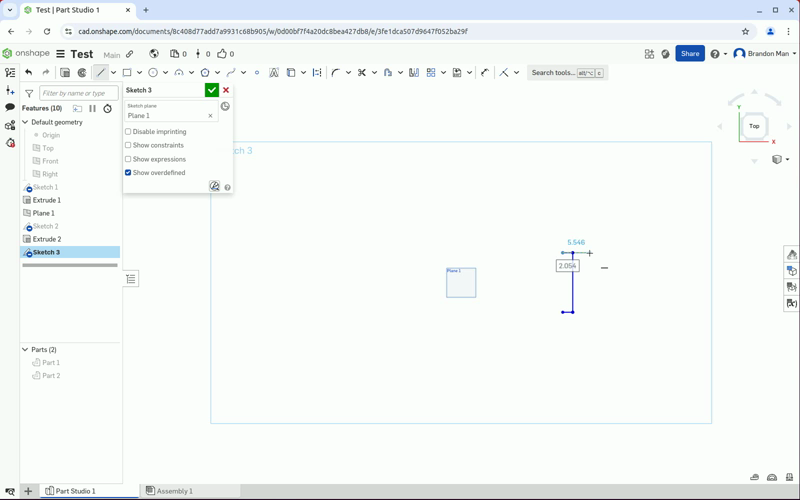
key_down(shift)
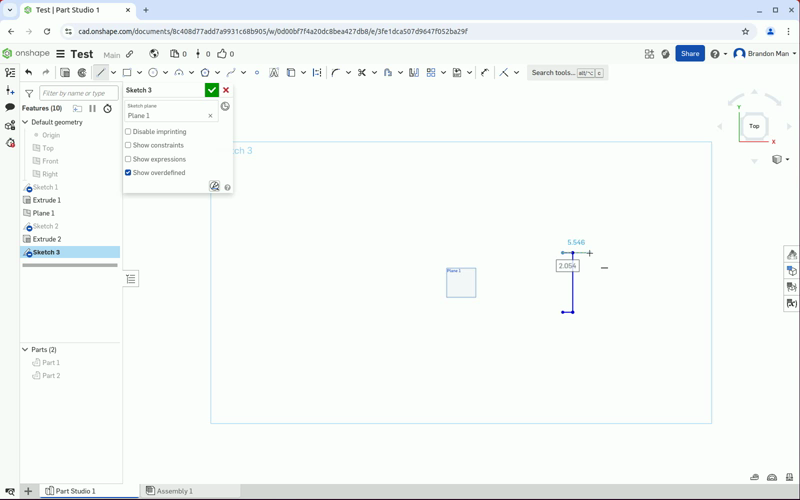
mouse_move(562, 312)
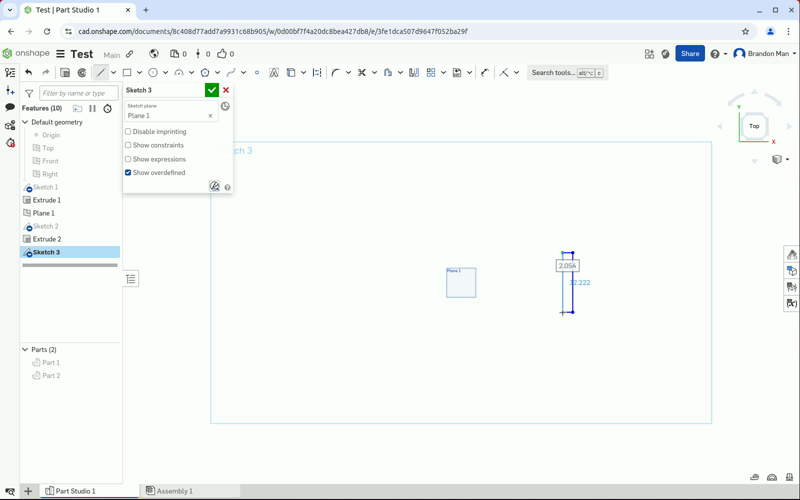
key_up(shift)
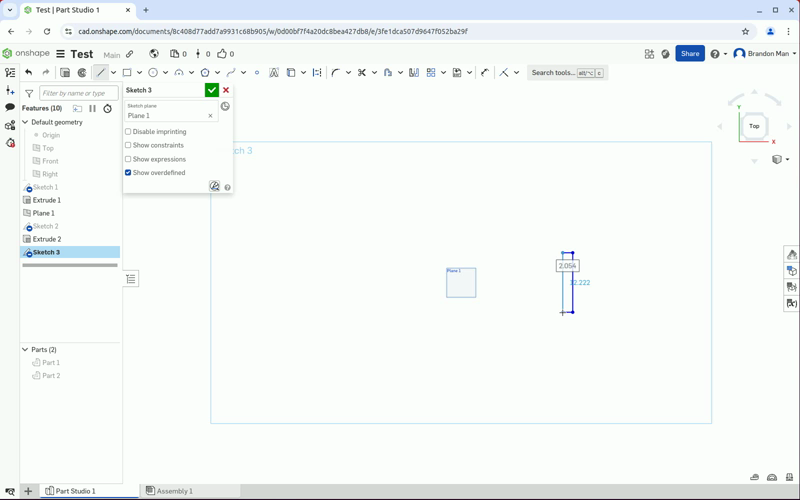
click(562, 312)
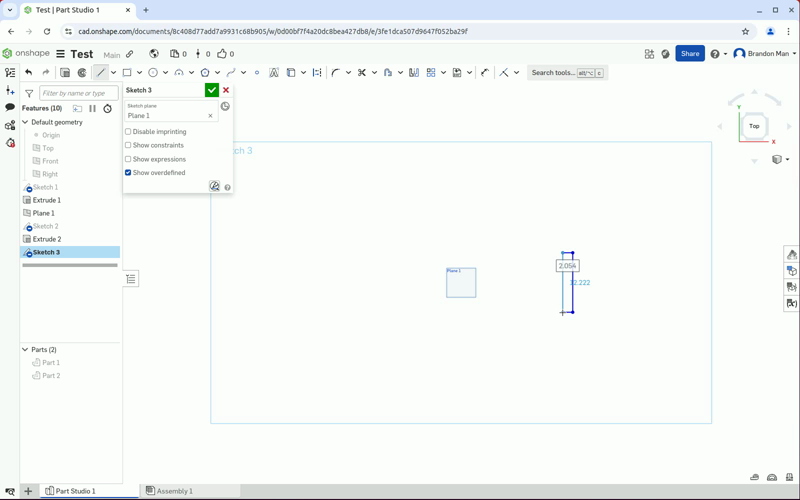
key(esc)
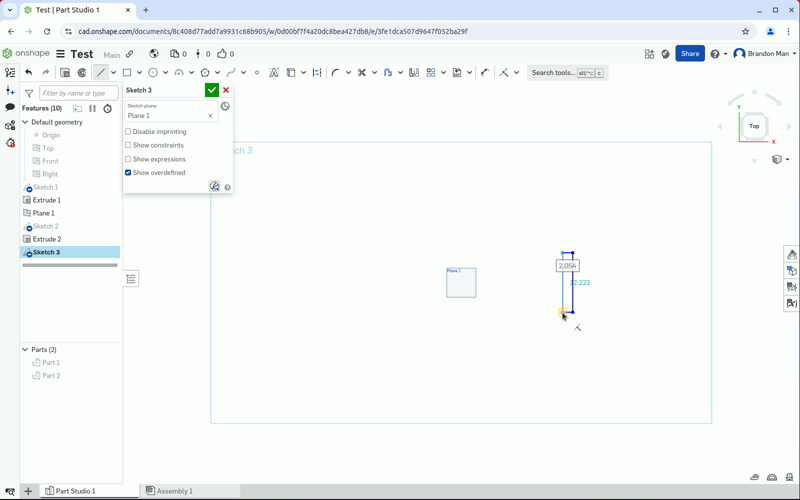
mouse_move(569, 299)
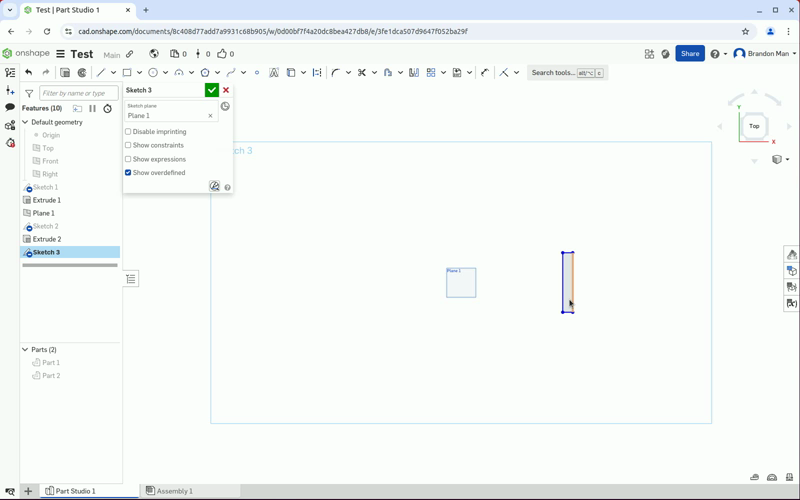
scroll(6)
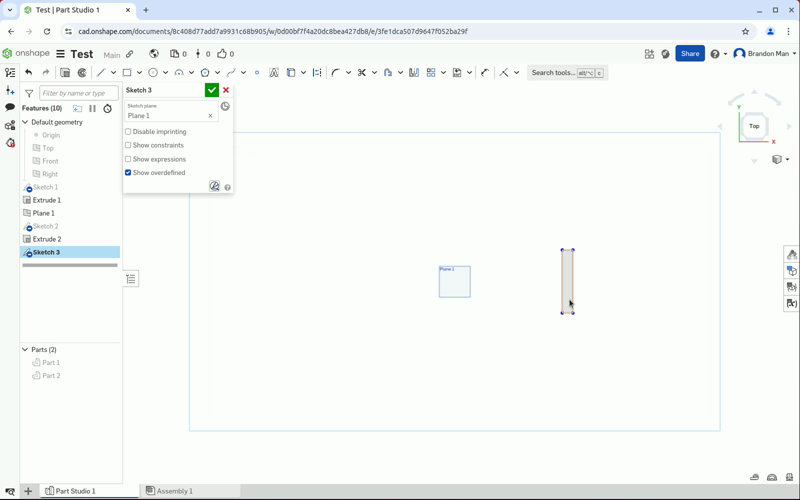
scroll(6)
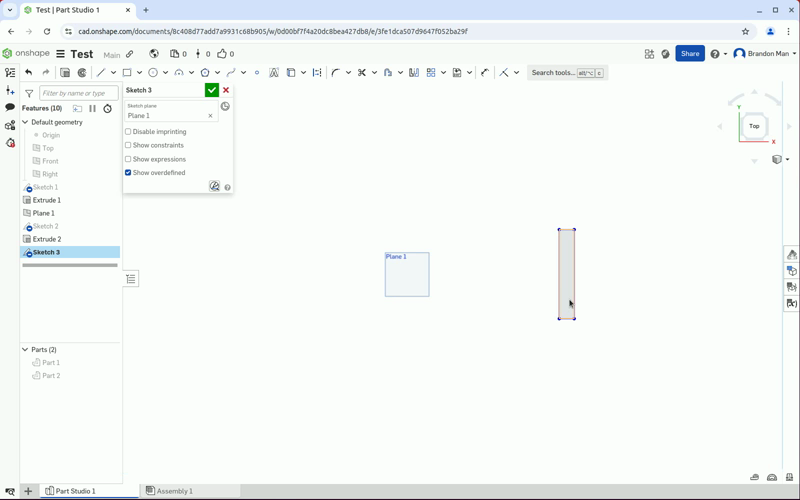
scroll(6)
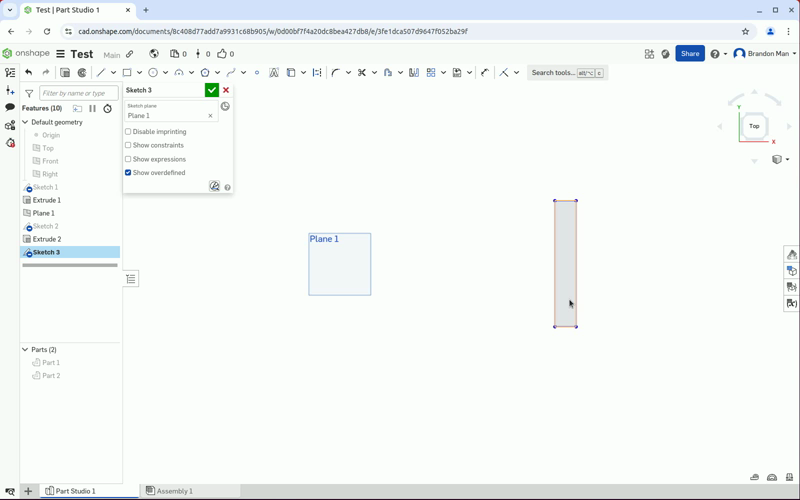
scroll(6)
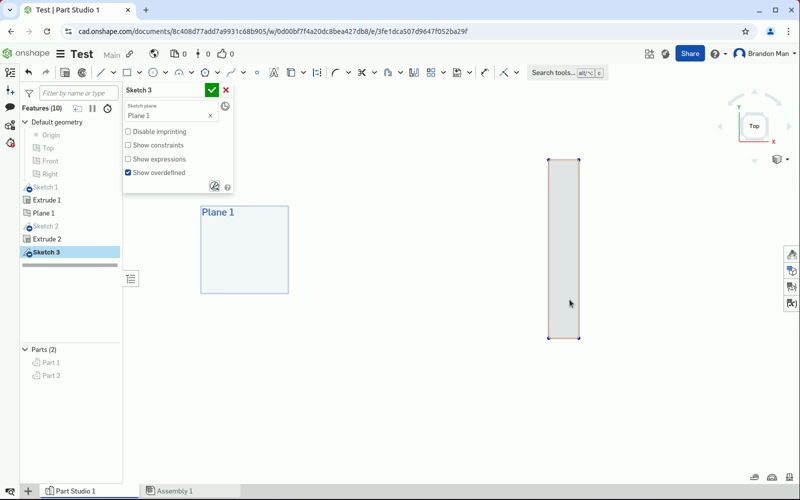
scroll(6)
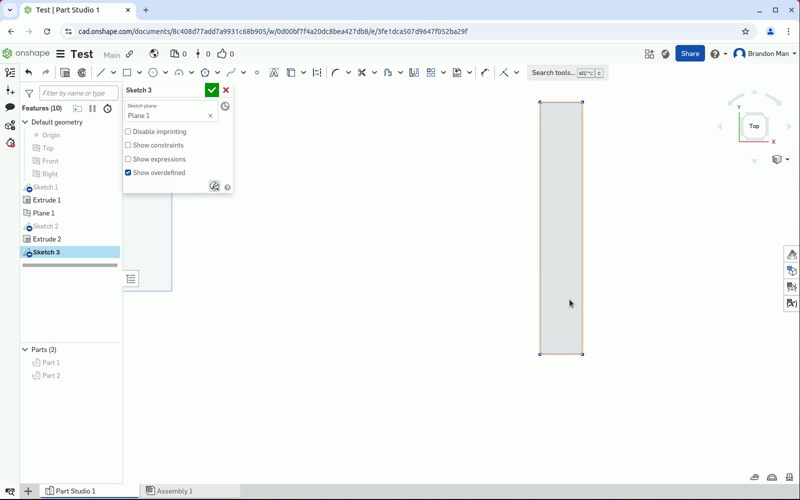
scroll(6)
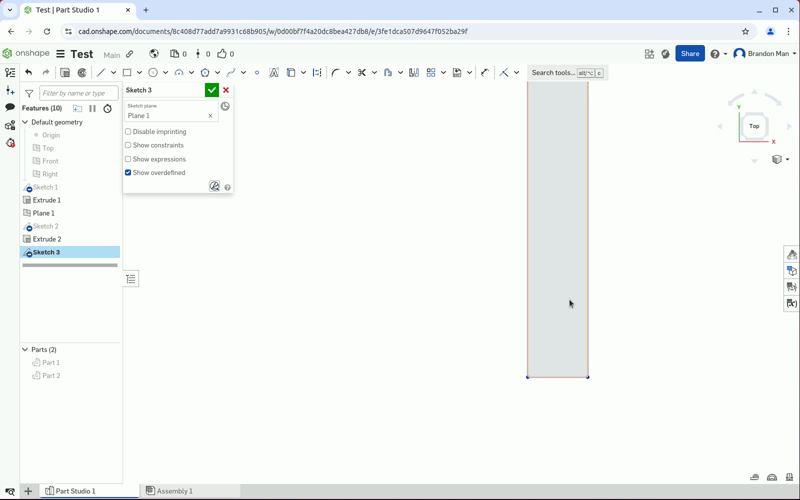
scroll(6)
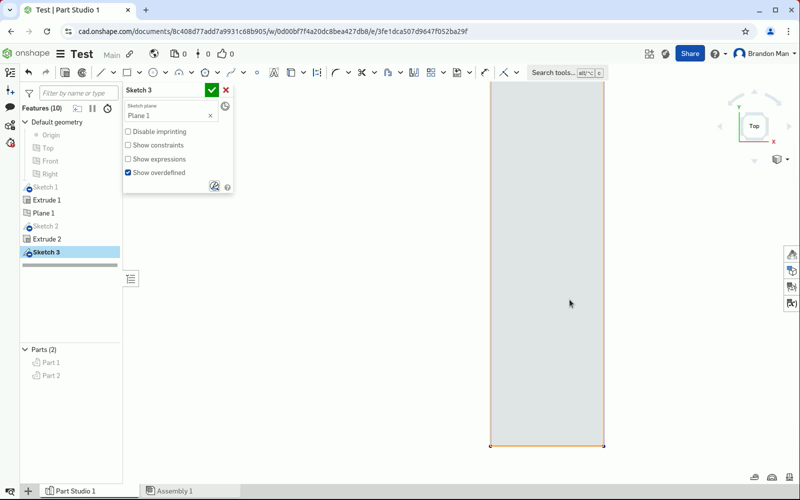
click(569, 299)
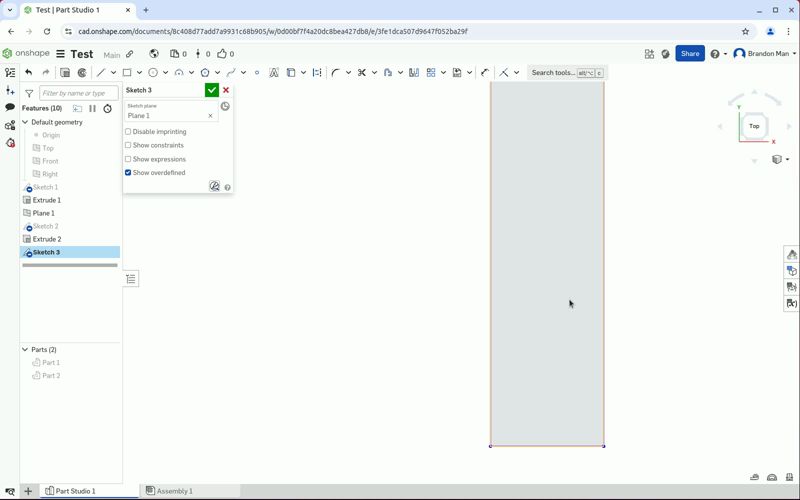
scroll(-6)
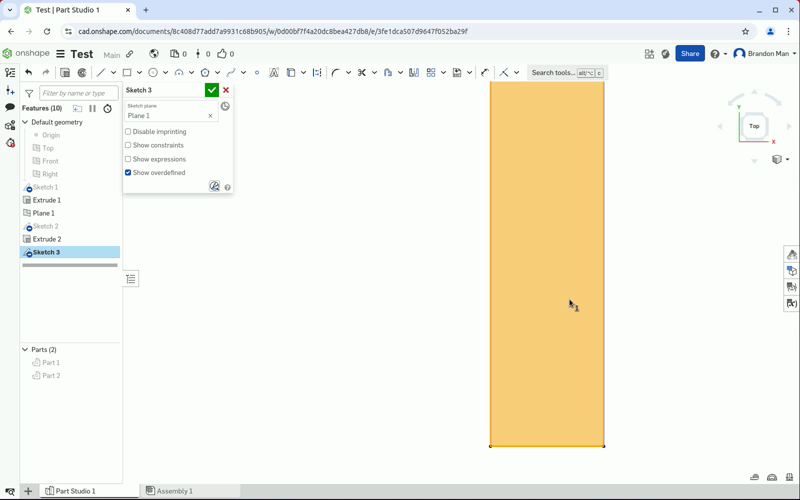
scroll(-6)
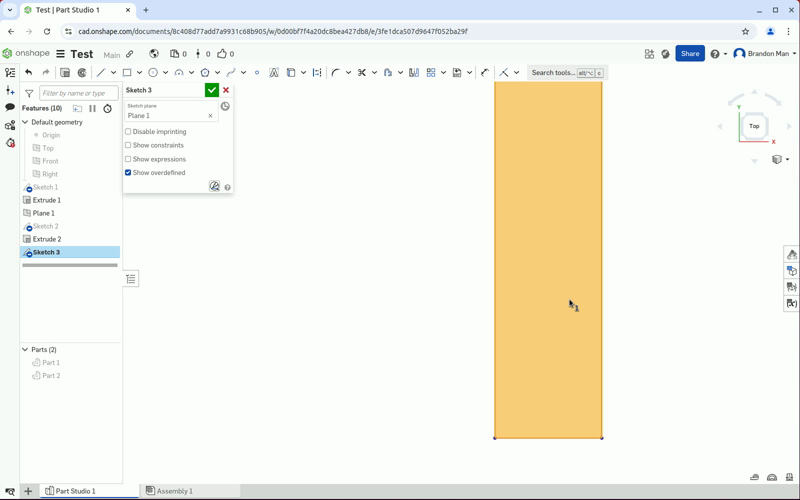
scroll(-6)
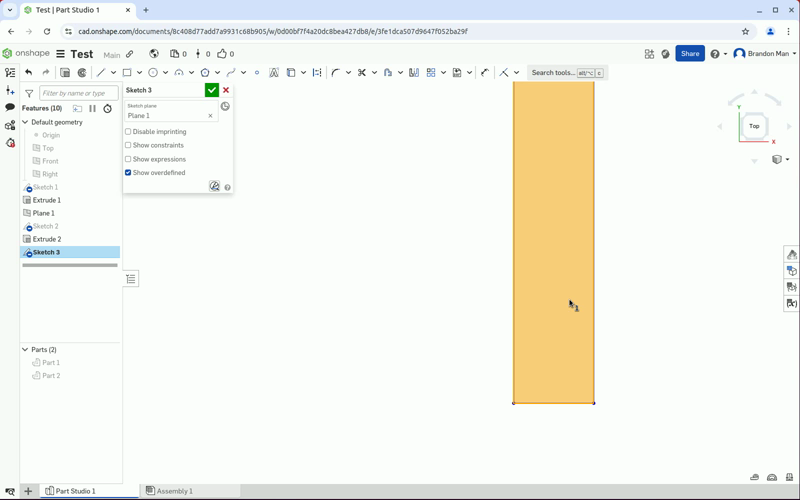
scroll(-6)
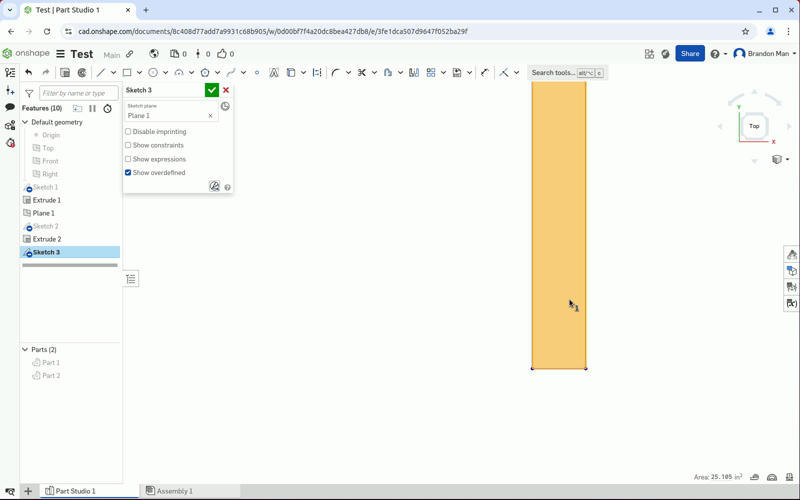
scroll(-6)
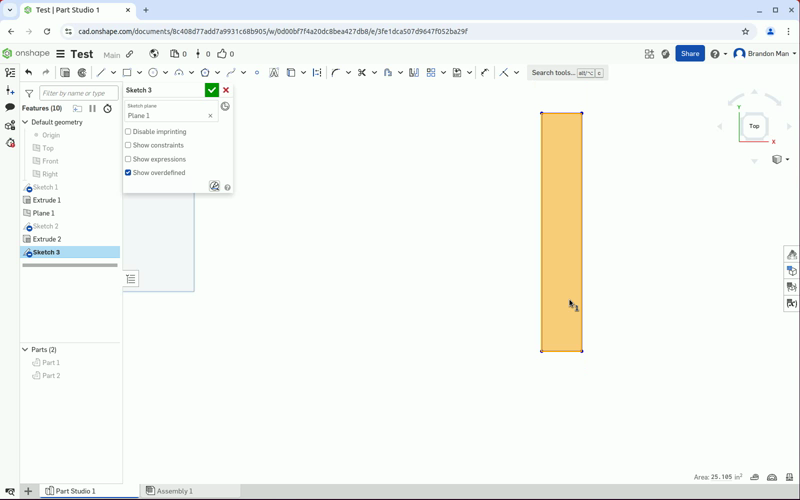
scroll(-6)
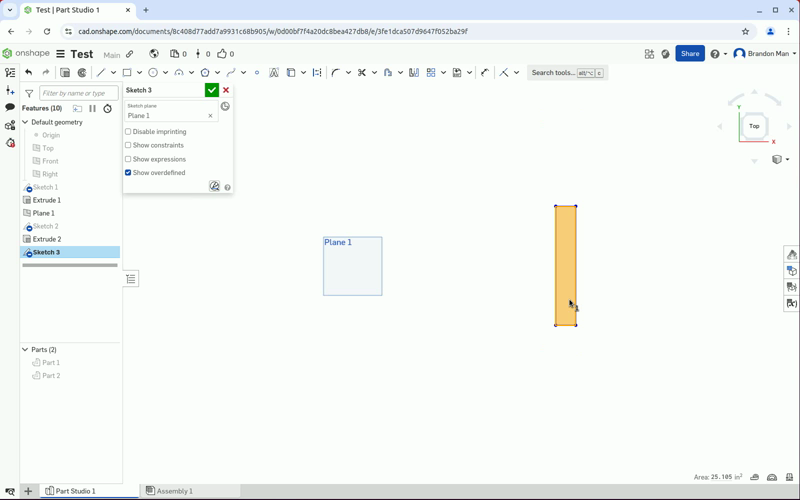
scroll(-6)
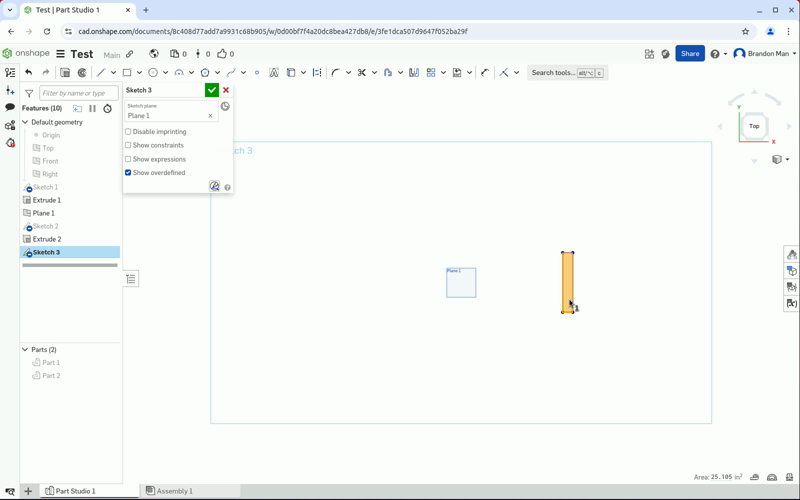
mouse_move(73, 352)
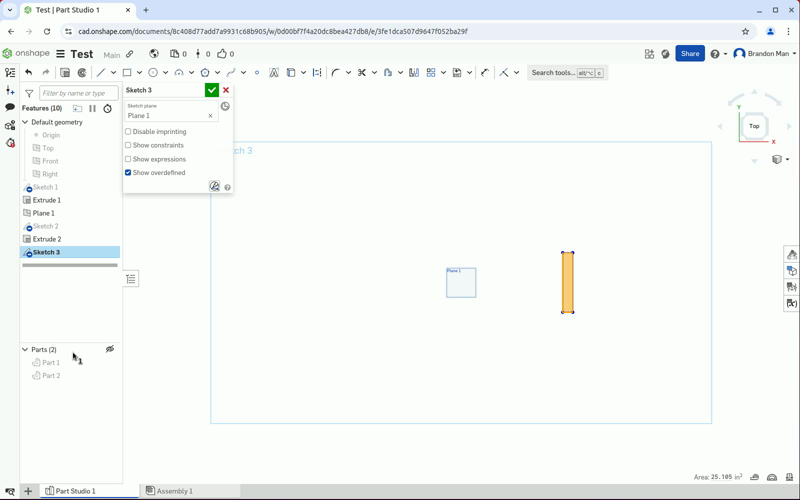
key(shift+y)
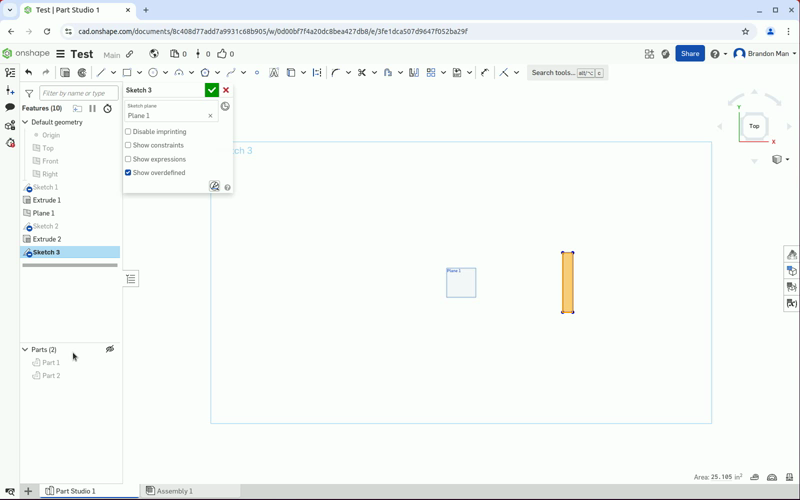
key(shift+e)
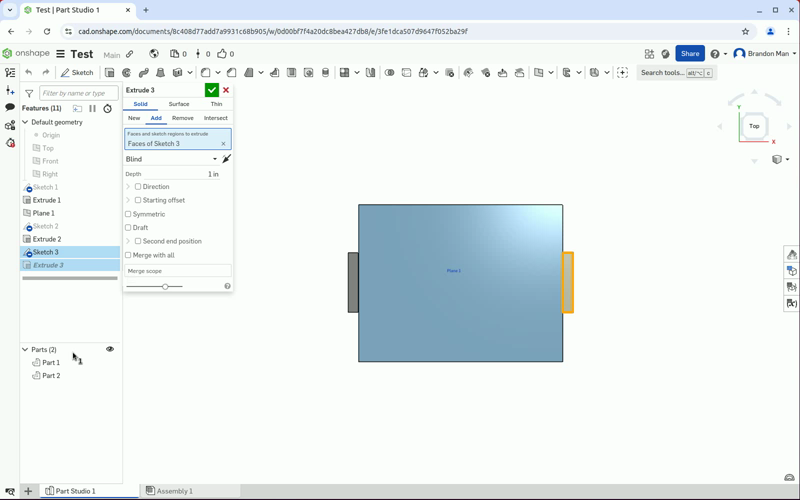
mouse_move(143, 106)
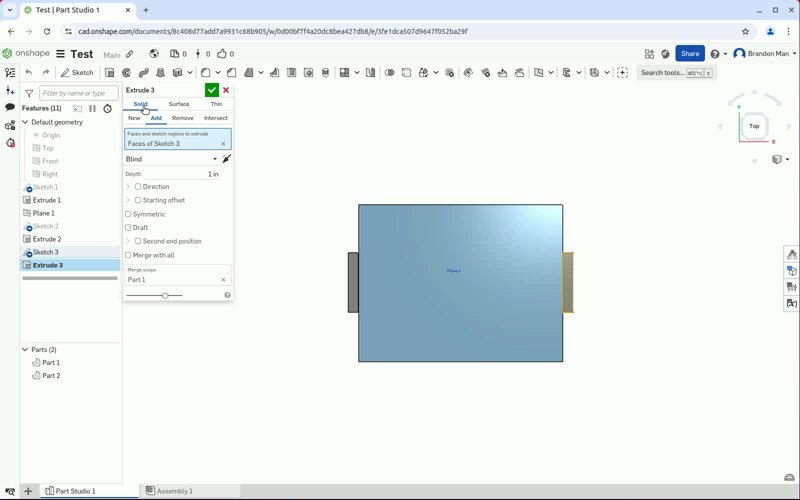
click(143, 106)
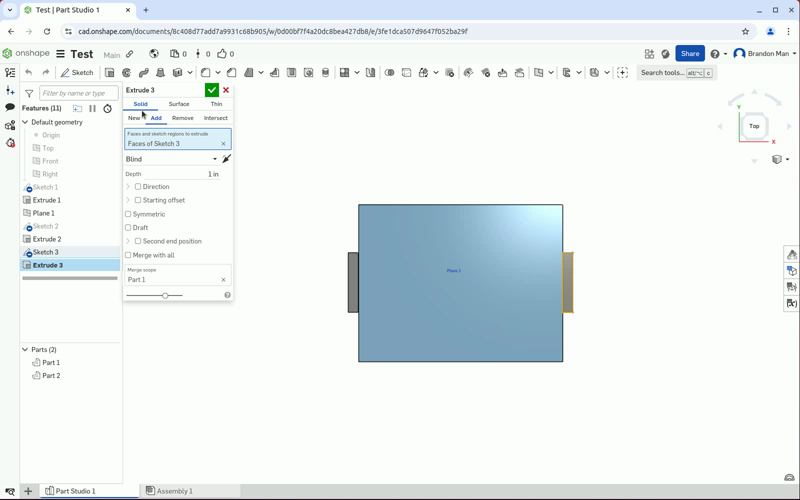
mouse_move(137, 120)
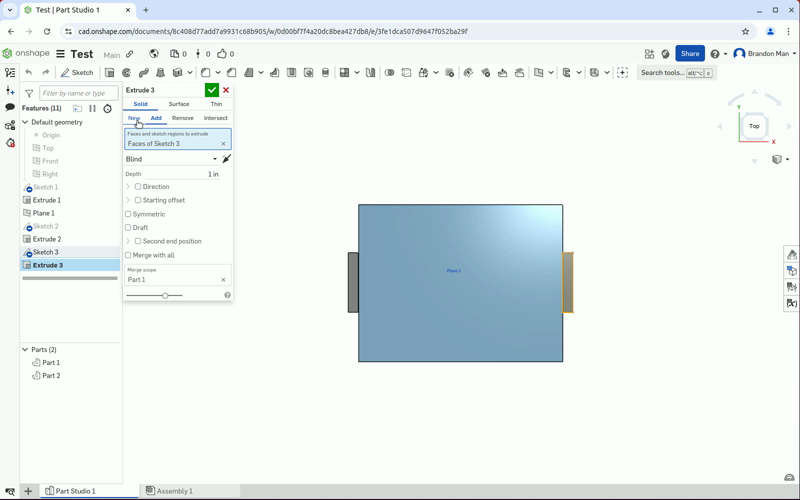
click(137, 120)
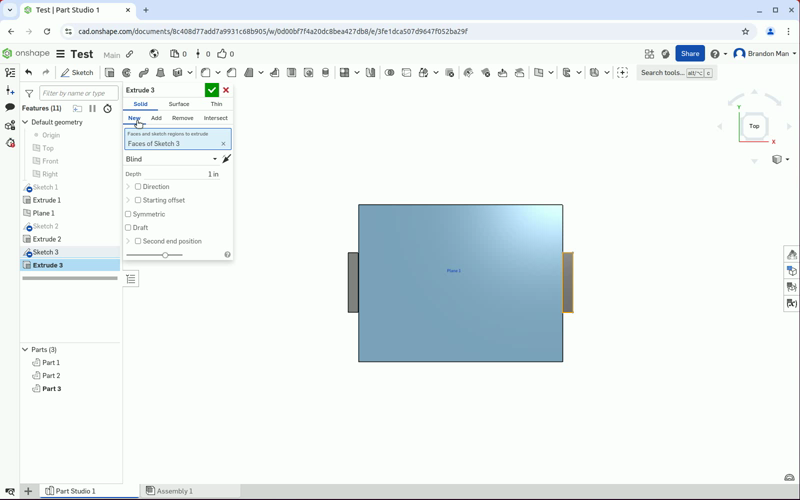
key(tab, 4)
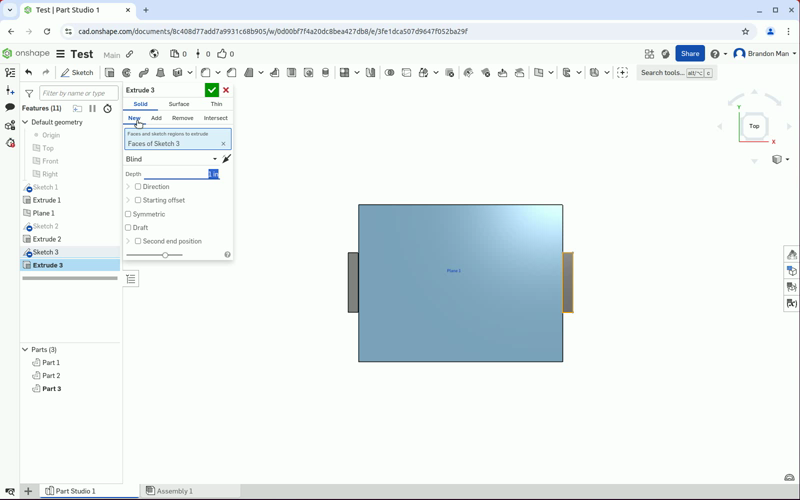
text(-1.926)
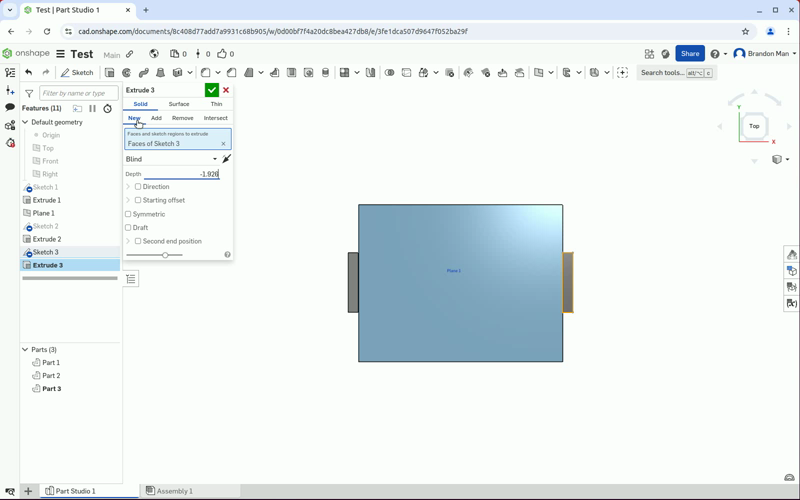
key(enter)
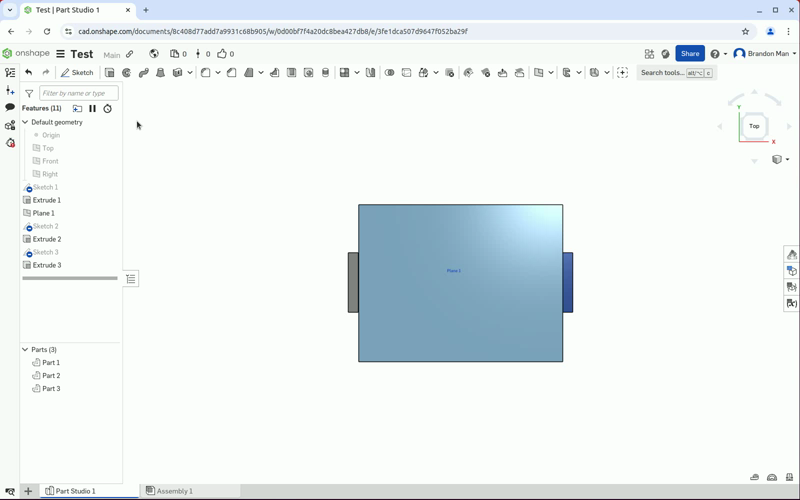
key(shift+h)
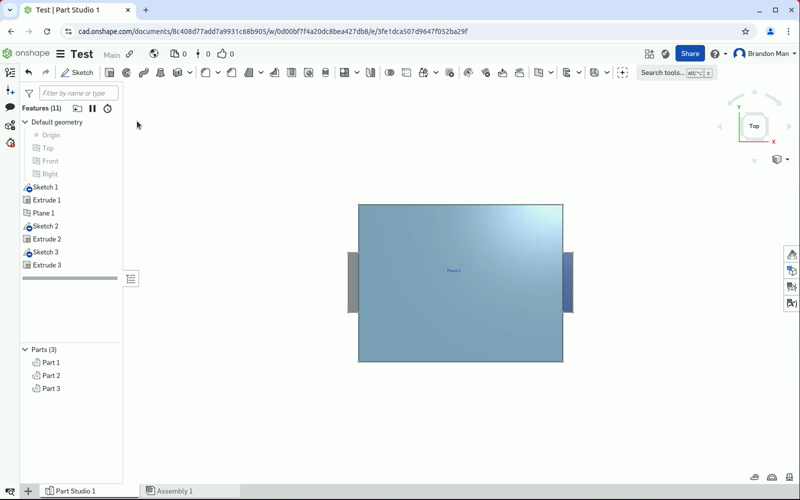
key(shift+h)
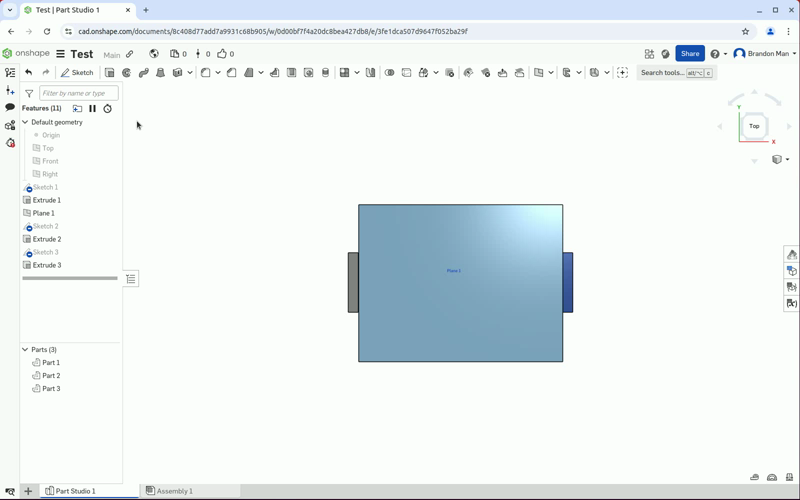
mouse_move(73, 189)
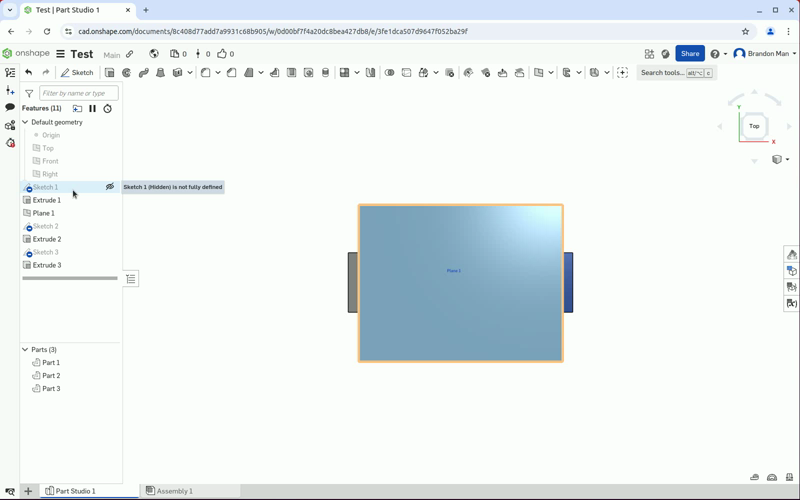
click(73, 189)
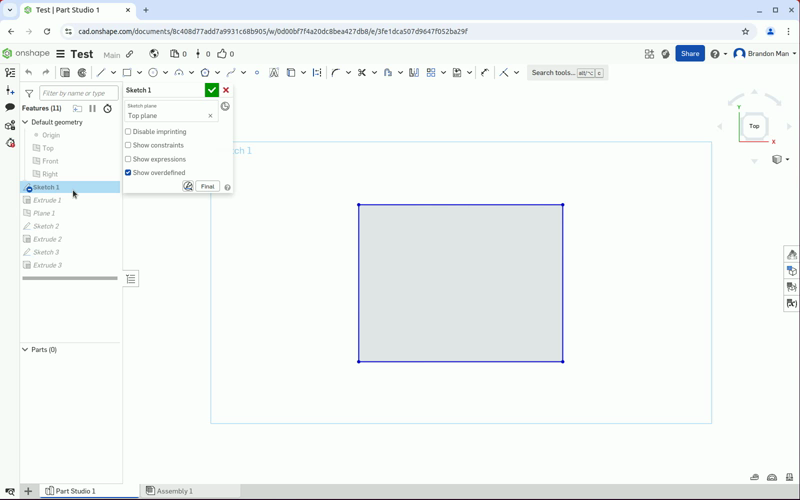
mouse_move(229, 92)
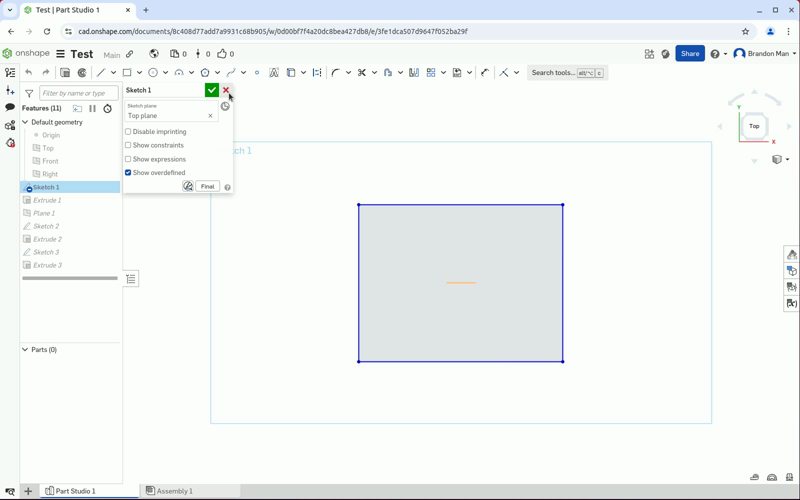
click(229, 92)
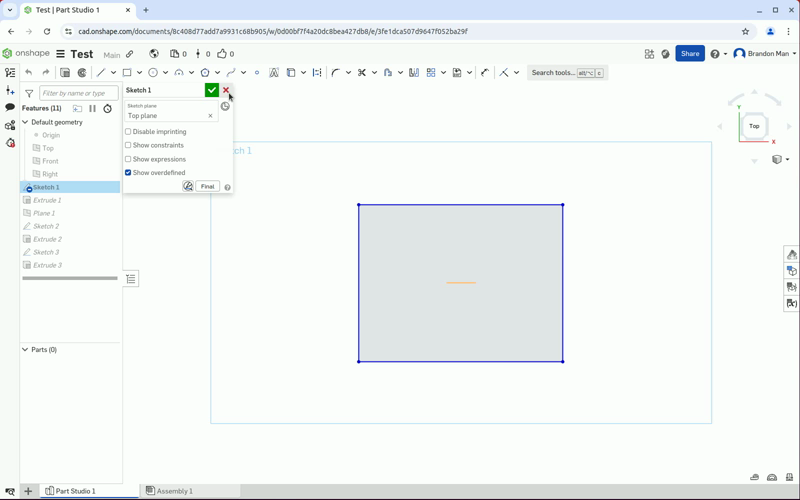
key(shift+s)
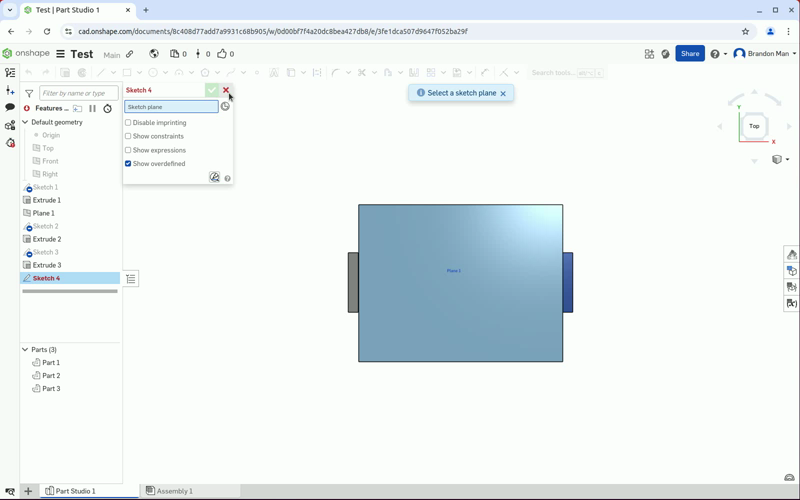
mouse_move(73, 215)
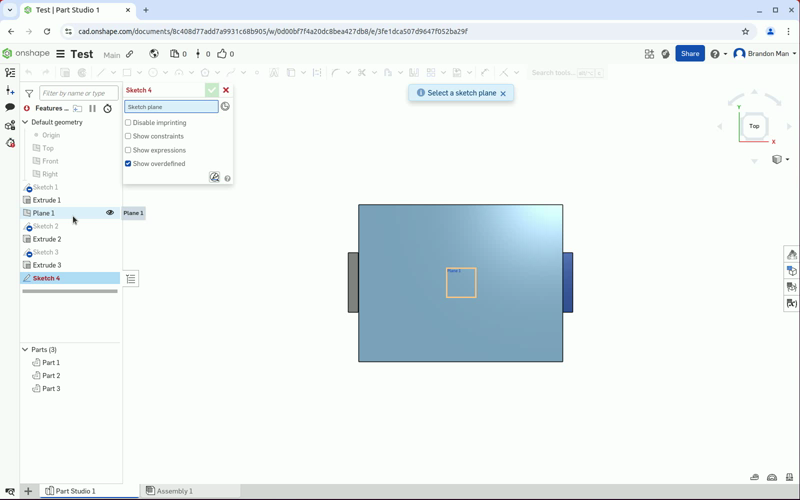
click(73, 215)
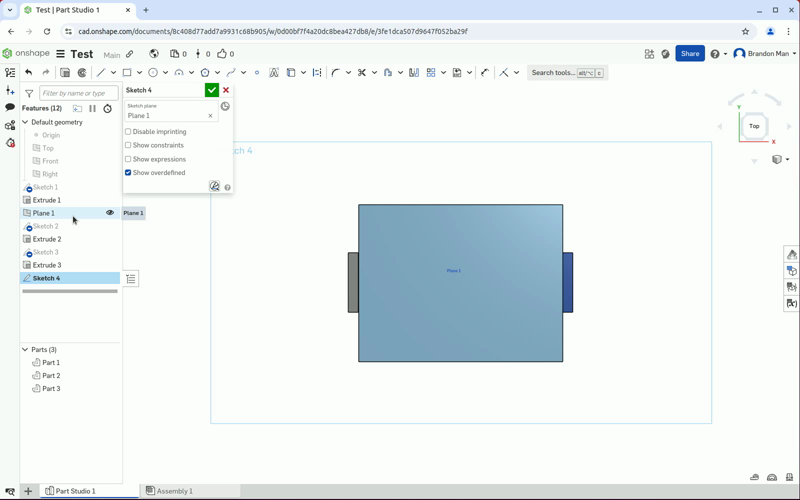
mouse_move(73, 352)
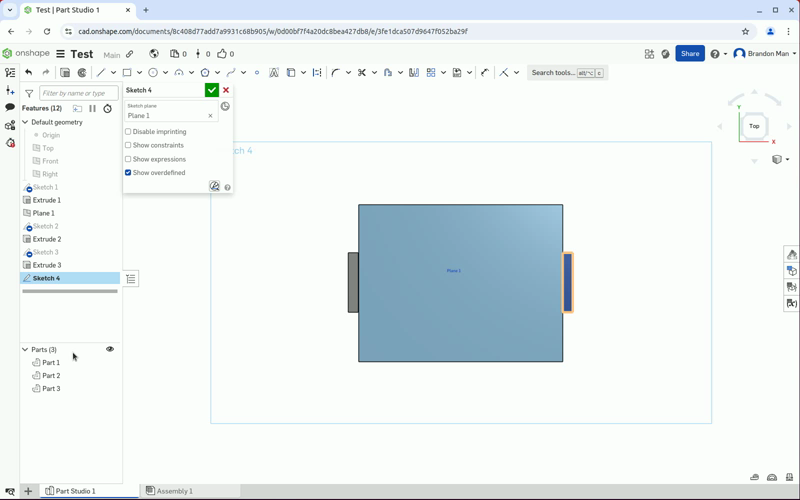
key(y)
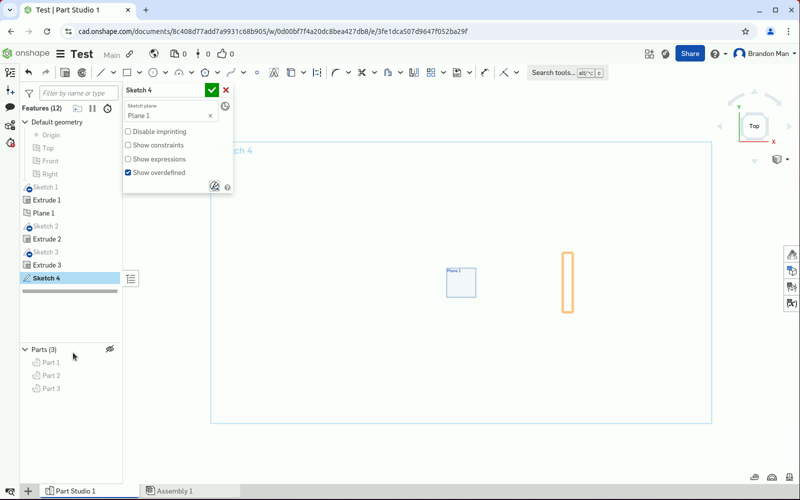
key(l)
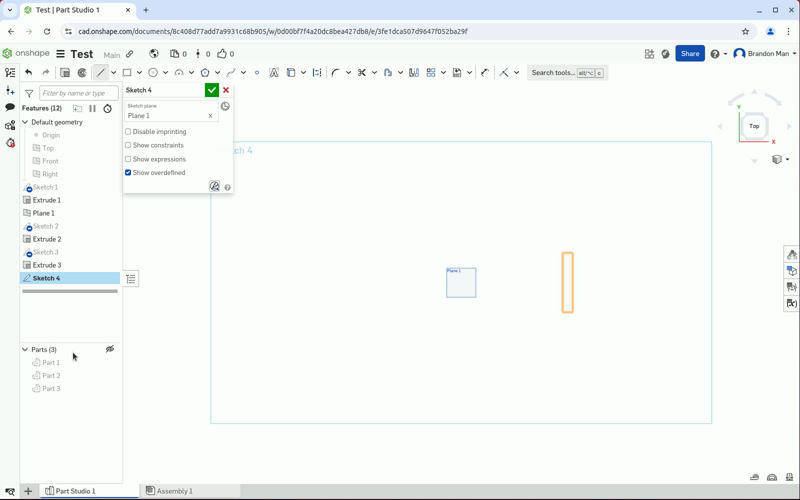
key_down(shift)
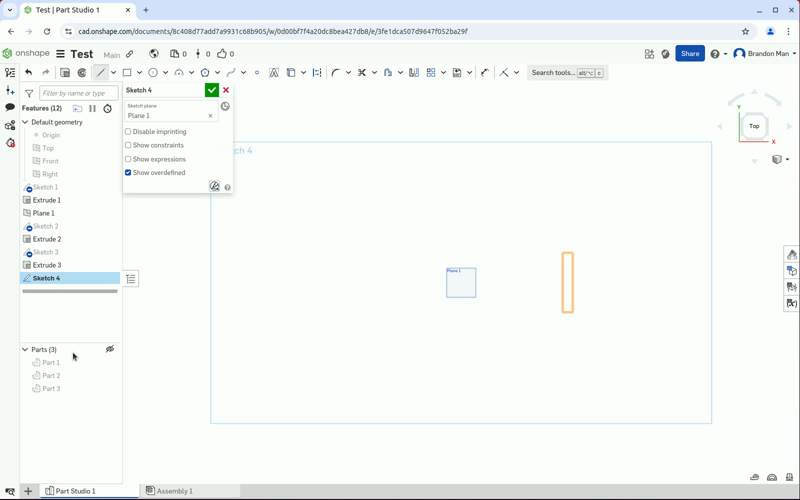
mouse_move(363, 271)
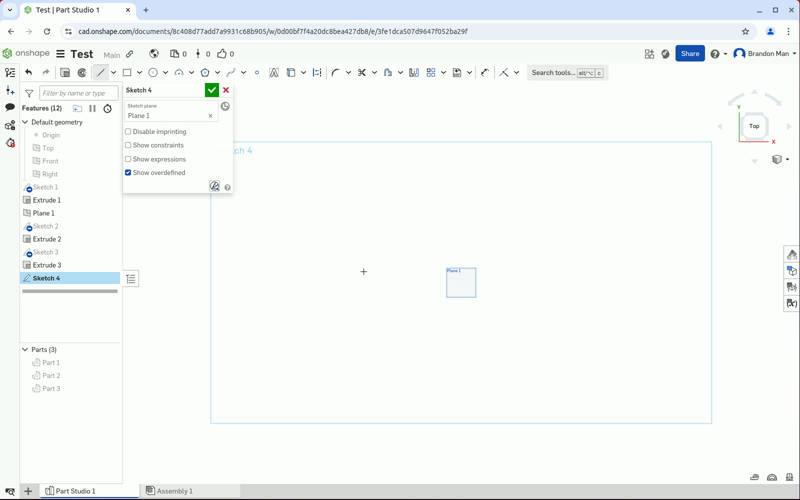
click(363, 271)
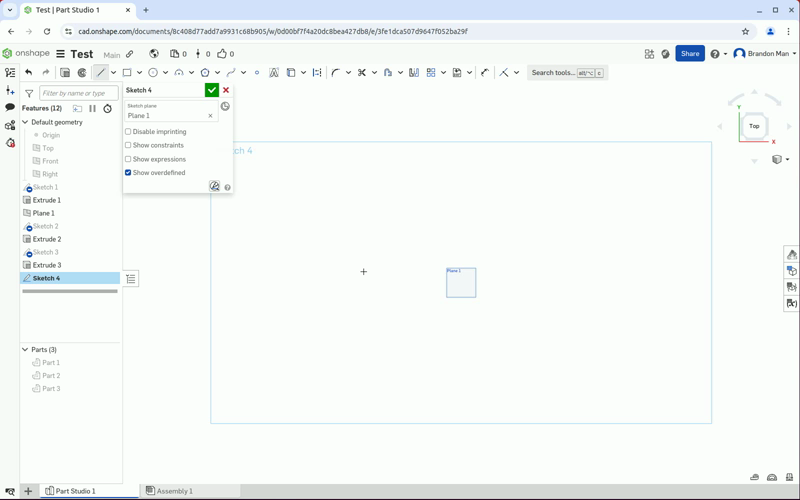
key_up(shift)
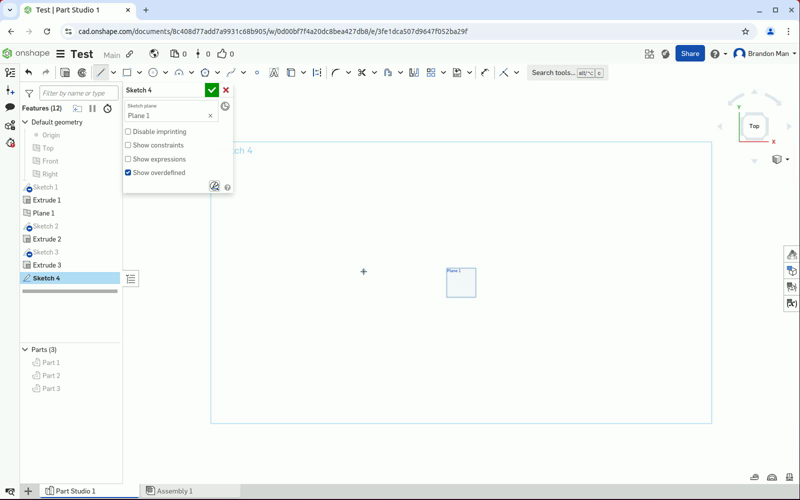
key_down(shift)
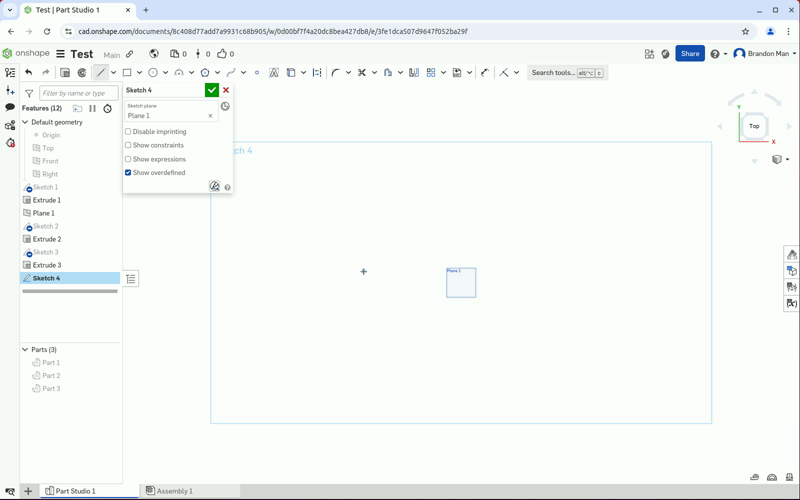
mouse_move(558, 271)
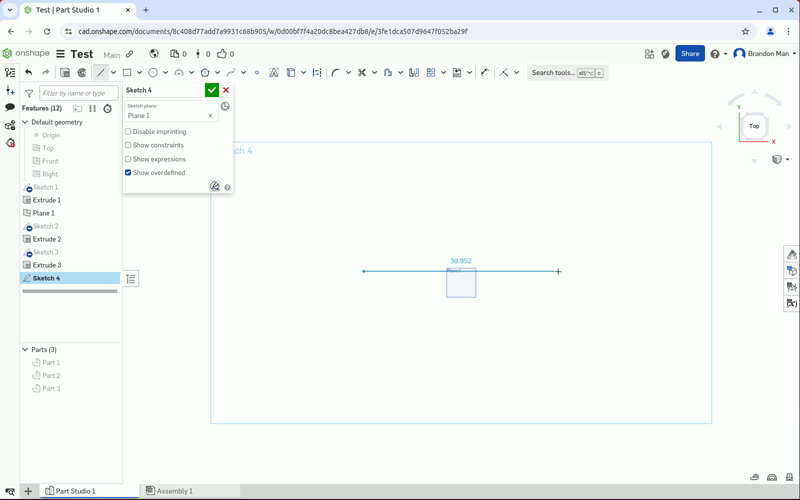
click(558, 271)
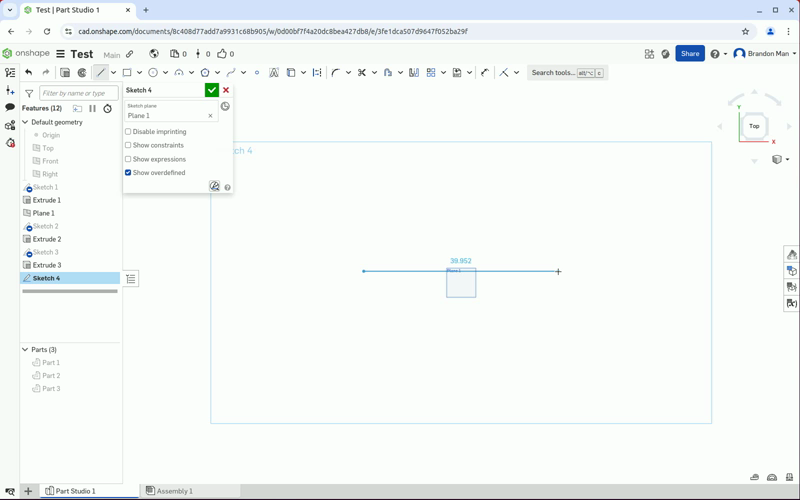
key_up(shift)
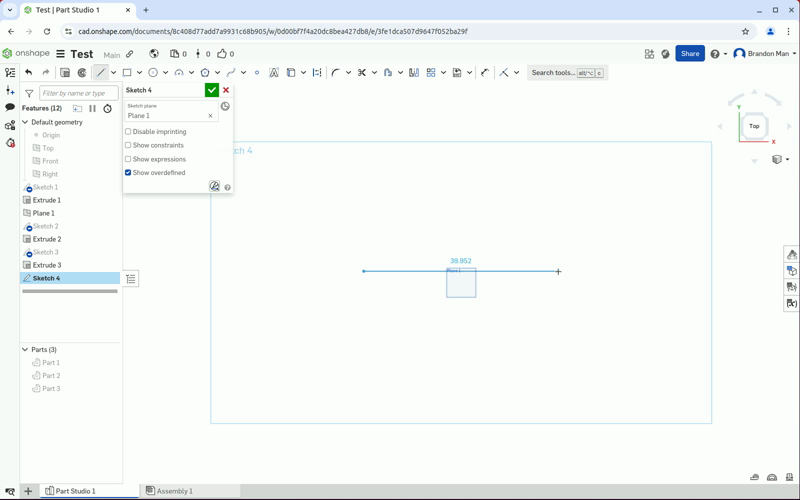
key_down(shift)
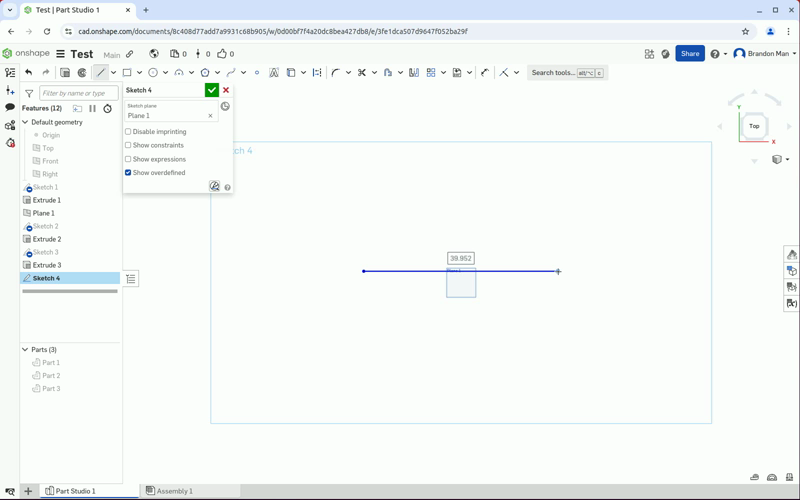
mouse_move(588, 271)
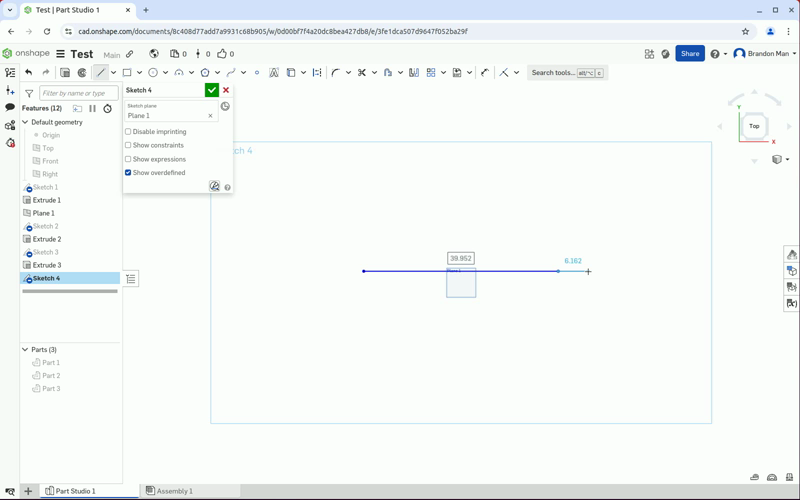
mouse_move(558, 219)
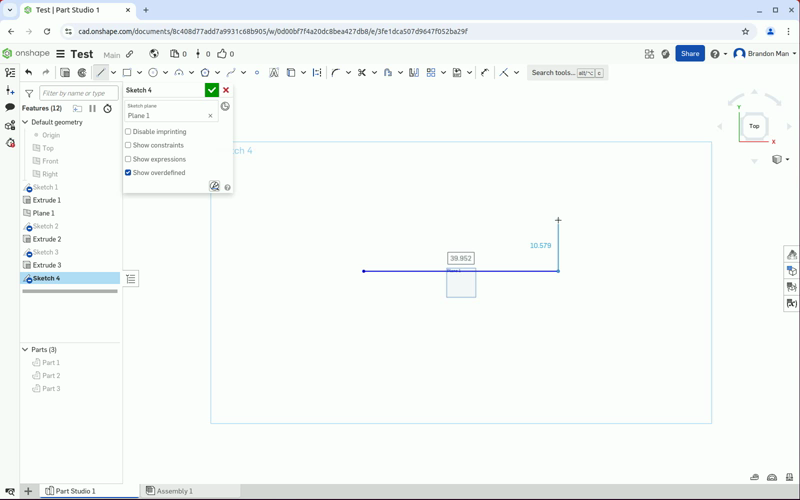
click(558, 219)
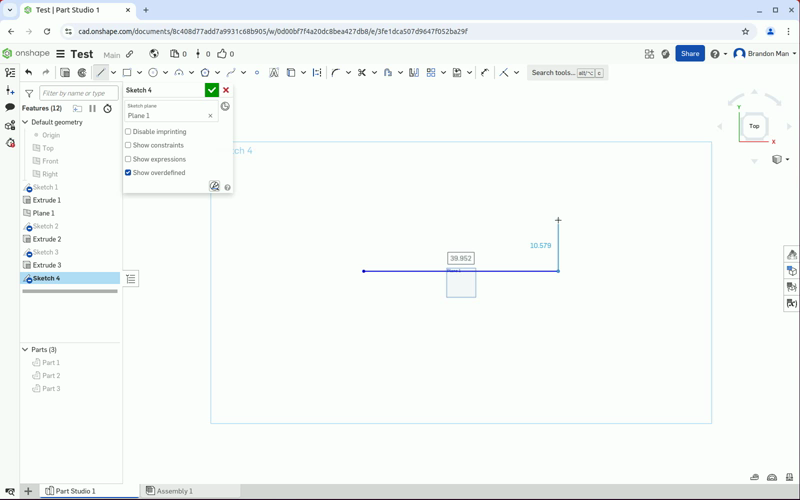
key_up(shift)
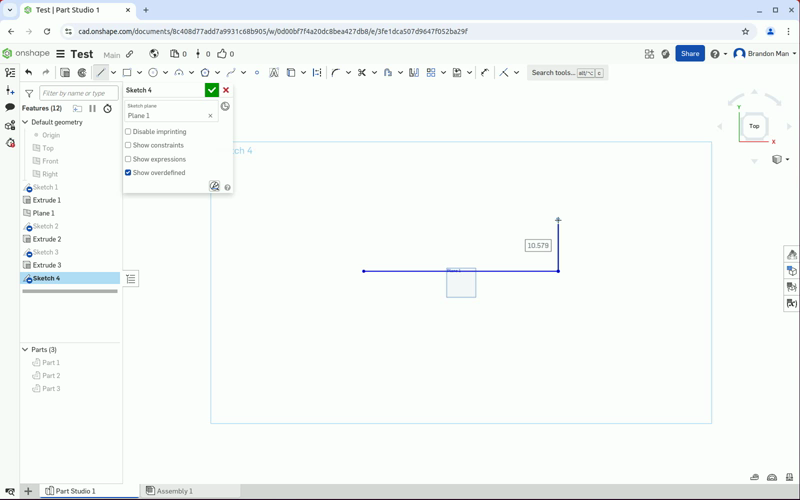
key_down(shift)
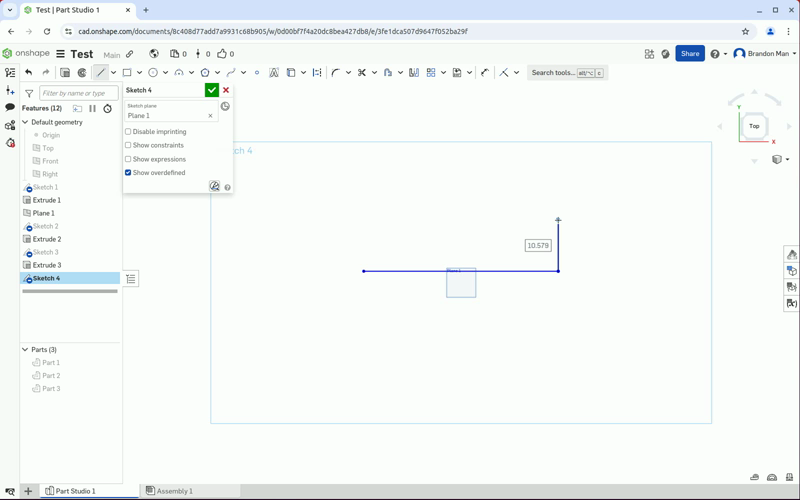
mouse_move(363, 219)
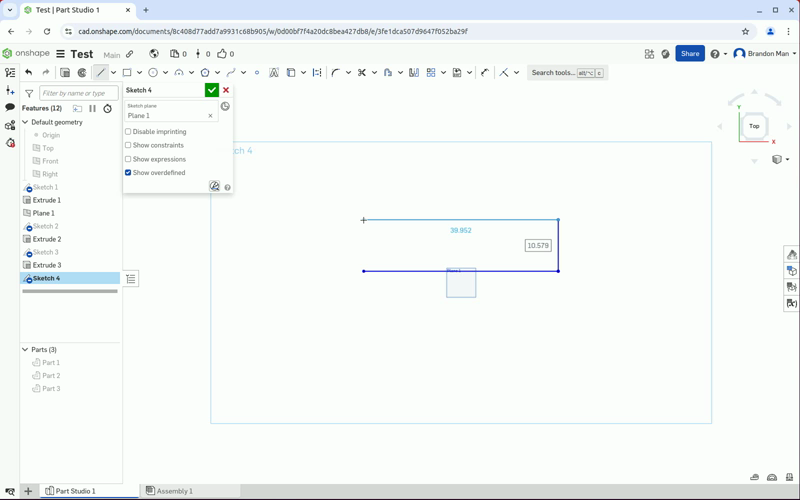
click(363, 219)
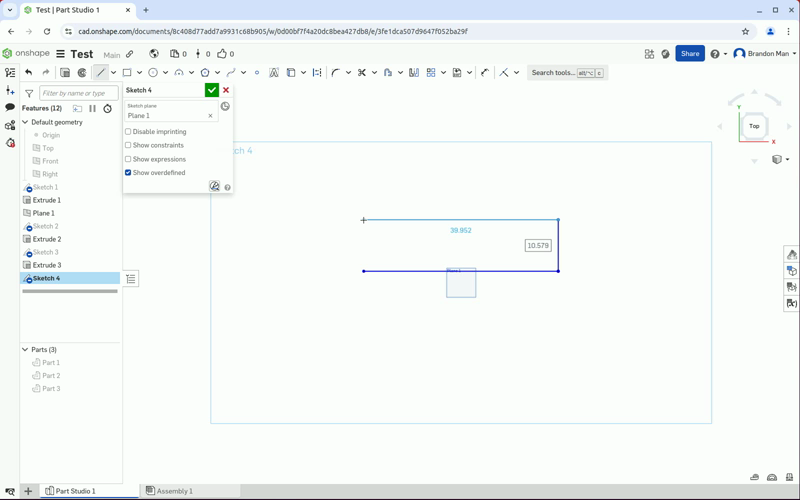
key_up(shift)
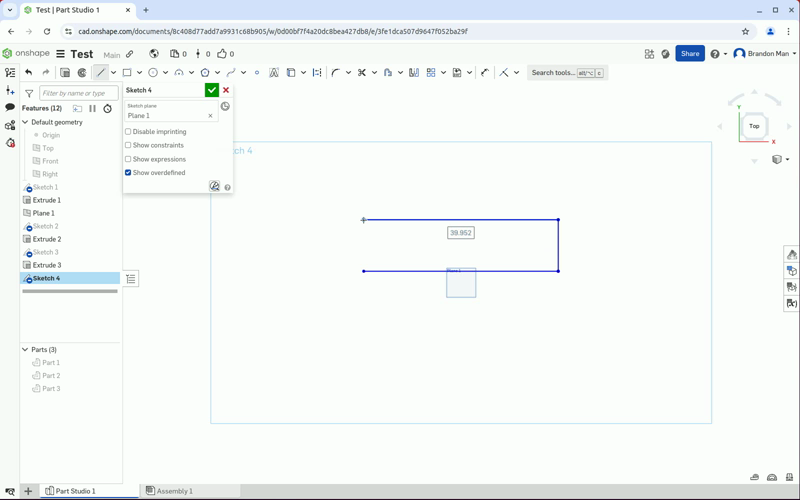
mouse_move(393, 219)
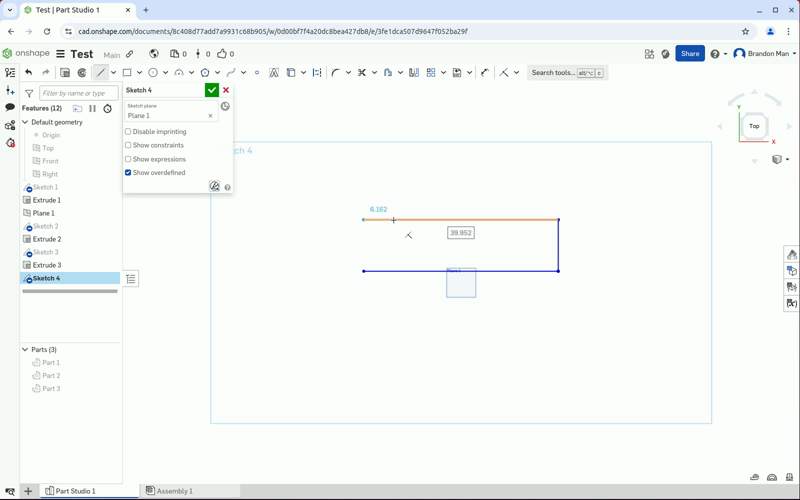
key_down(shift)
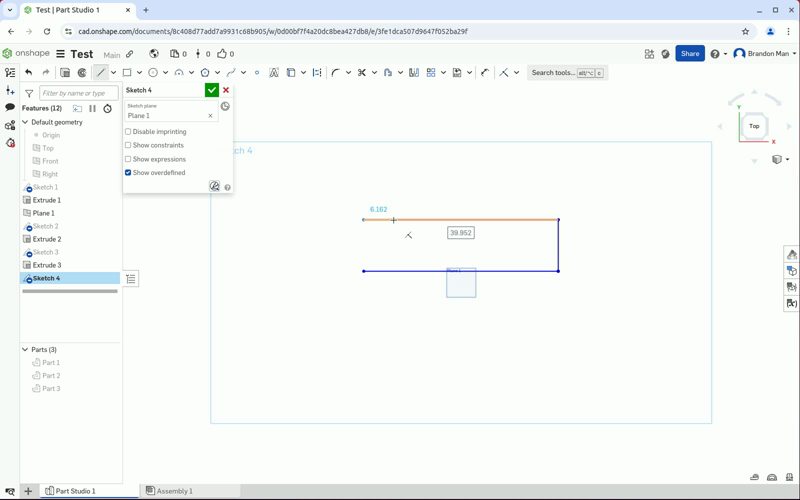
mouse_move(363, 271)
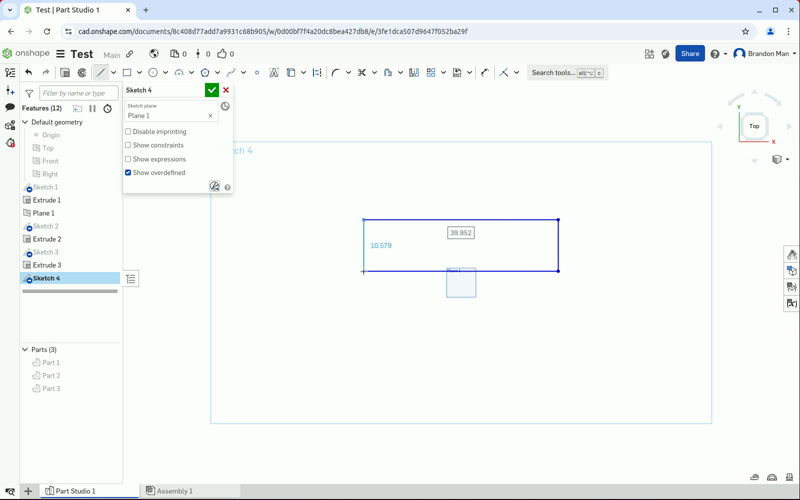
key_up(shift)
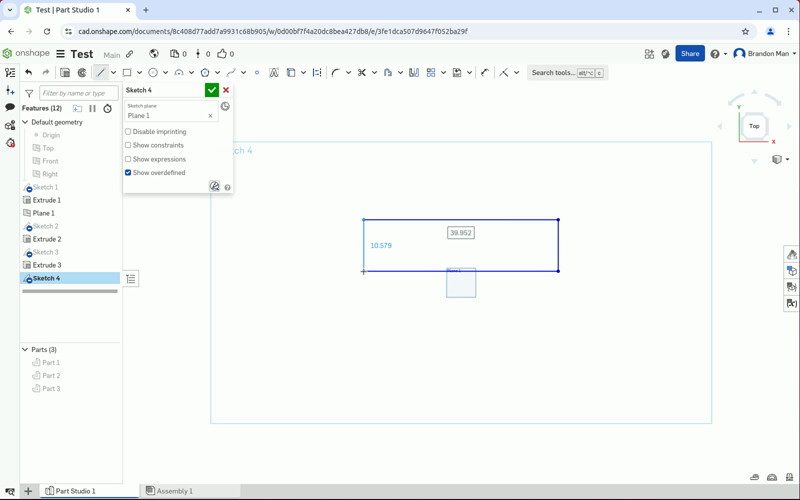
click(363, 271)
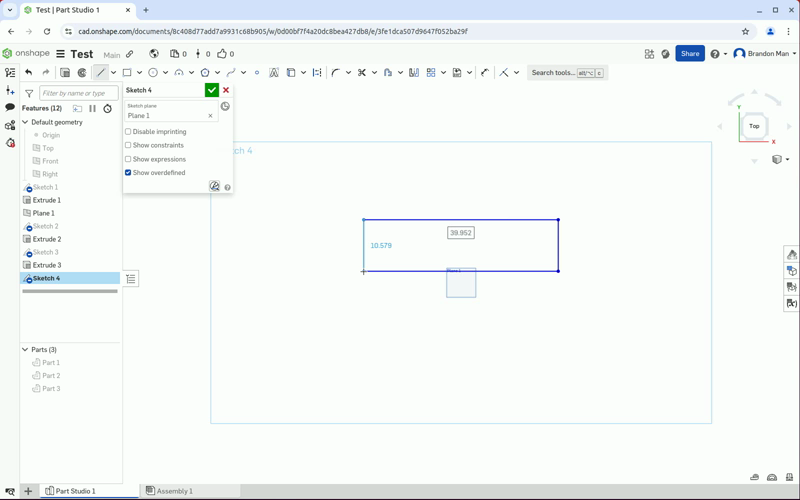
key(esc)
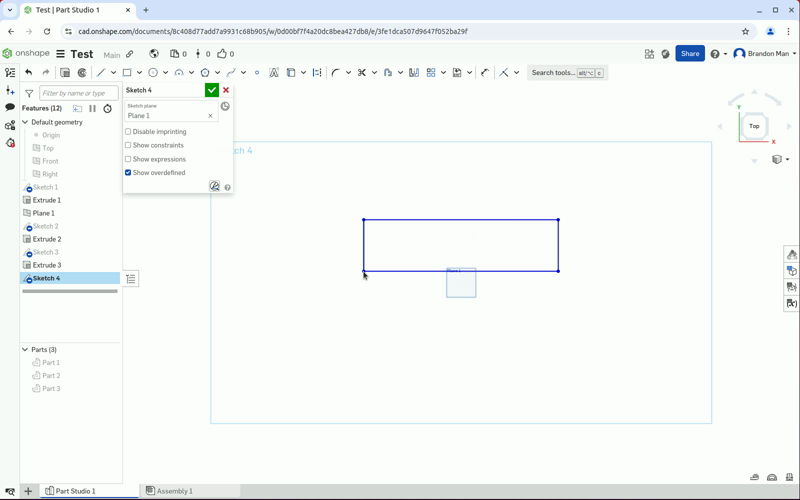
mouse_move(392, 257)
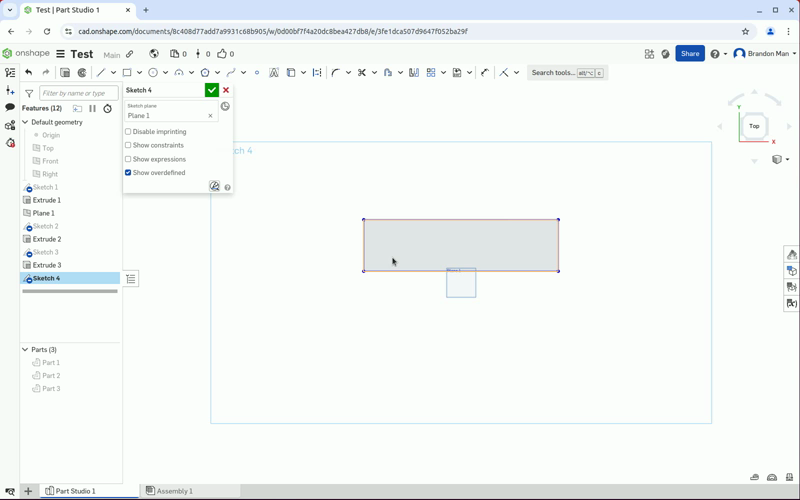
click(392, 257)
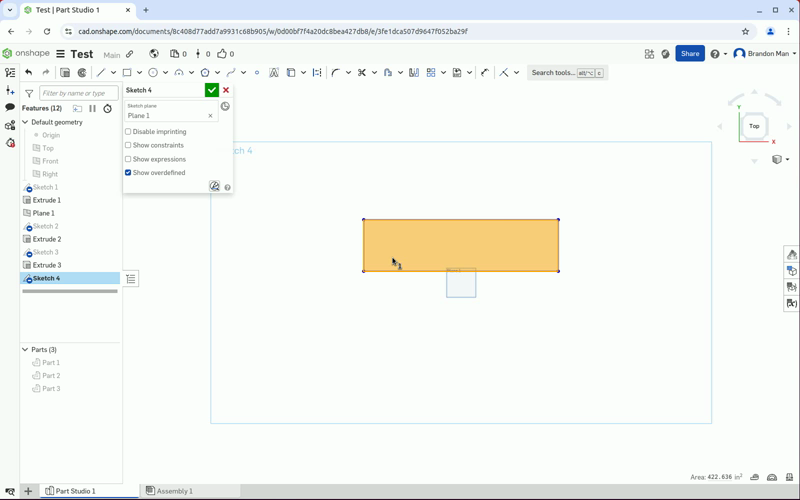
mouse_move(73, 352)
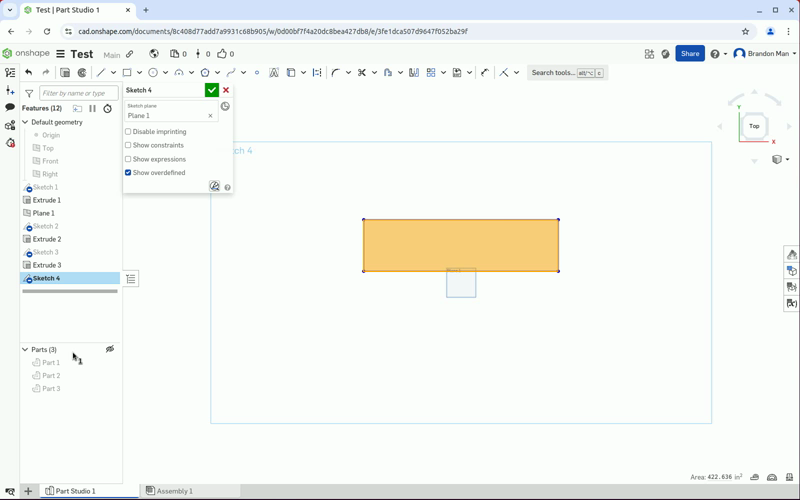
key(shift+y)
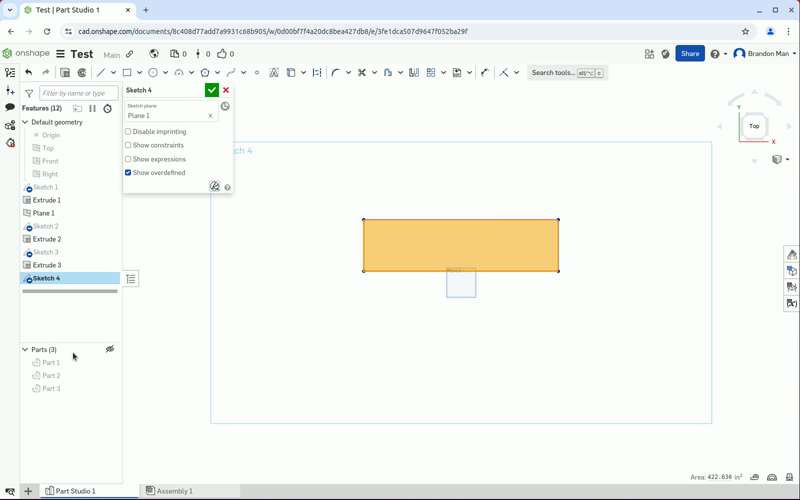
key(shift+e)
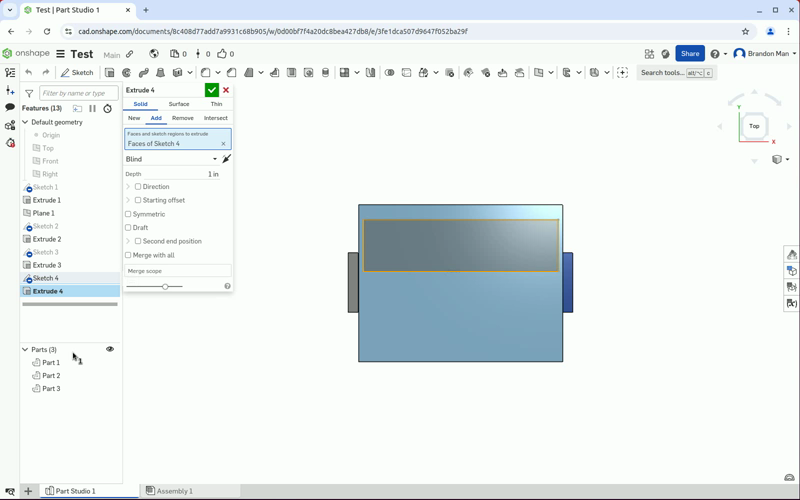
mouse_move(143, 106)
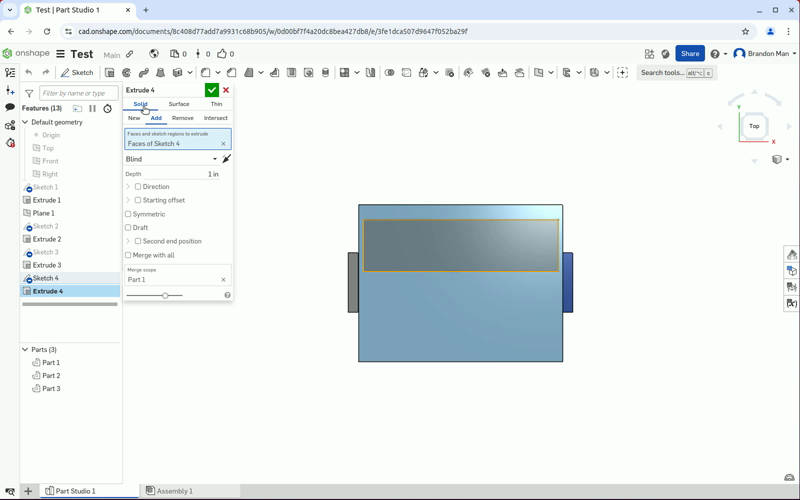
click(143, 106)
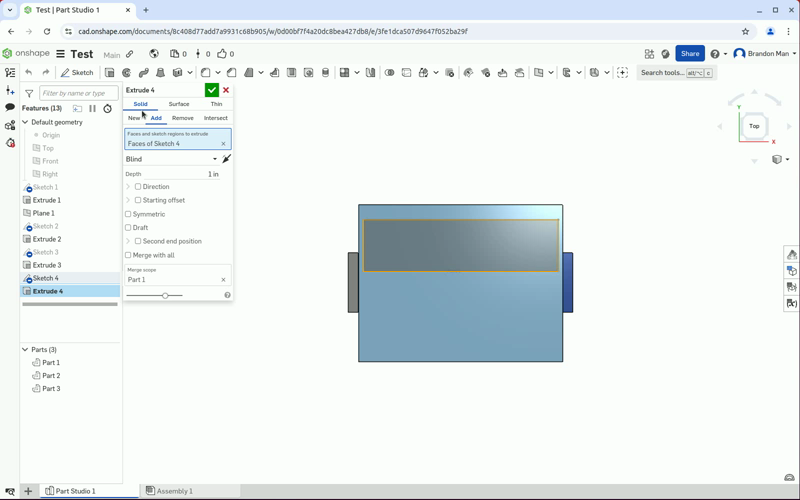
mouse_move(137, 120)
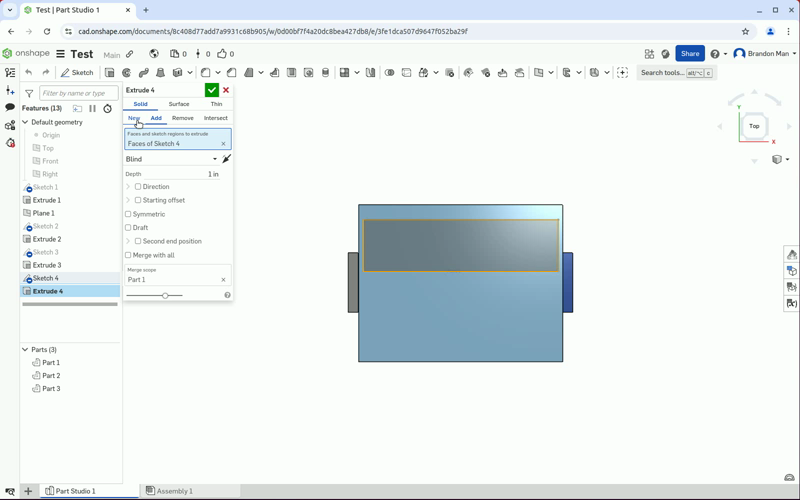
click(137, 120)
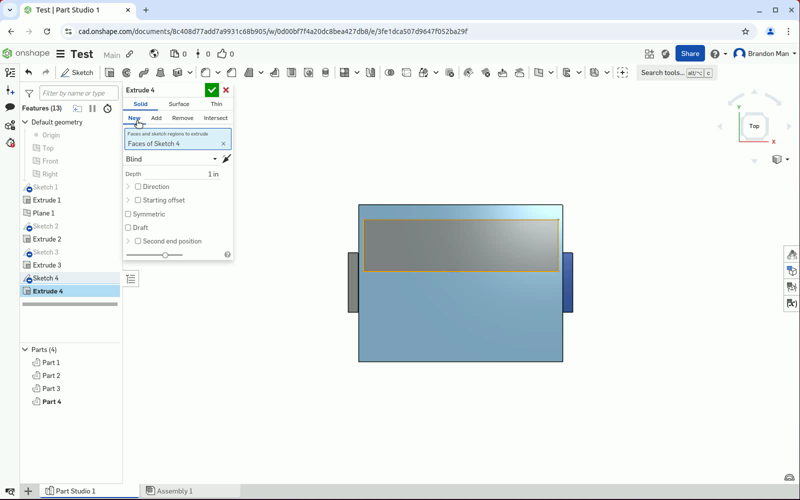
key(tab, 4)
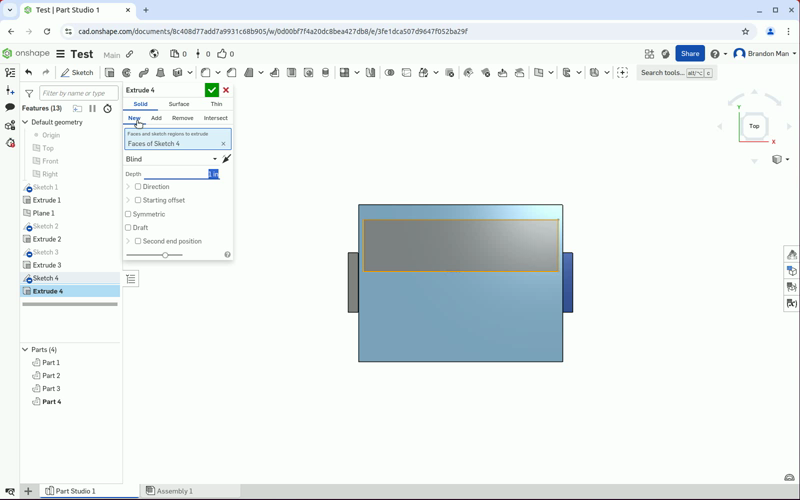
text(0.963)
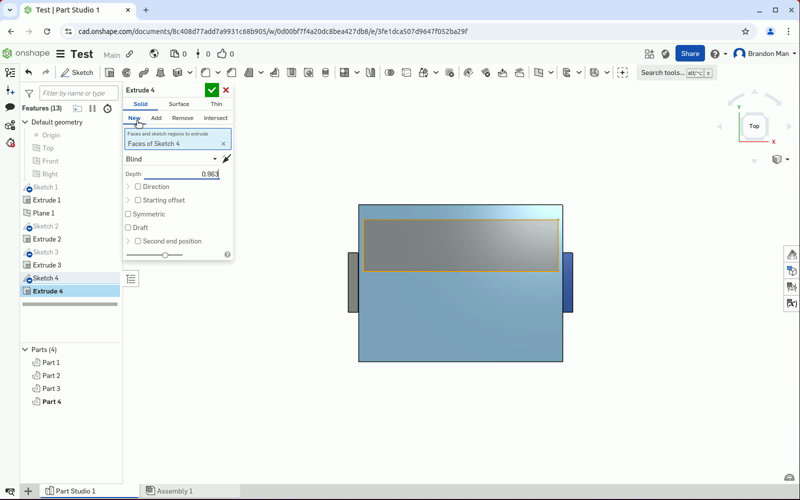
key(enter)
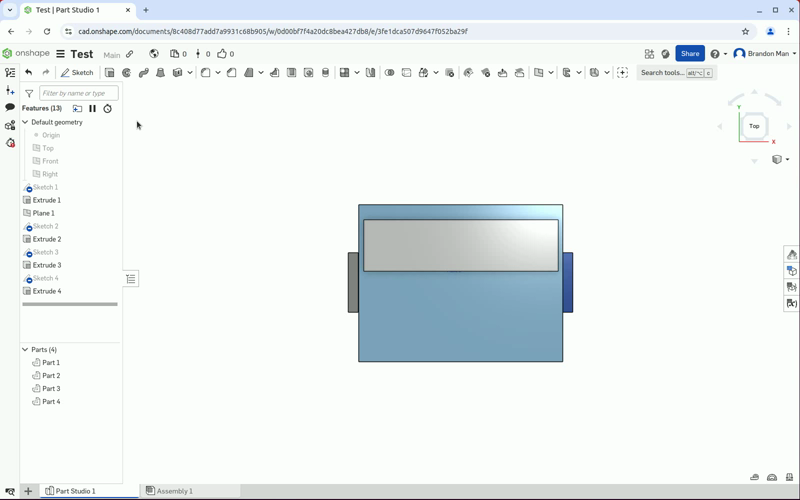
key(shift+h)
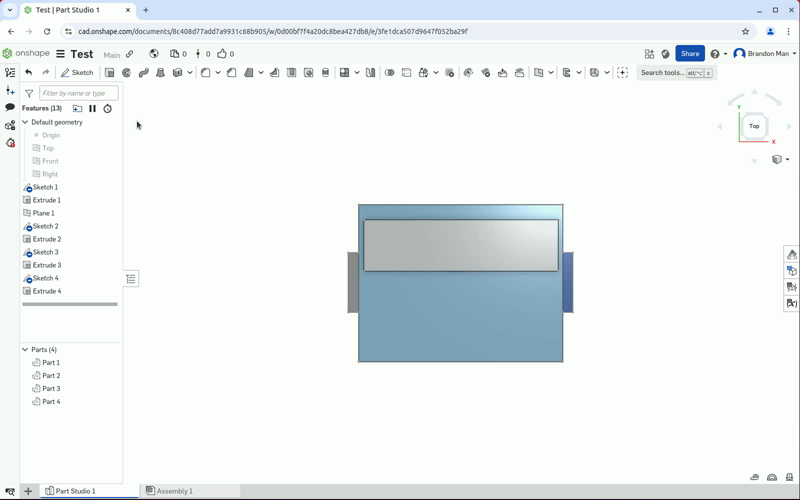
key(shift+h)
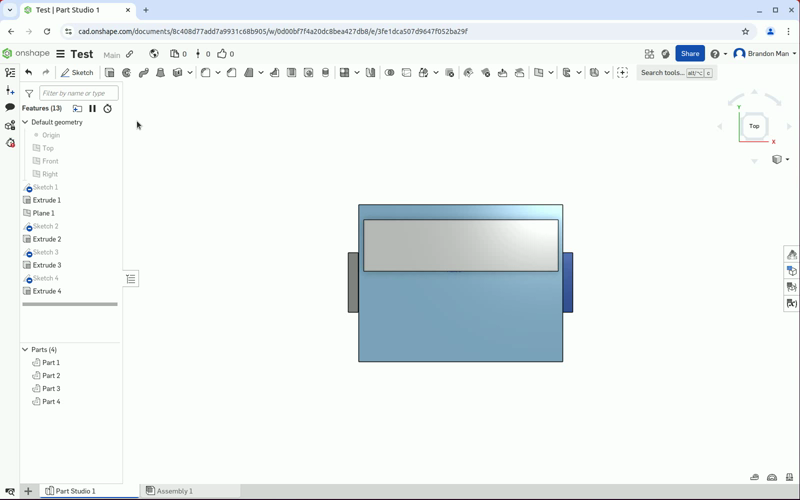
mouse_move(73, 189)
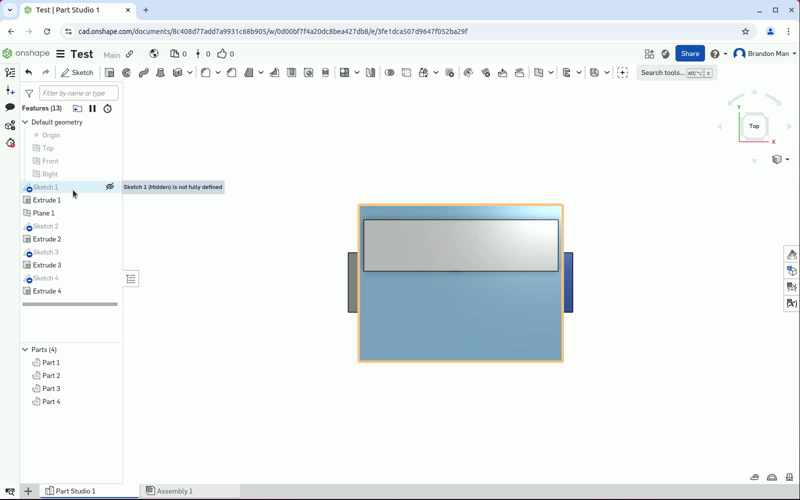
click(73, 189)
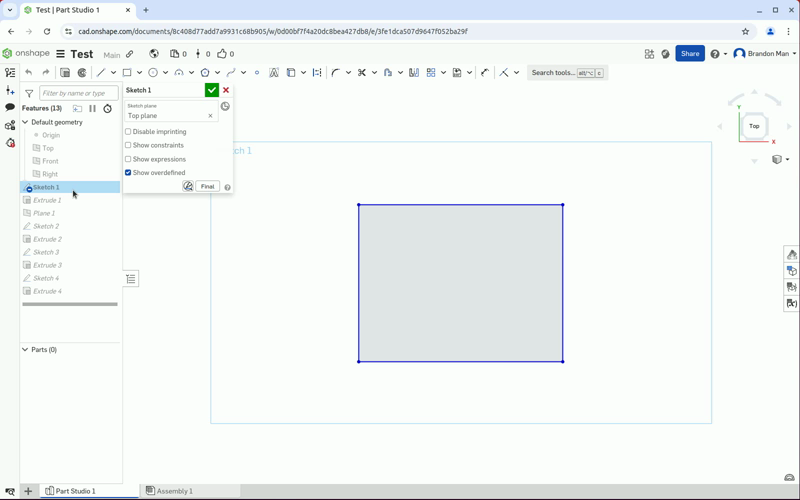
mouse_move(229, 92)
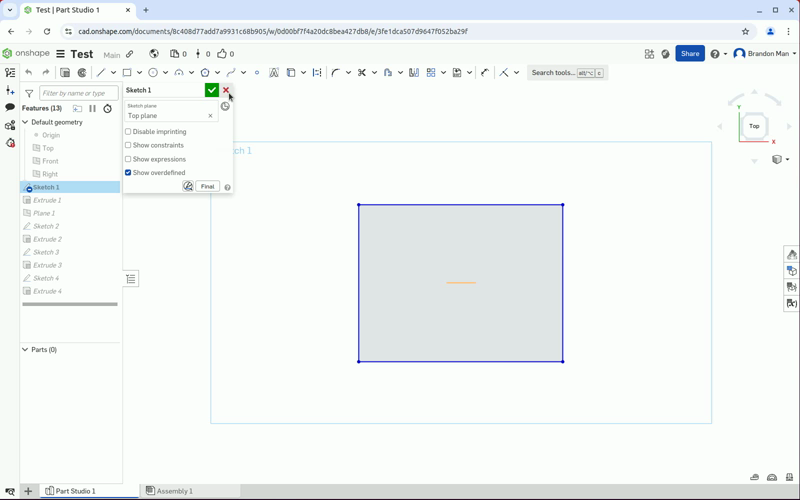
click(229, 92)
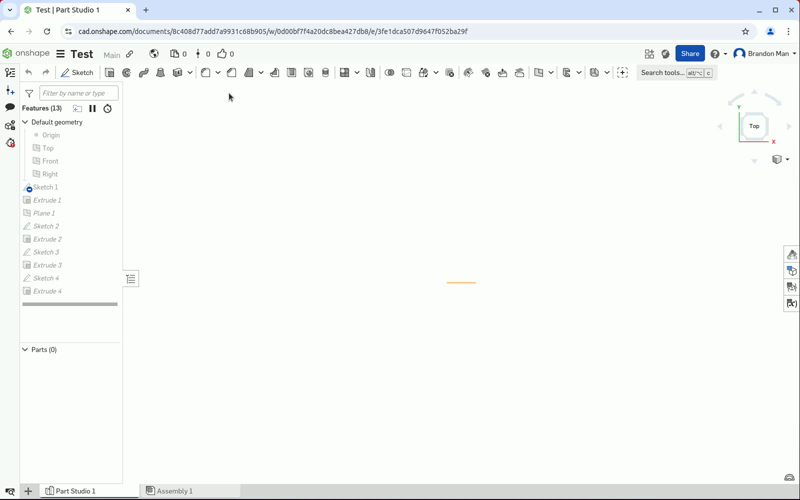
key(shift+s)
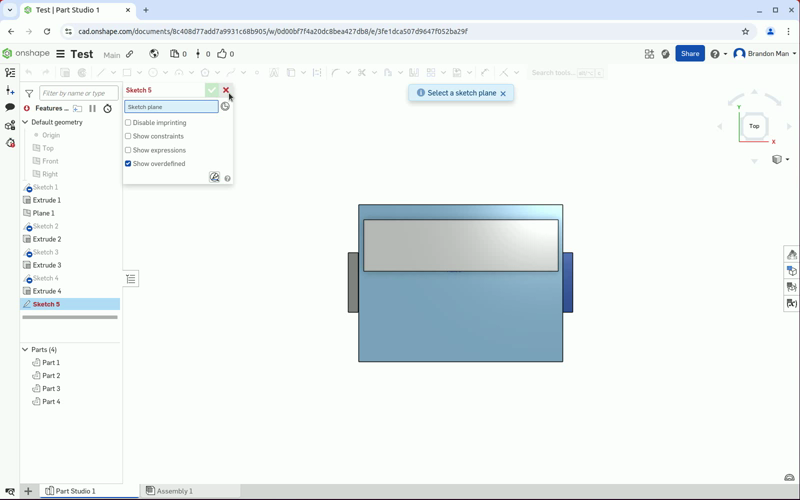
mouse_move(73, 215)
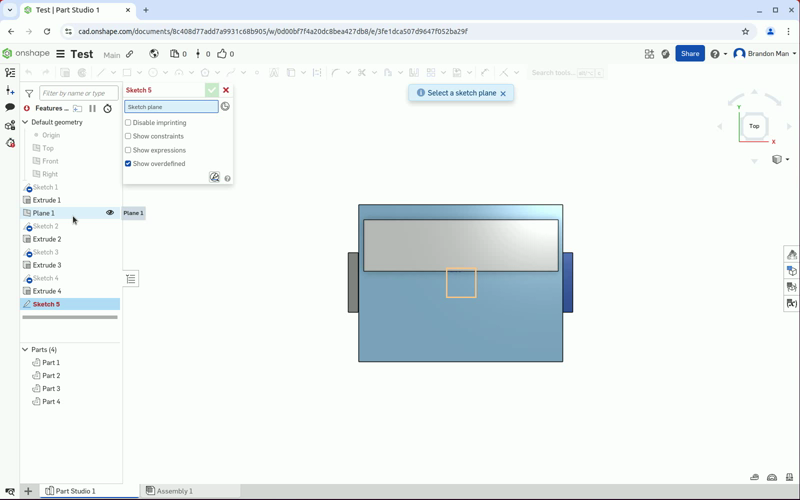
click(73, 215)
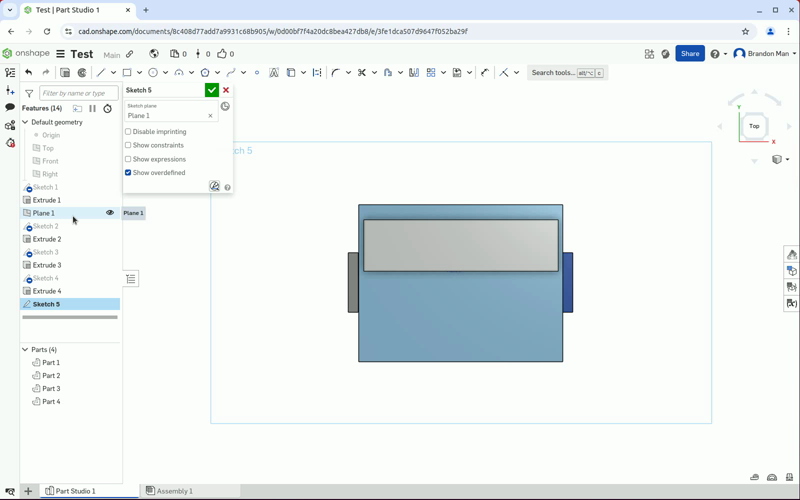
mouse_move(73, 352)
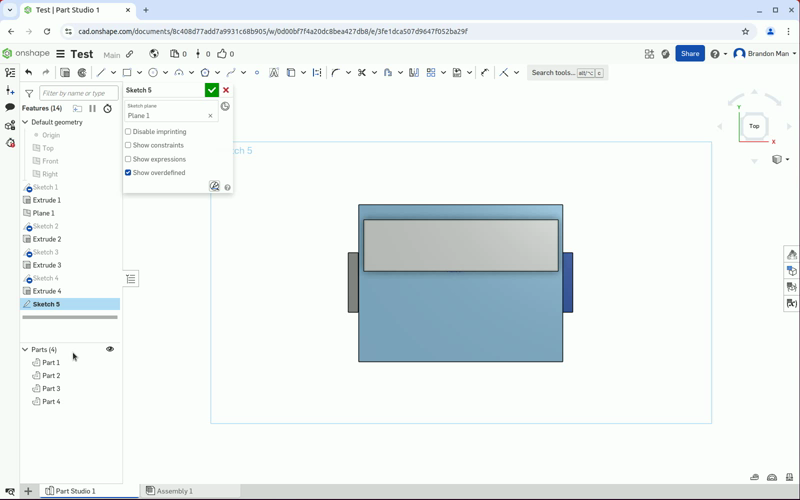
key(y)
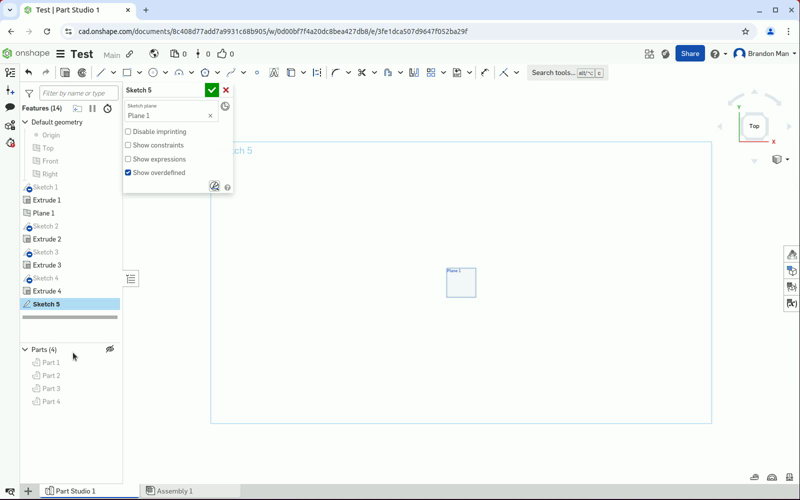
key(l)
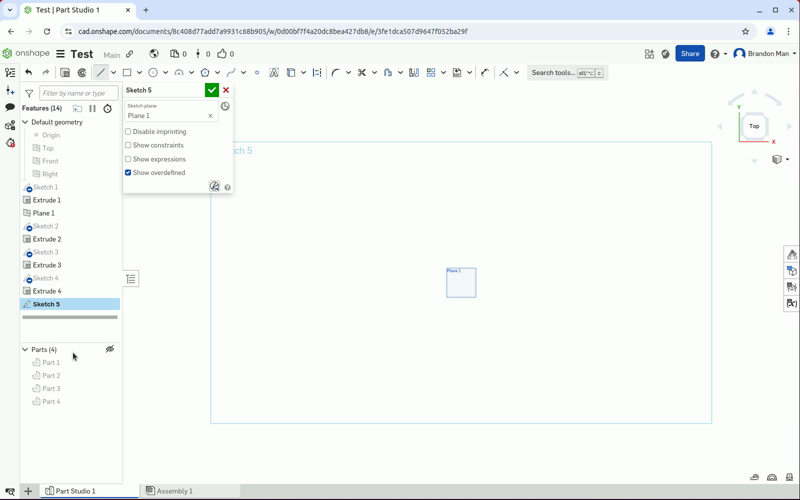
key_down(shift)
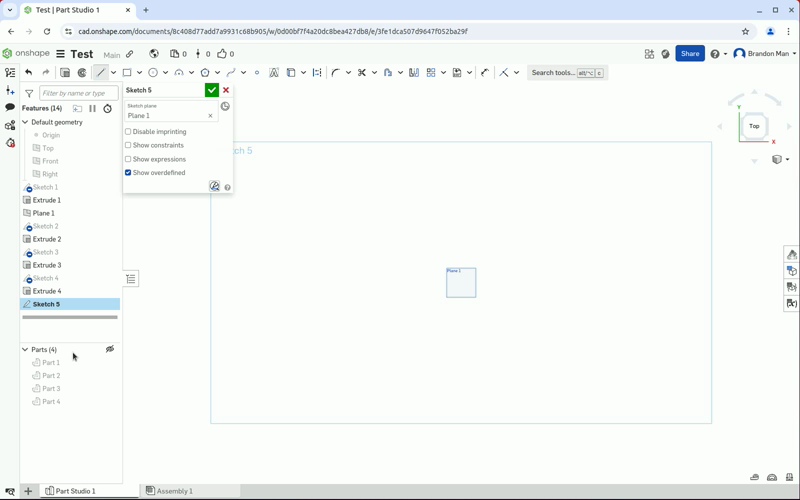
mouse_move(363, 354)
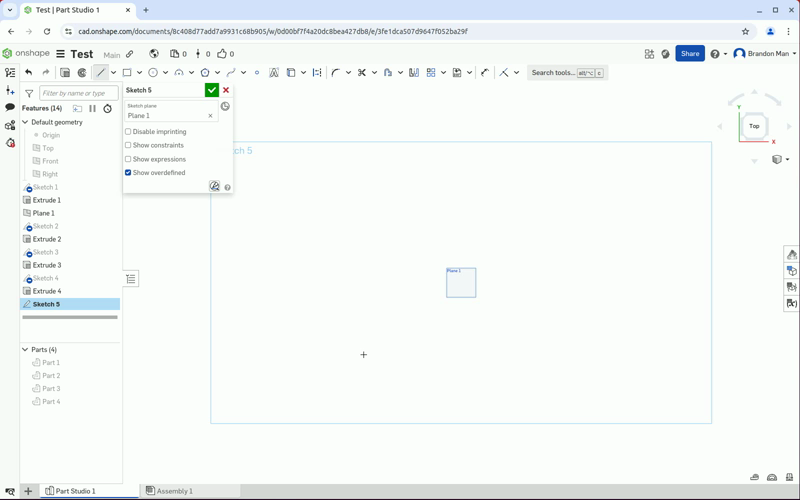
click(363, 354)
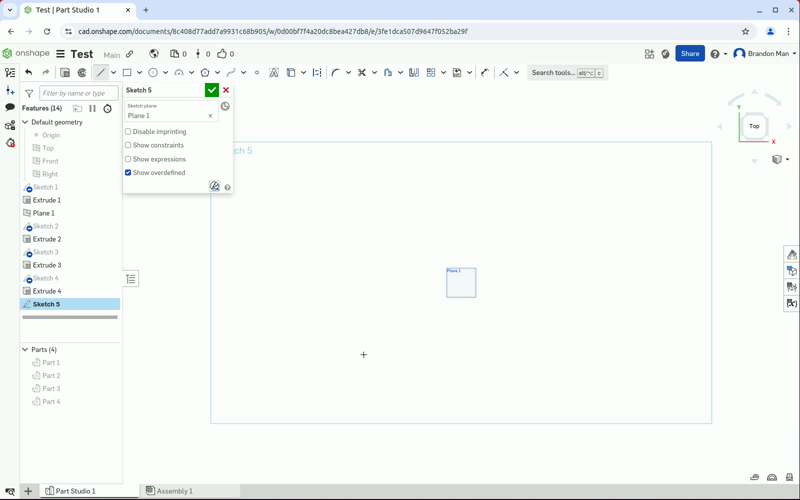
key_up(shift)
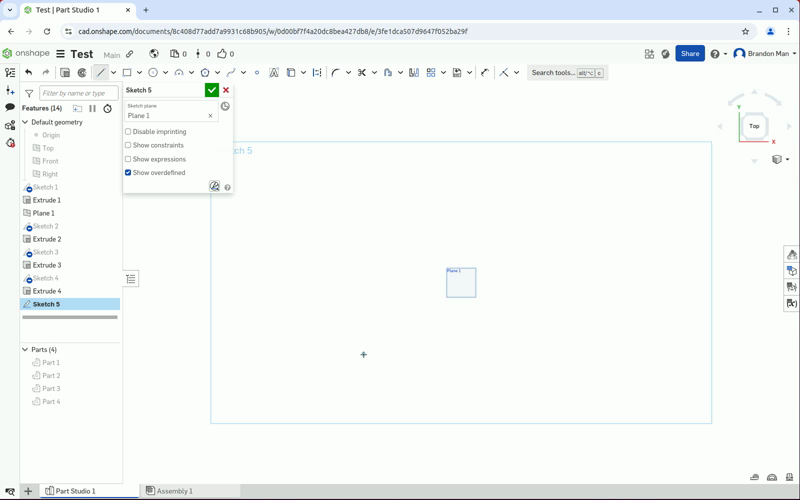
key_down(shift)
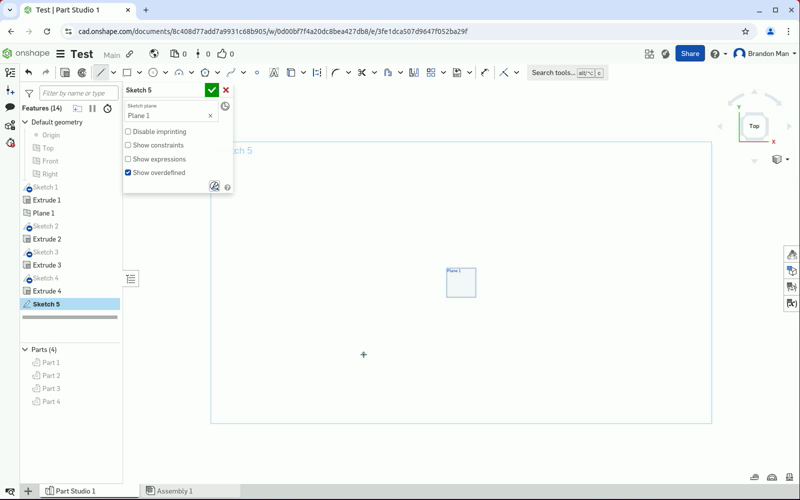
mouse_move(558, 354)
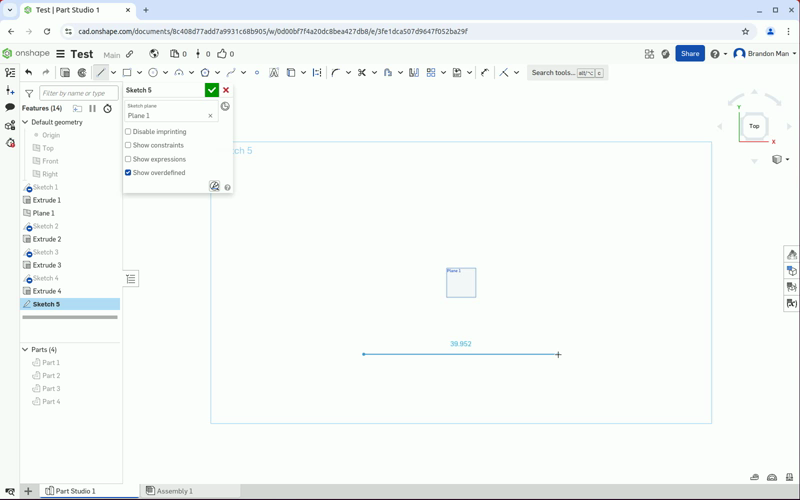
click(558, 354)
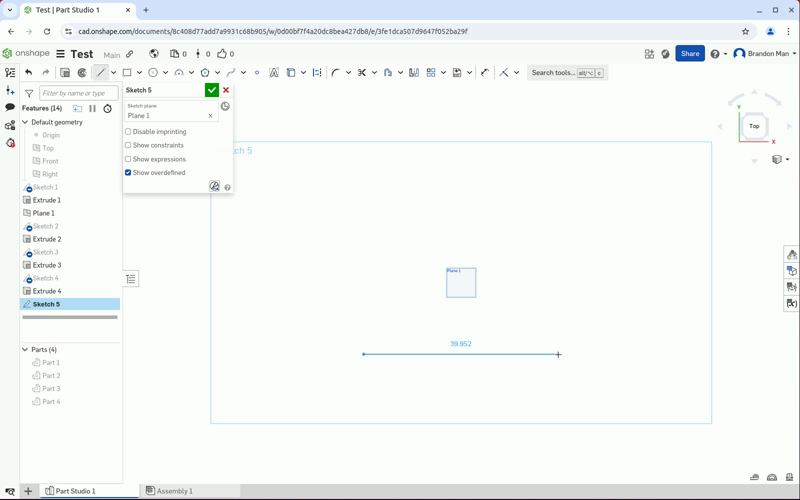
key_up(shift)
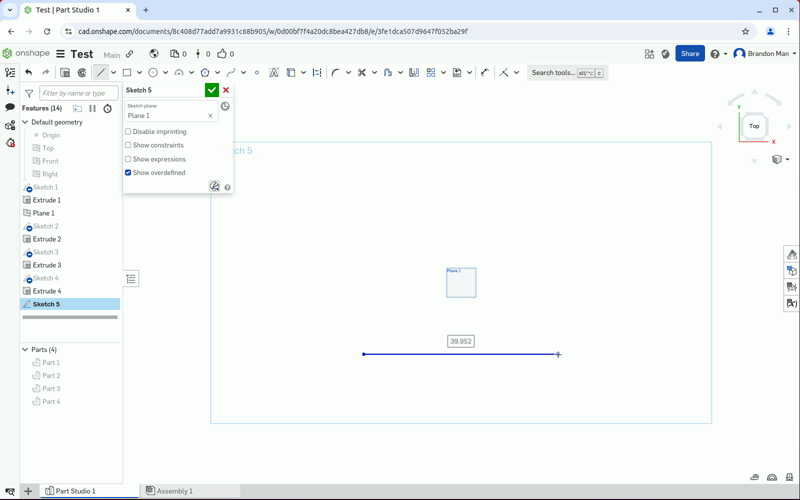
key_down(shift)
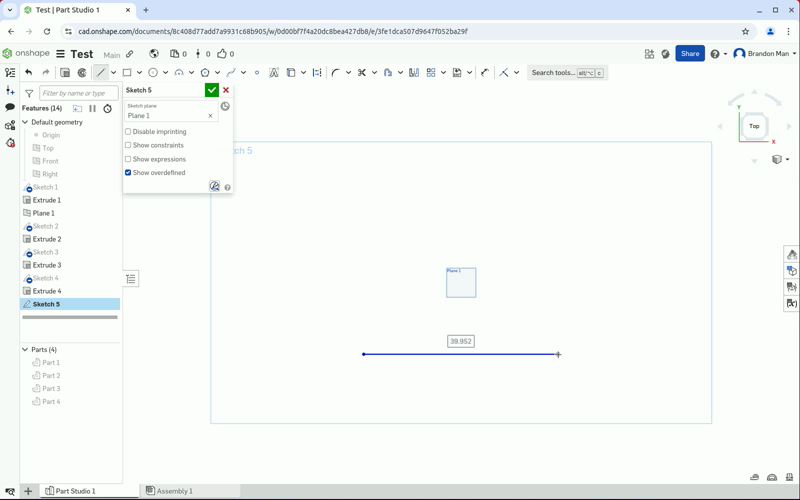
mouse_move(558, 276)
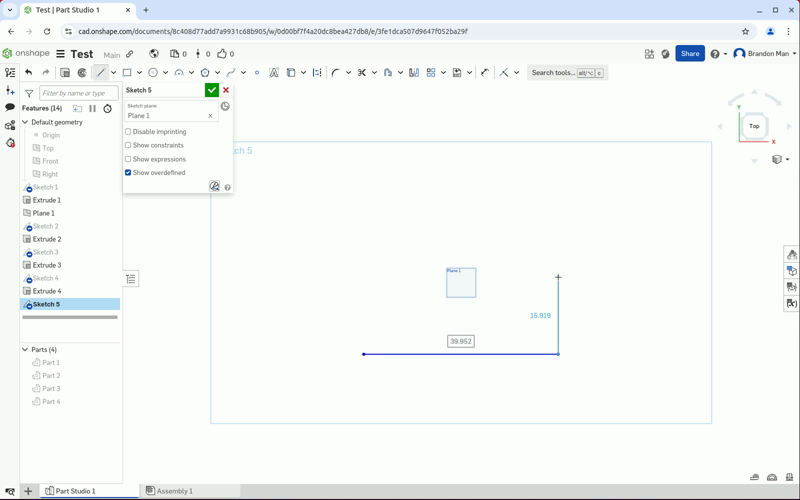
click(558, 276)
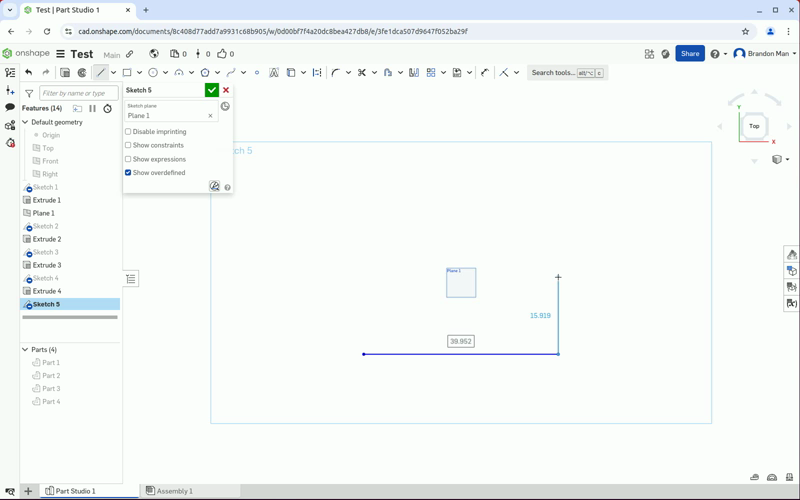
key_up(shift)
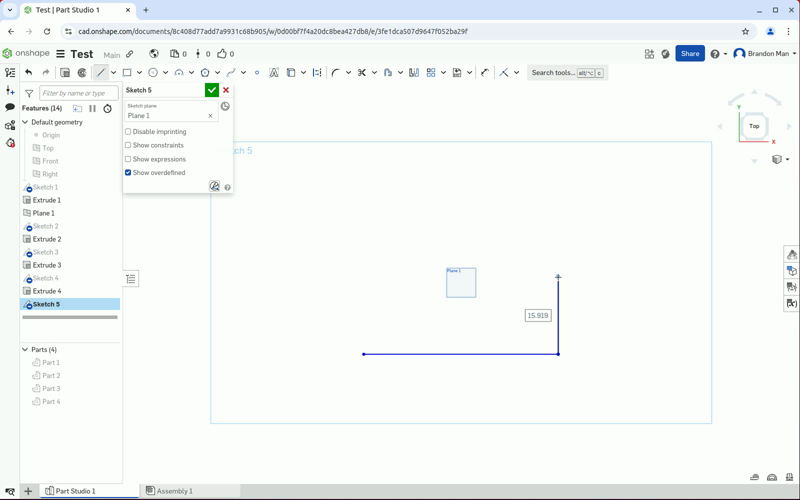
key_down(shift)
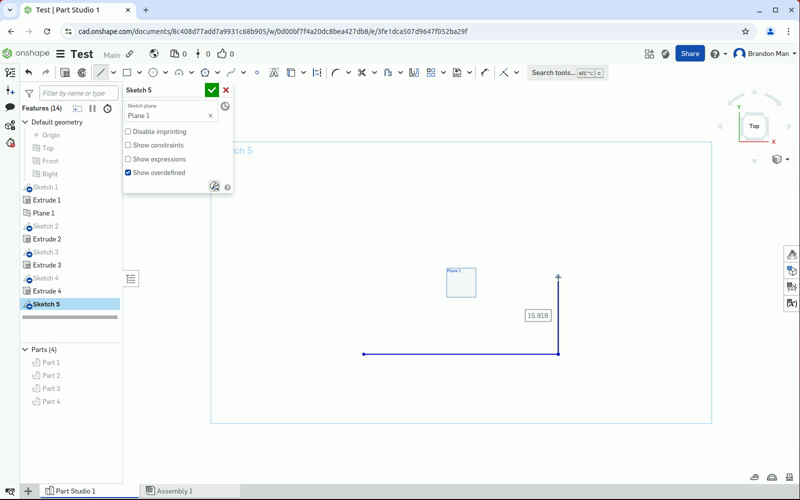
mouse_move(363, 276)
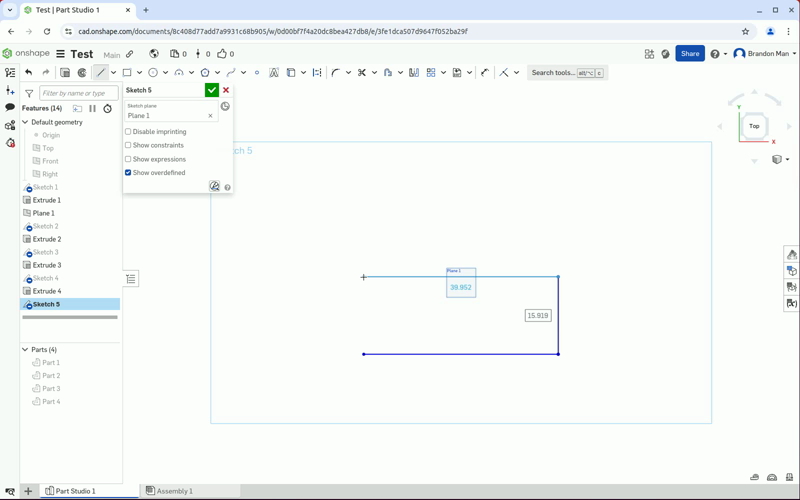
click(363, 276)
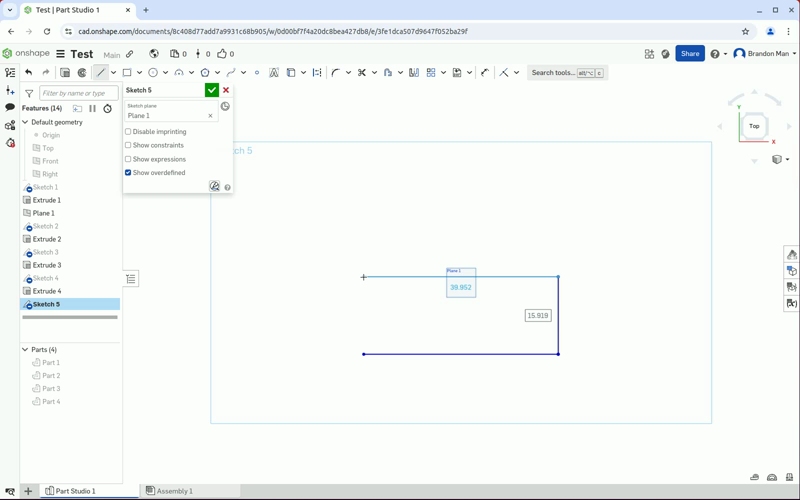
key_up(shift)
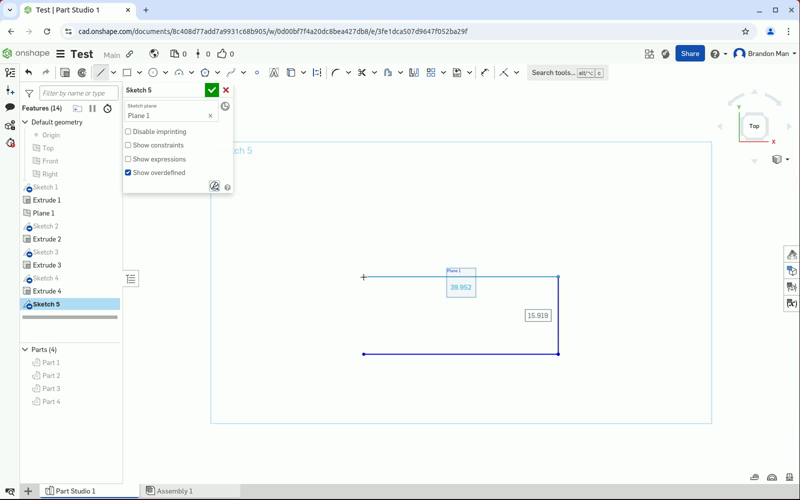
key_down(shift)
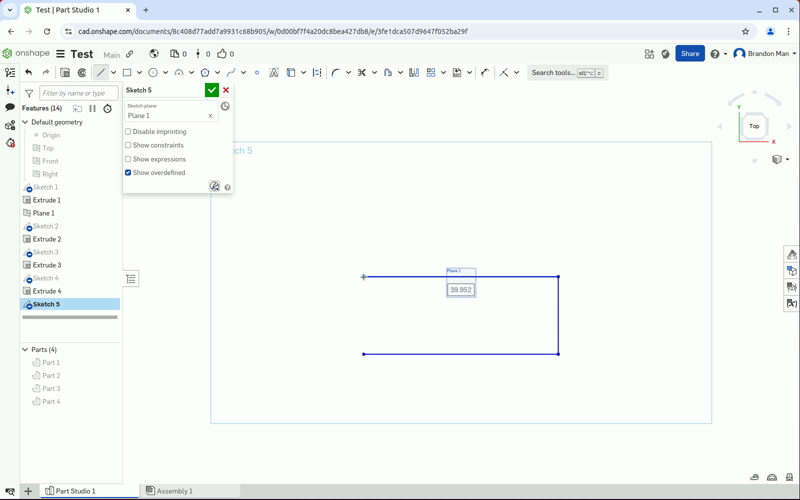
mouse_move(363, 354)
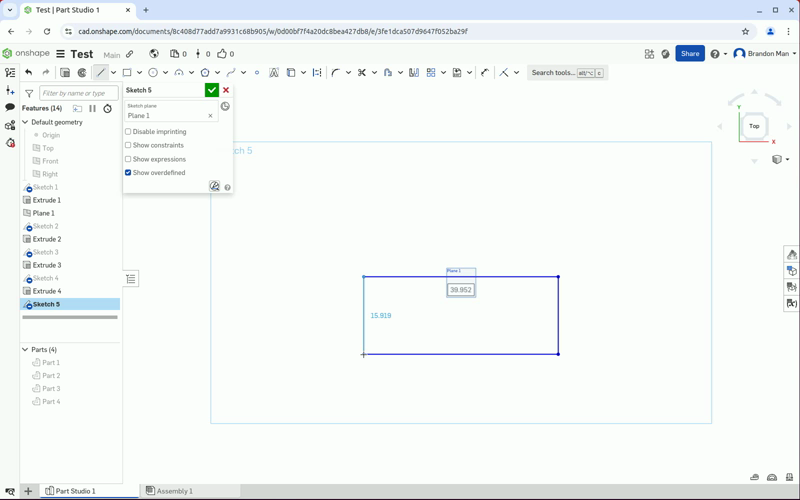
key_up(shift)
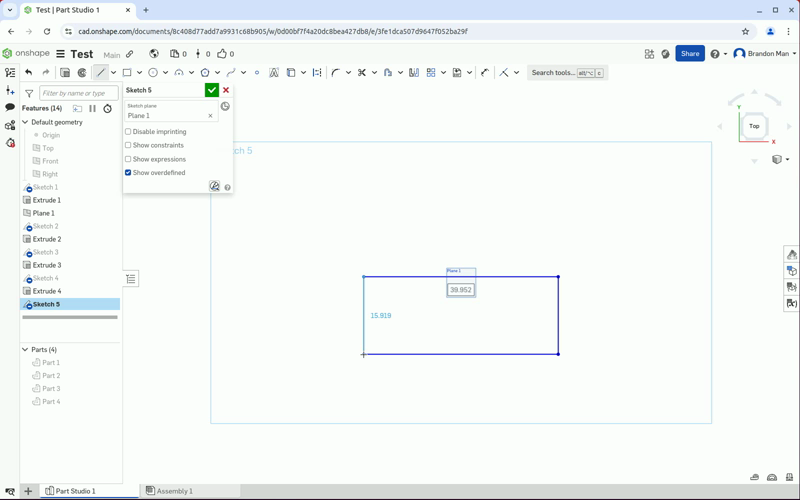
click(363, 354)
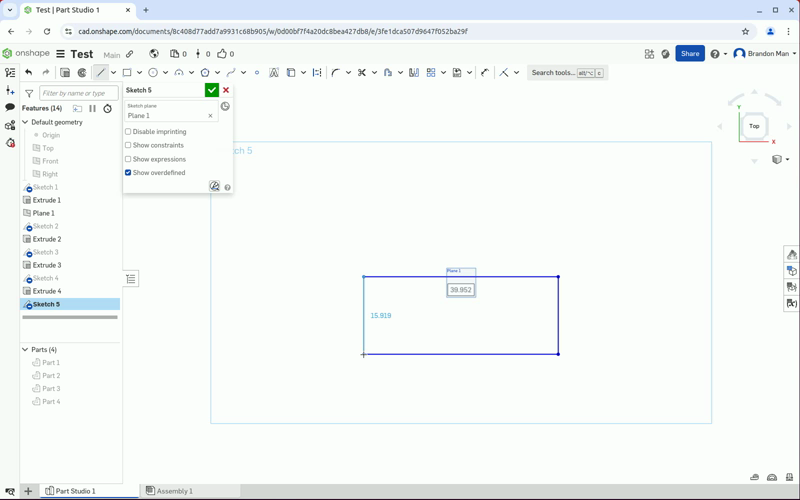
key(esc)
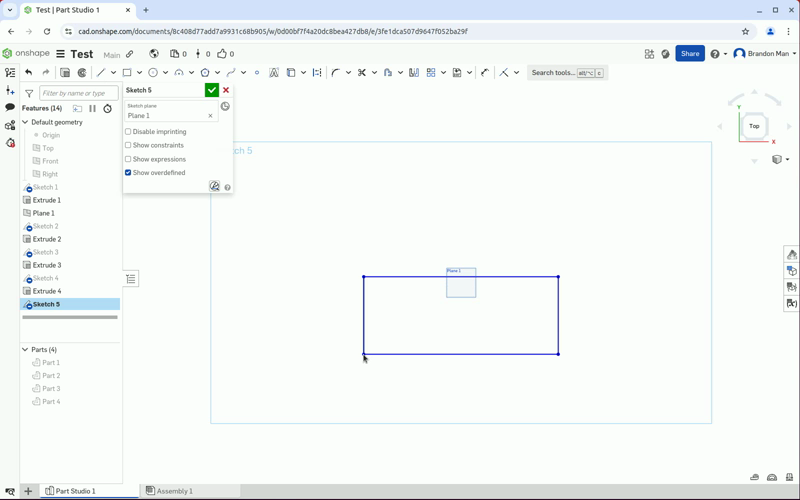
mouse_move(465, 297)
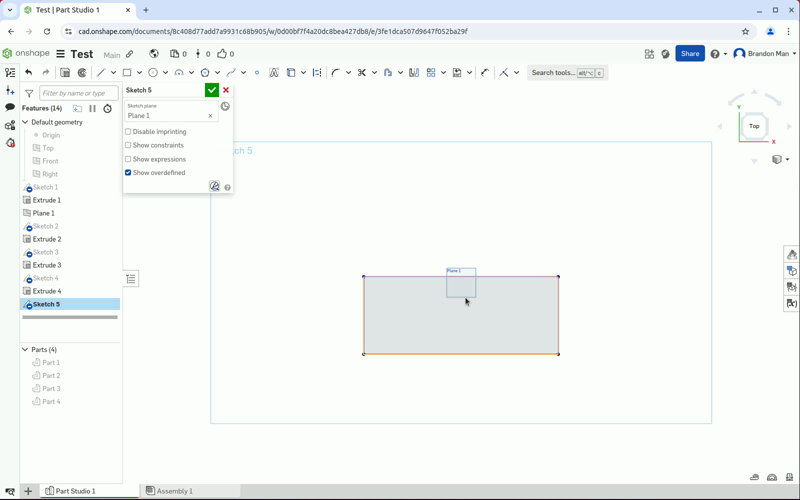
click(465, 297)
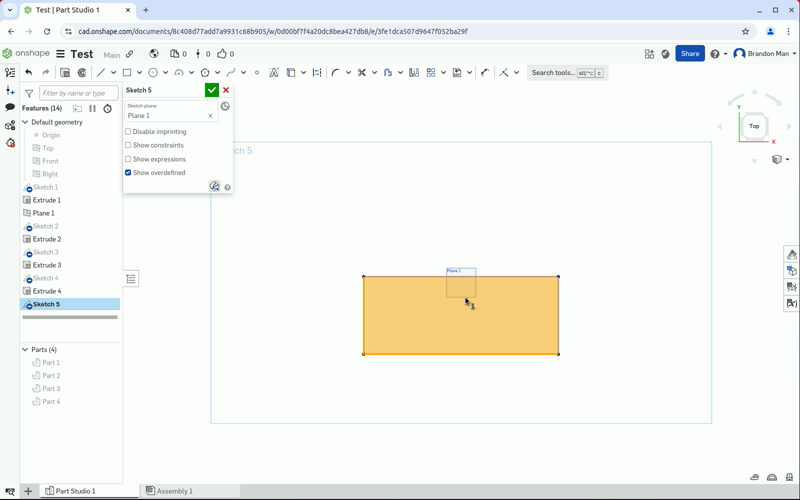
mouse_move(73, 352)
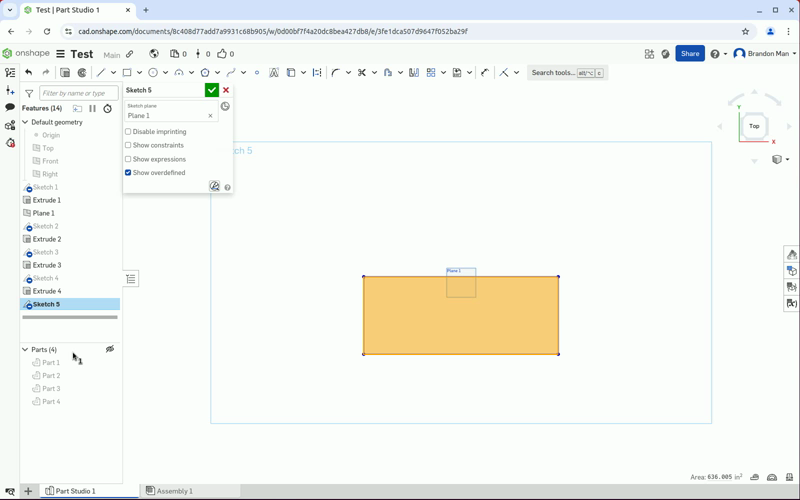
key(shift+y)
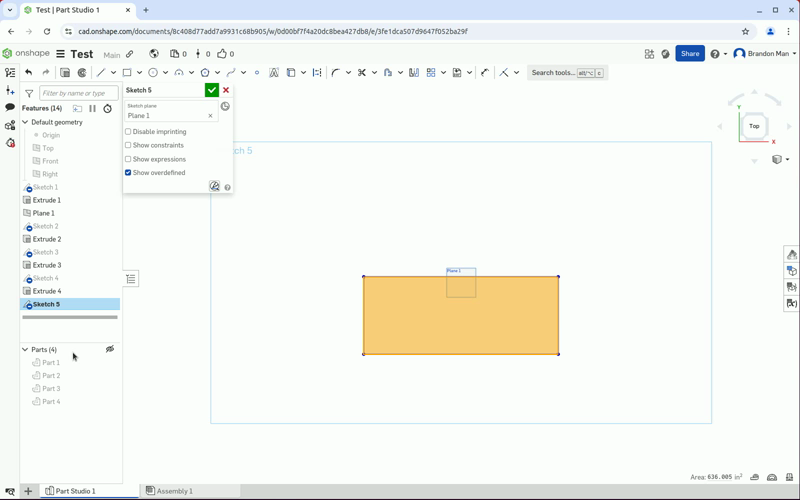
key(shift+e)
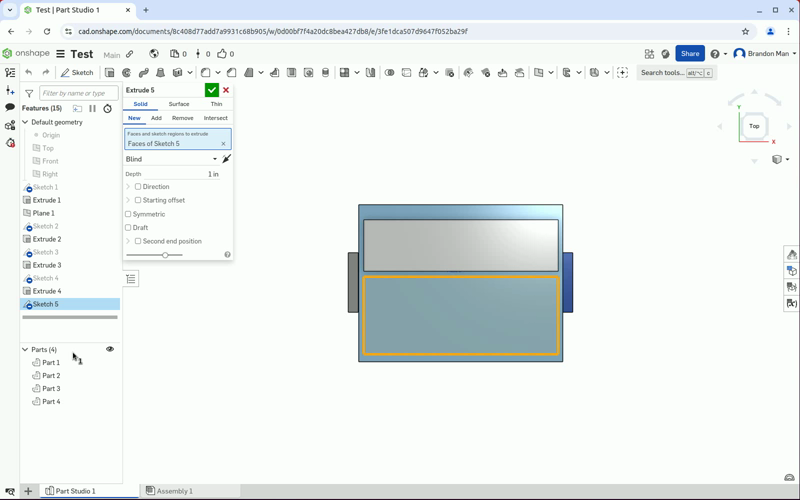
mouse_move(143, 106)
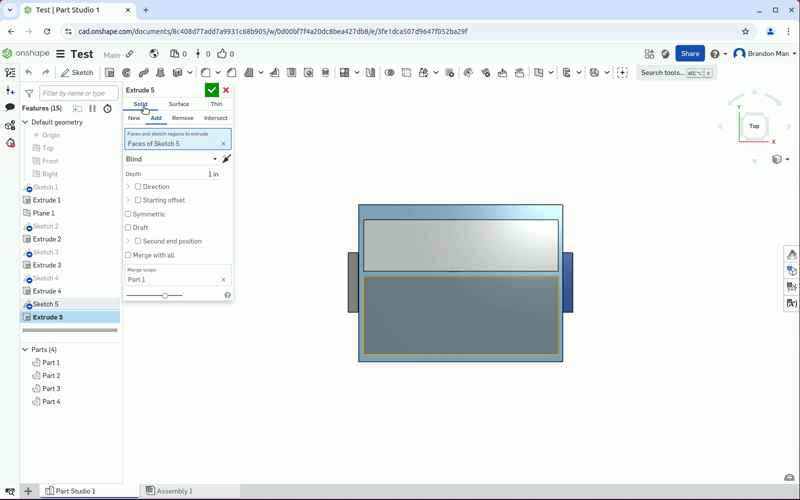
click(143, 106)
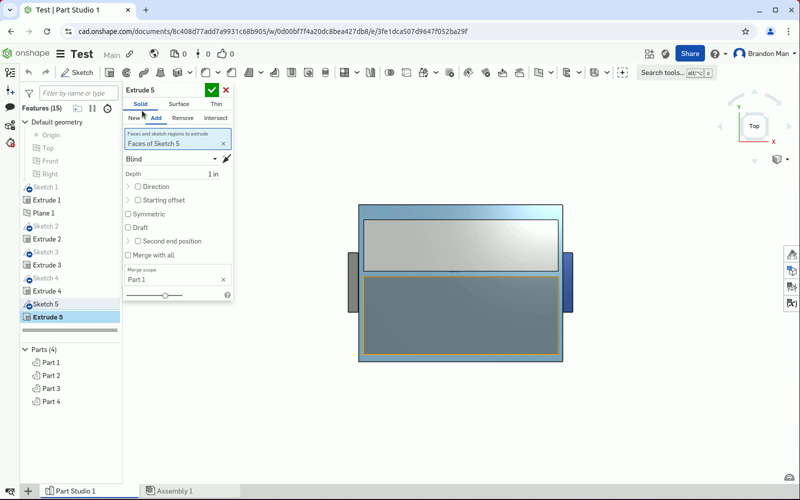
mouse_move(137, 120)
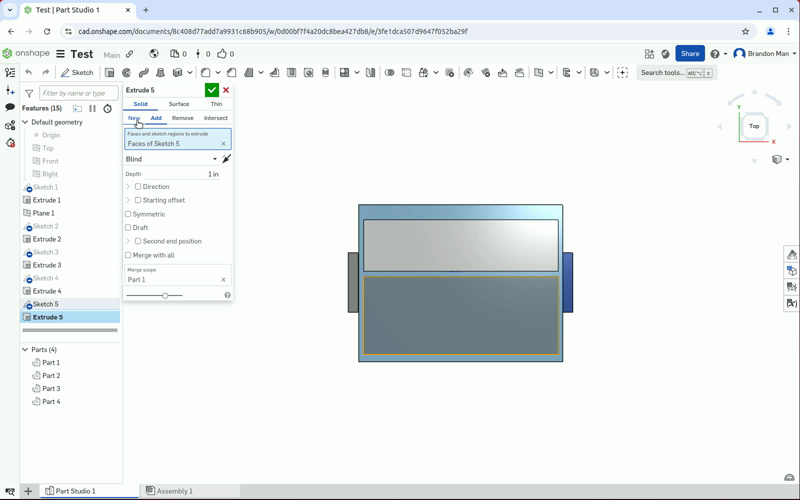
click(137, 120)
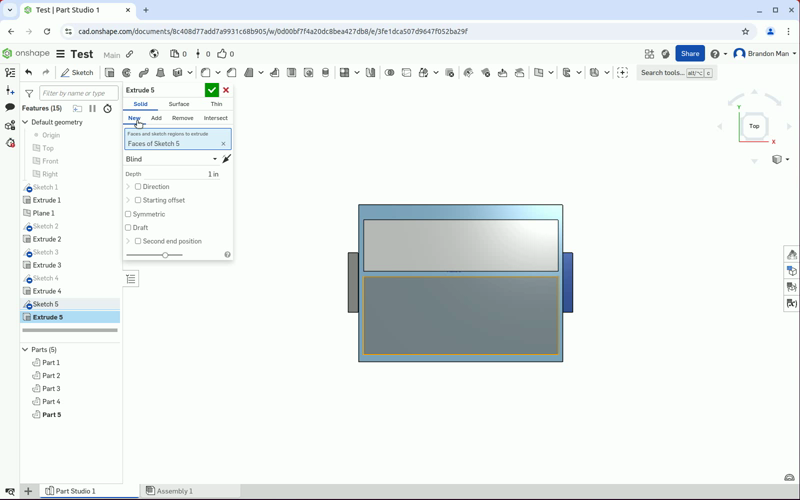
key(tab, 4)
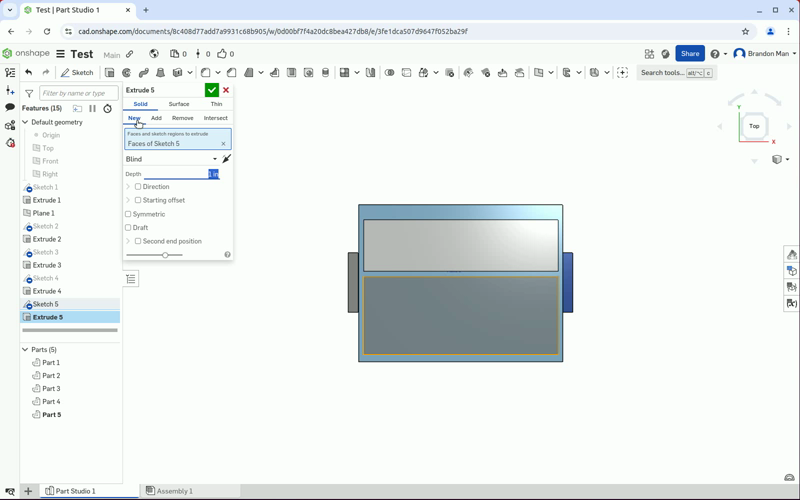
text(0.963)
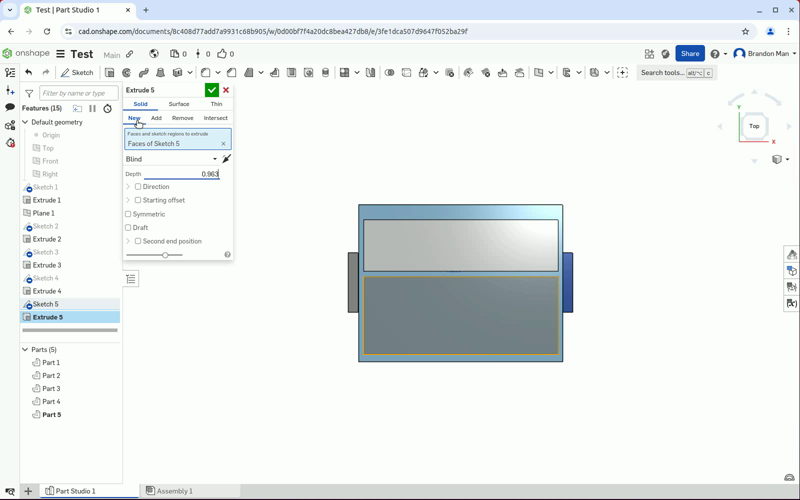
key(enter)
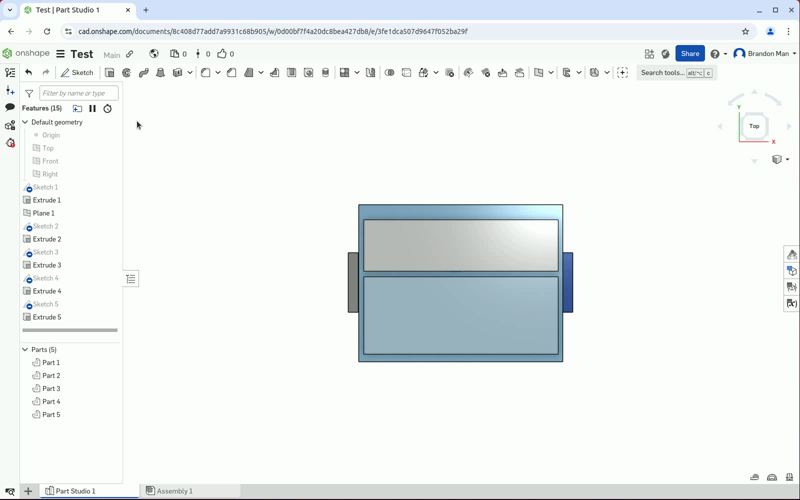
key(shift+h)
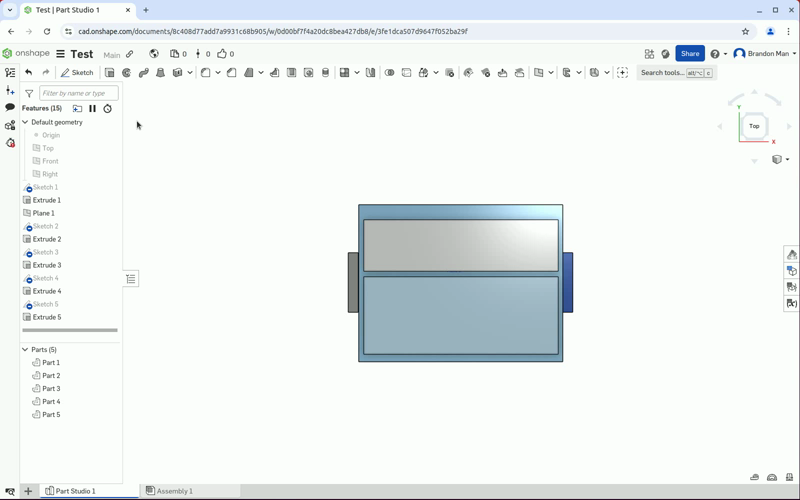
key(shift+h)
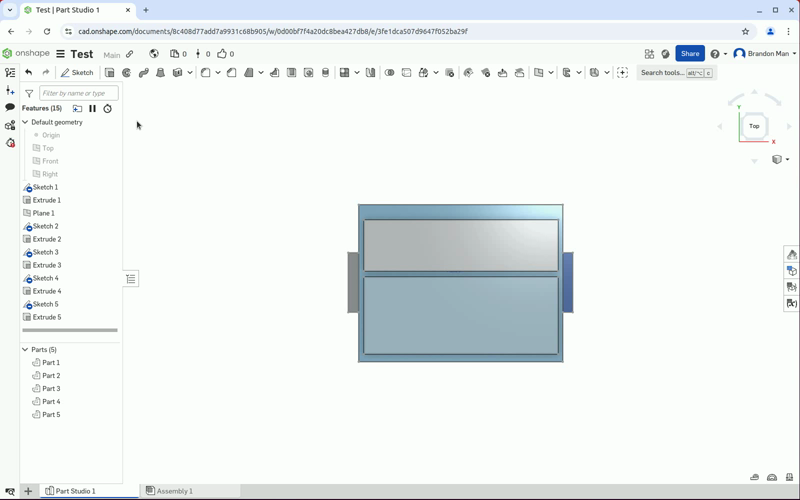
key(shift+7)
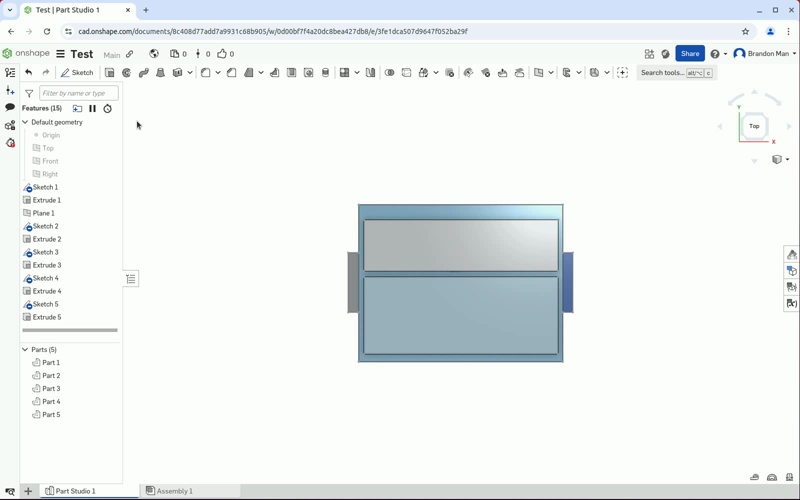
key(up, 3)
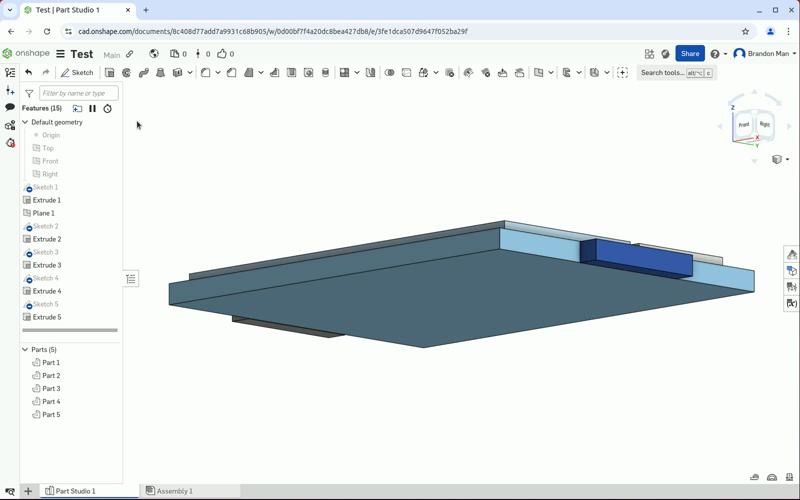
key(left, 3)
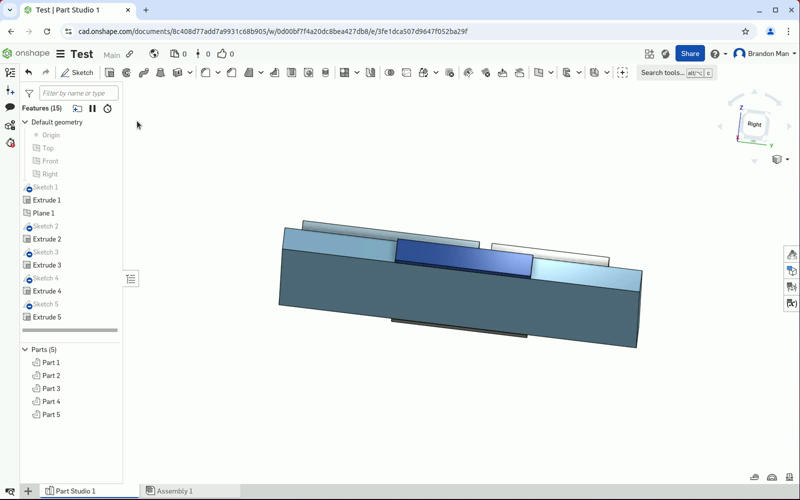
key(right, 3)
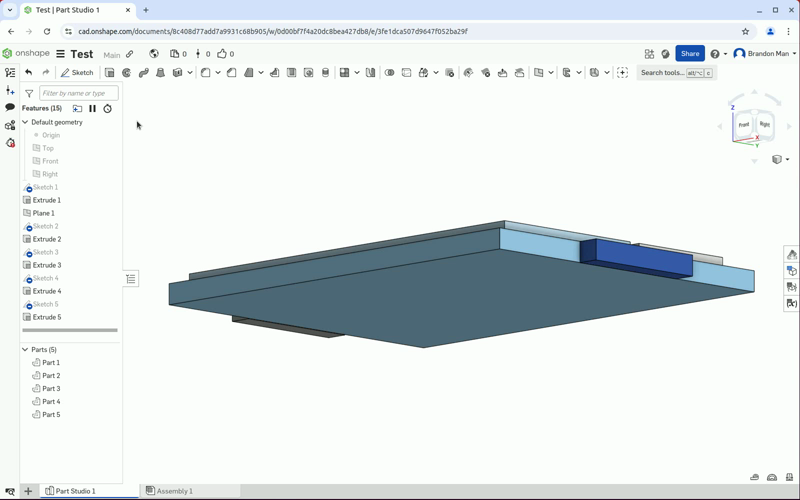
key(down, 3)
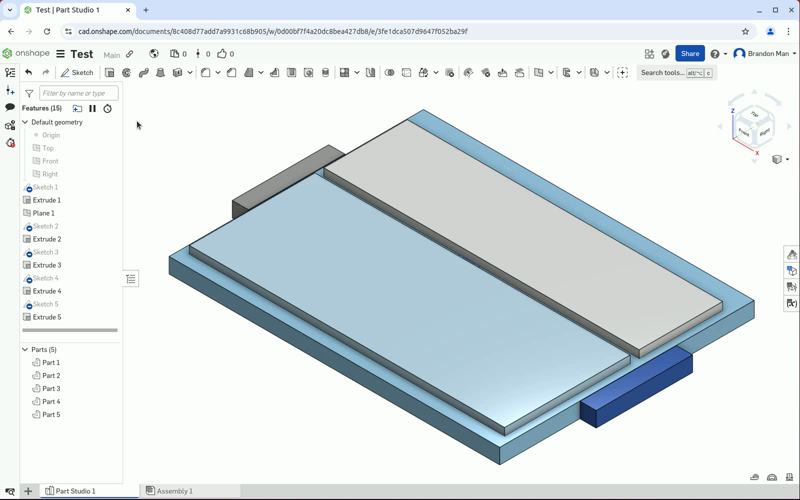
mouse_move(73, 189)
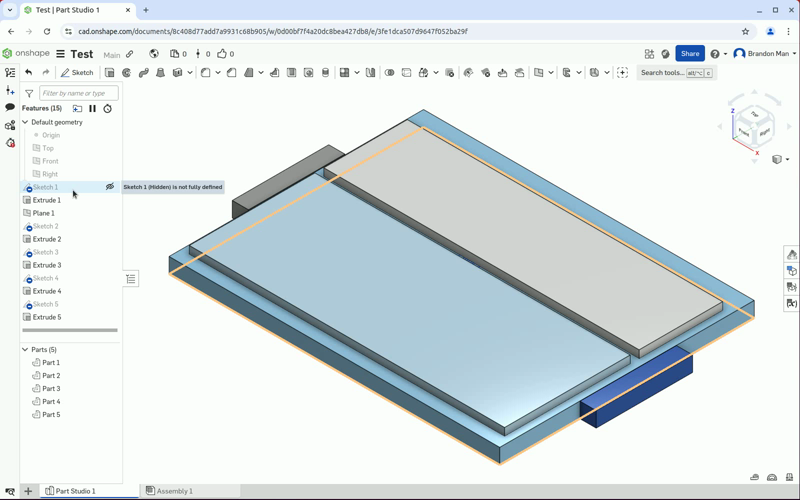
click(73, 189)